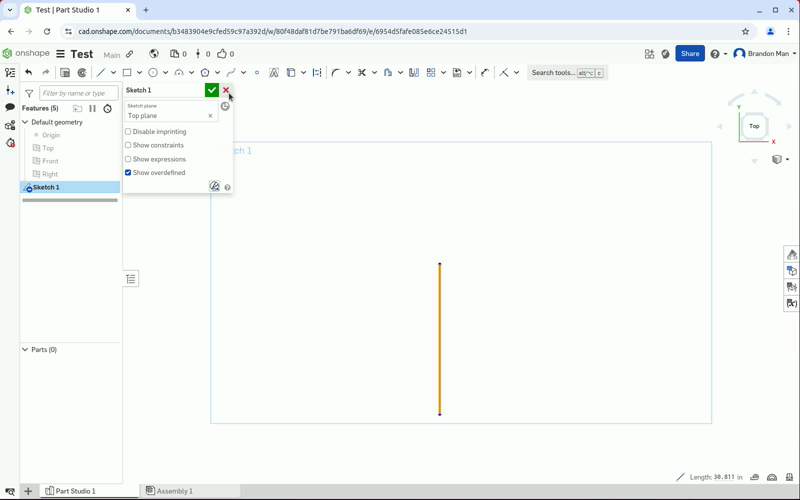
key(shift+h)
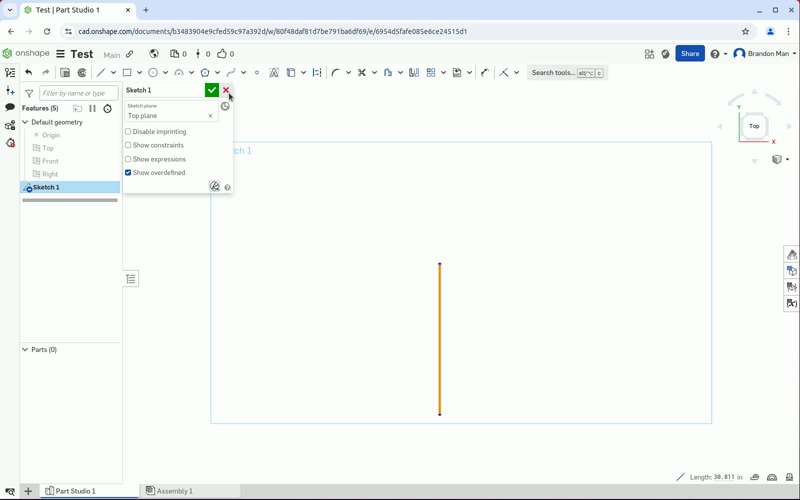
key(shift+s)
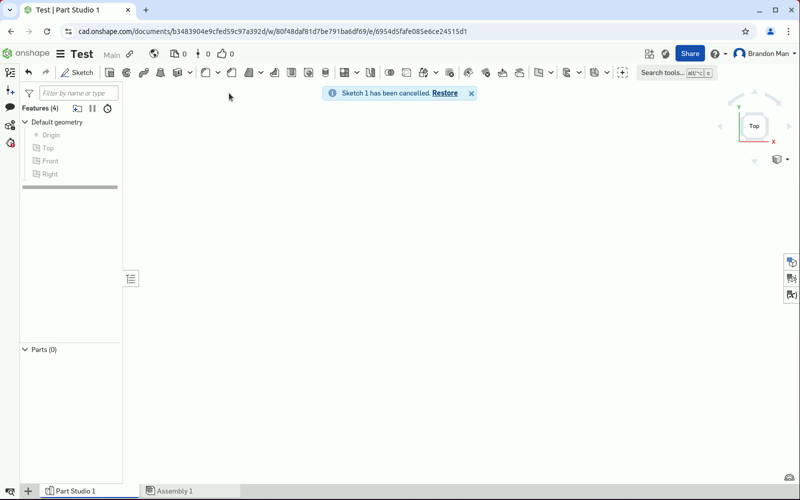
mouse_move(73, 150)
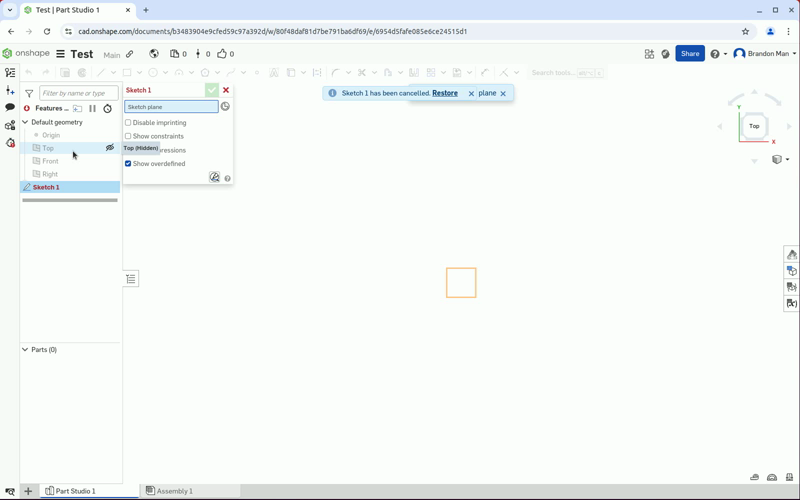
click(73, 150)
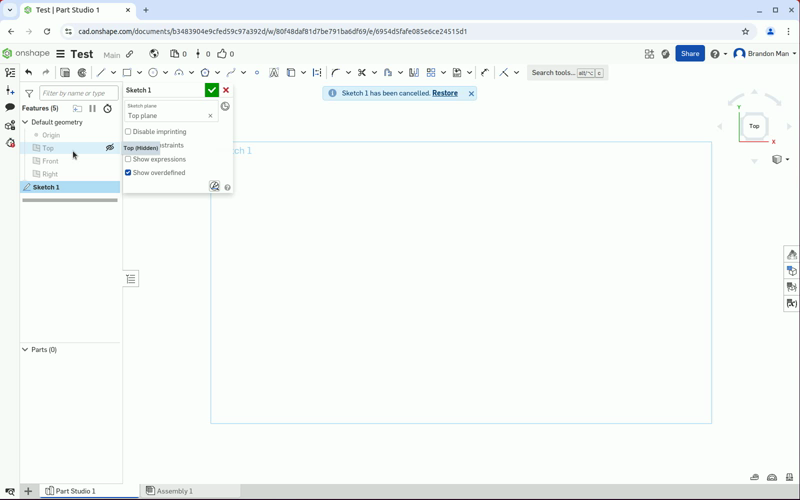
mouse_move(73, 352)
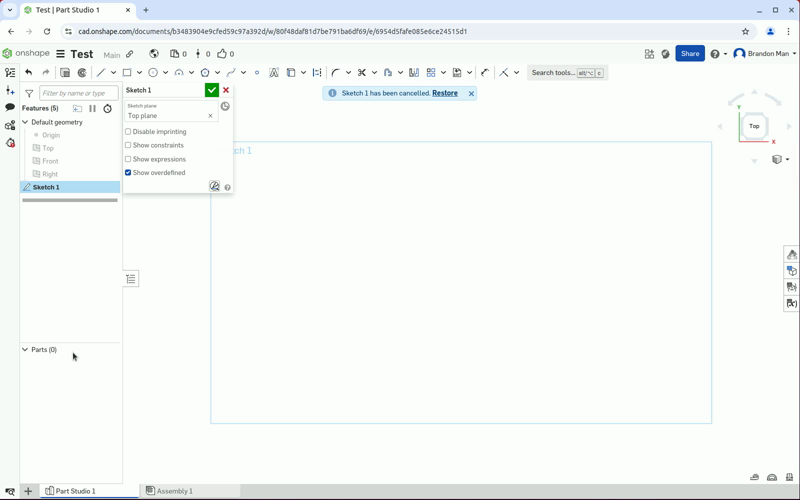
key(y)
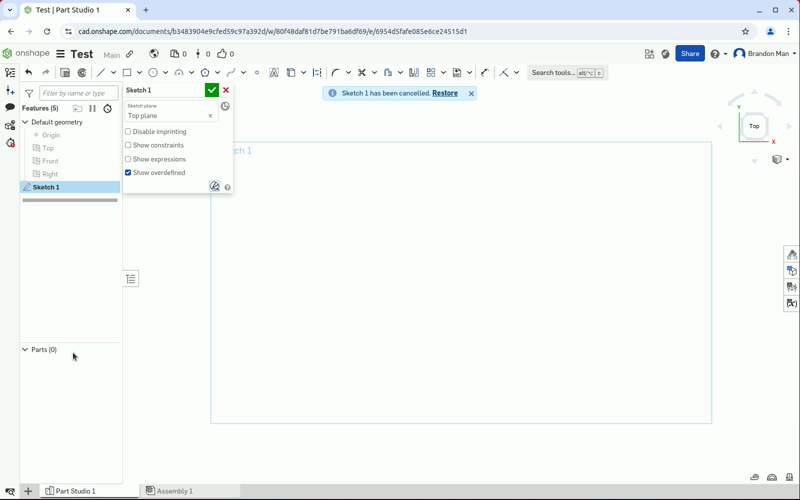
key(l)
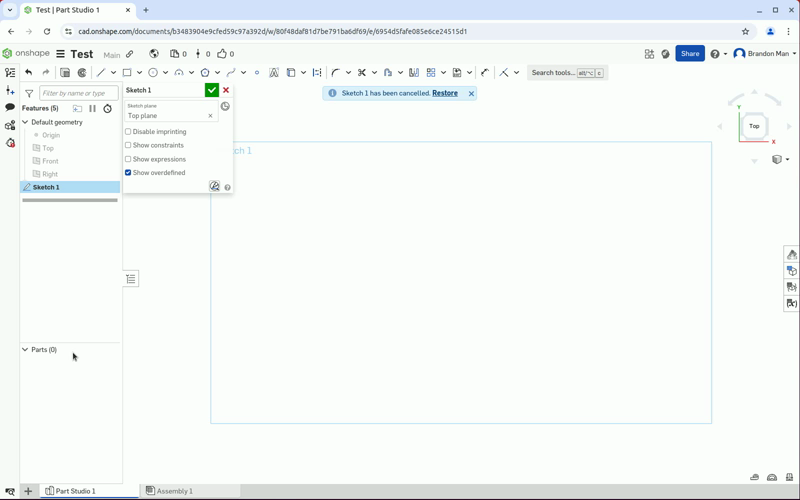
key_down(shift)
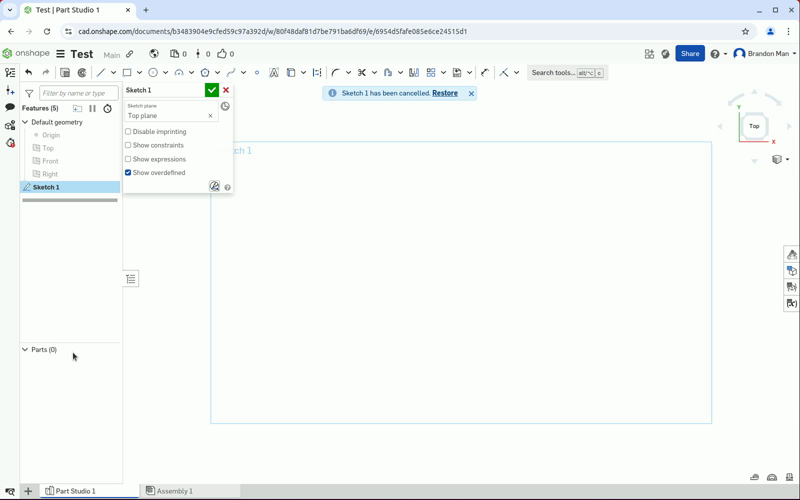
mouse_move(348, 373)
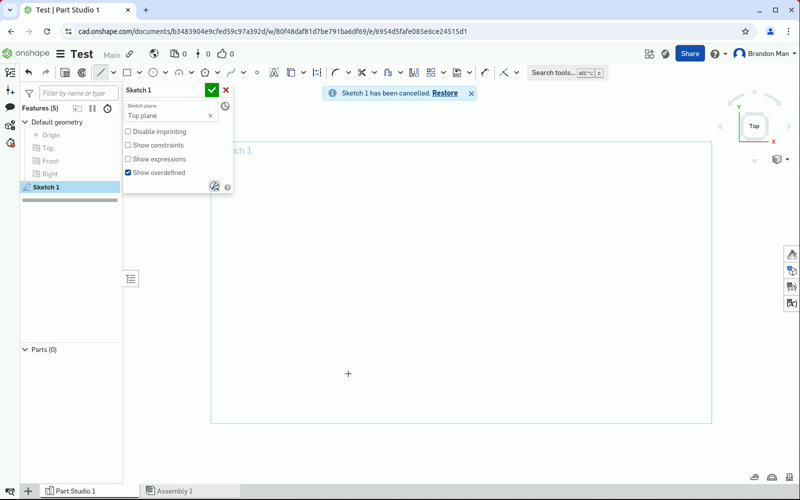
click(348, 373)
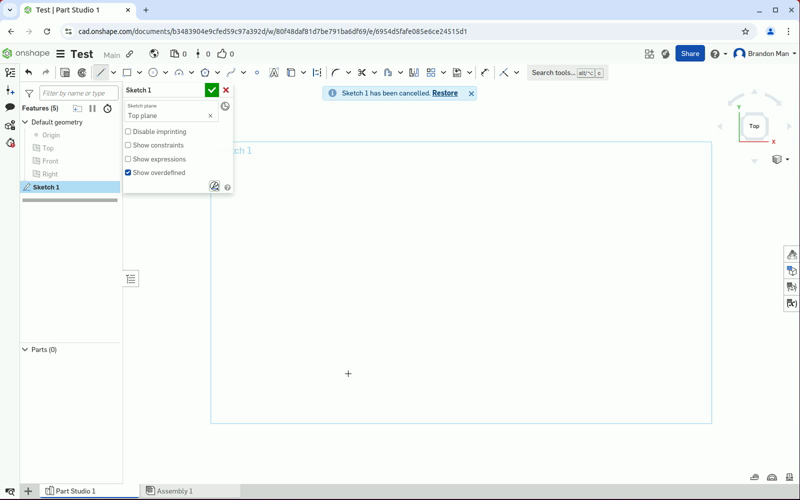
key_up(shift)
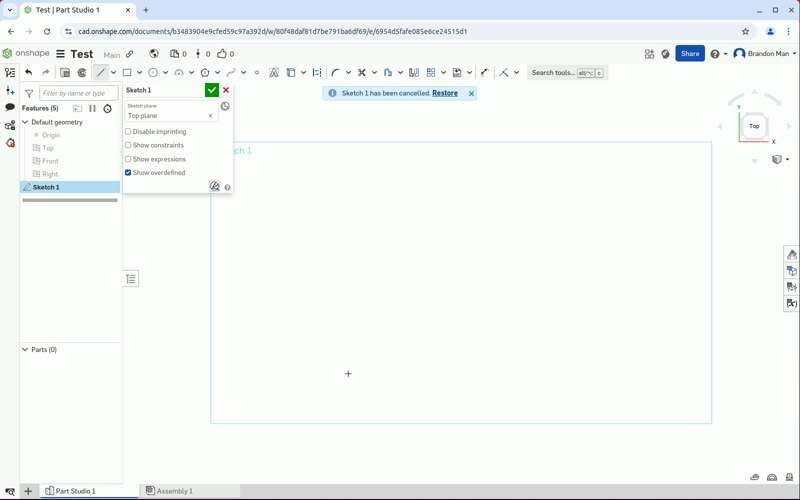
key_down(shift)
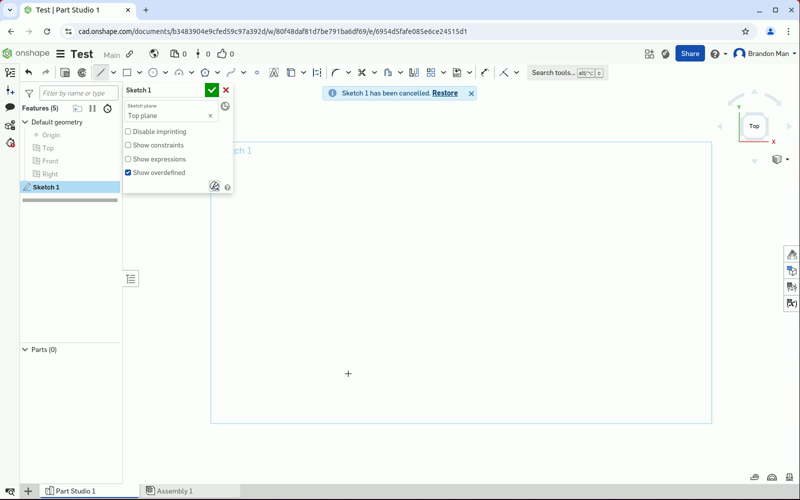
mouse_move(572, 373)
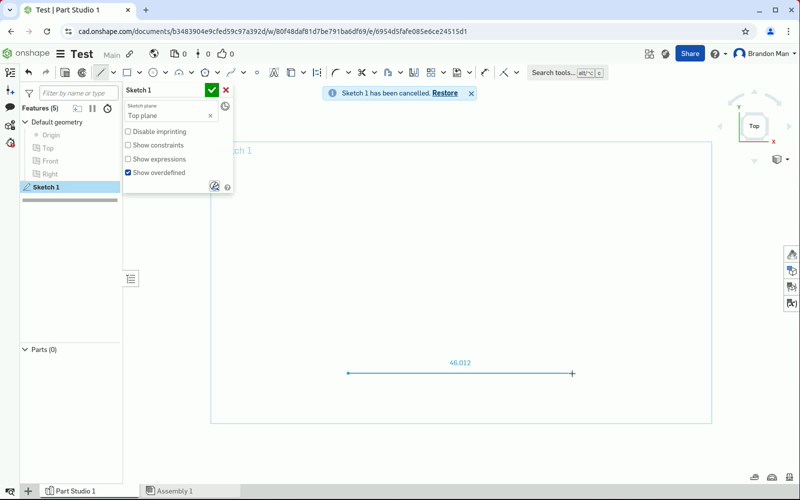
click(572, 373)
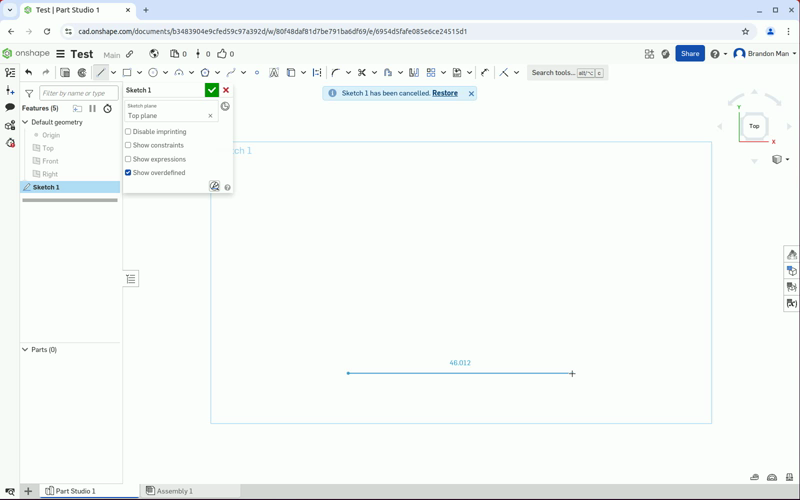
key_up(shift)
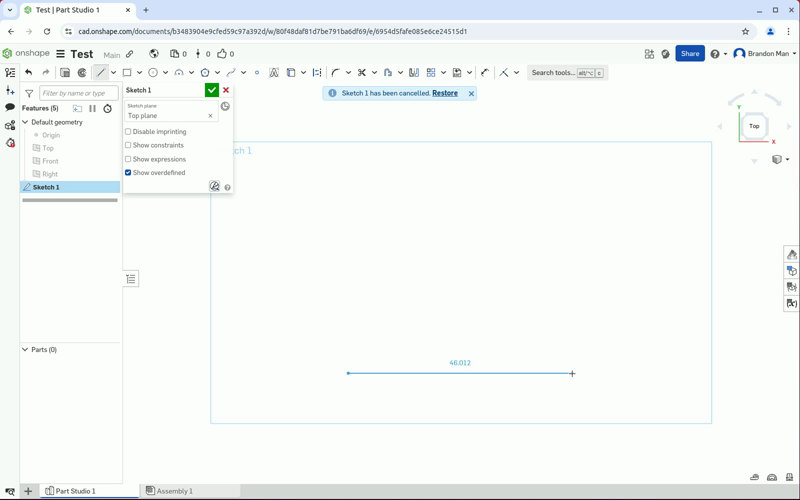
key_down(shift)
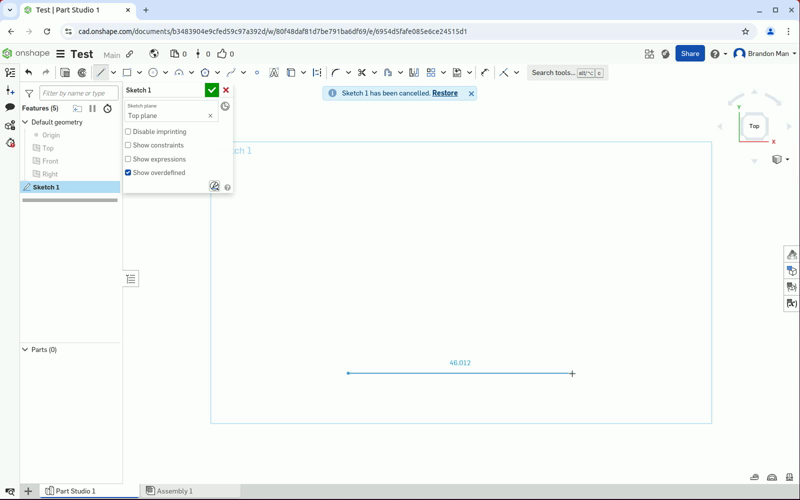
mouse_move(572, 194)
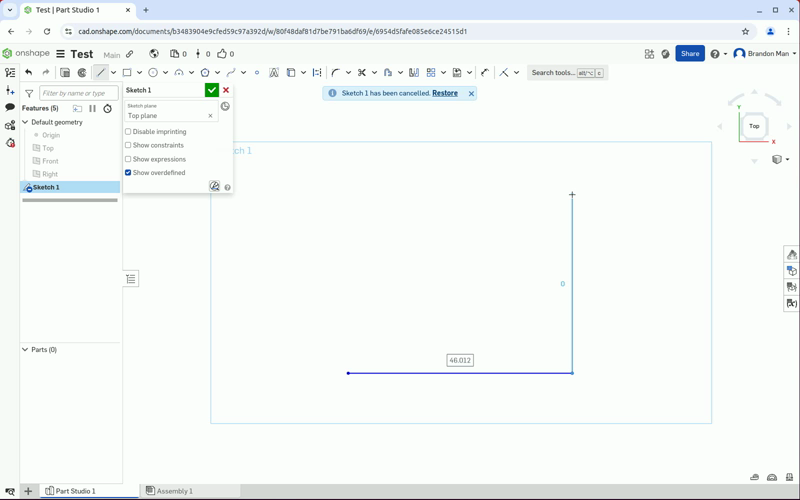
click(572, 194)
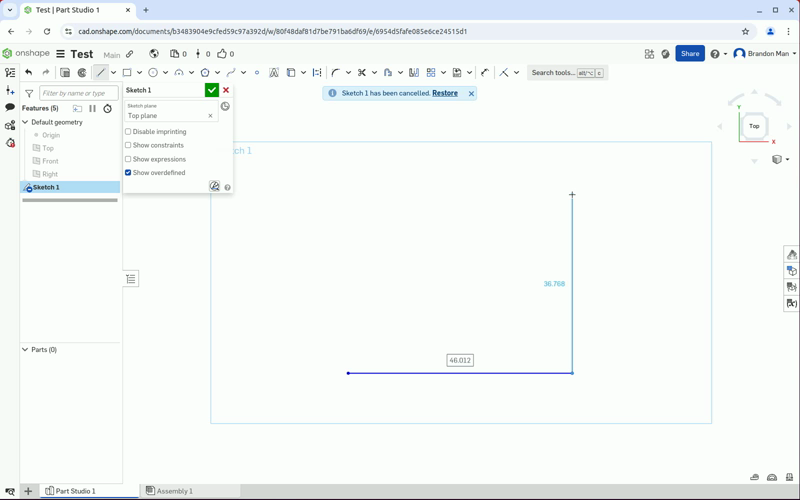
key_up(shift)
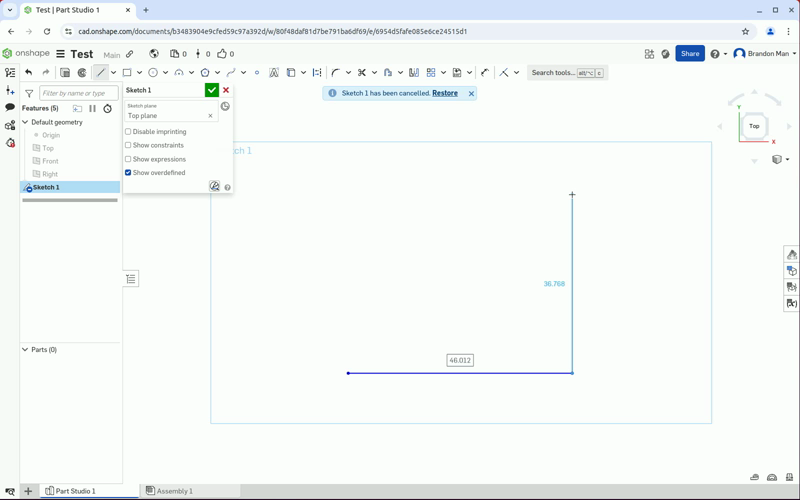
key_down(shift)
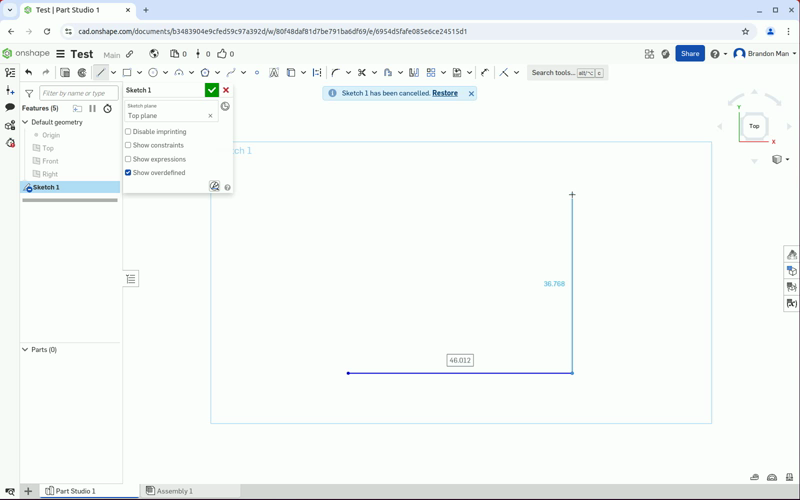
mouse_move(348, 194)
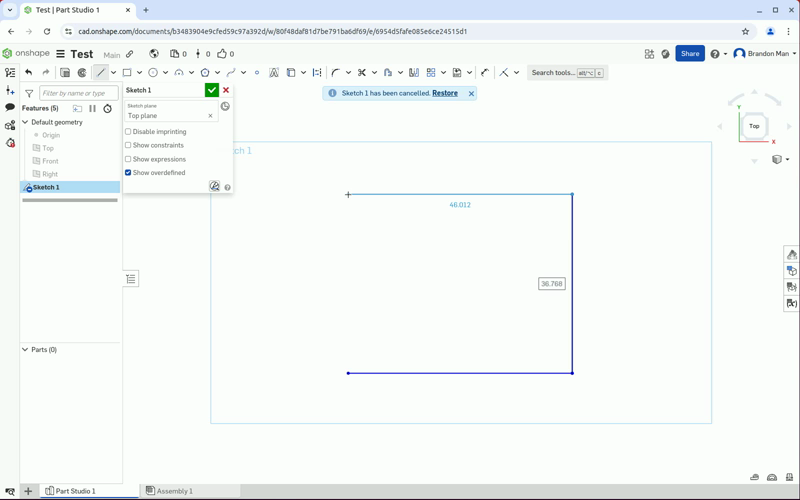
click(348, 194)
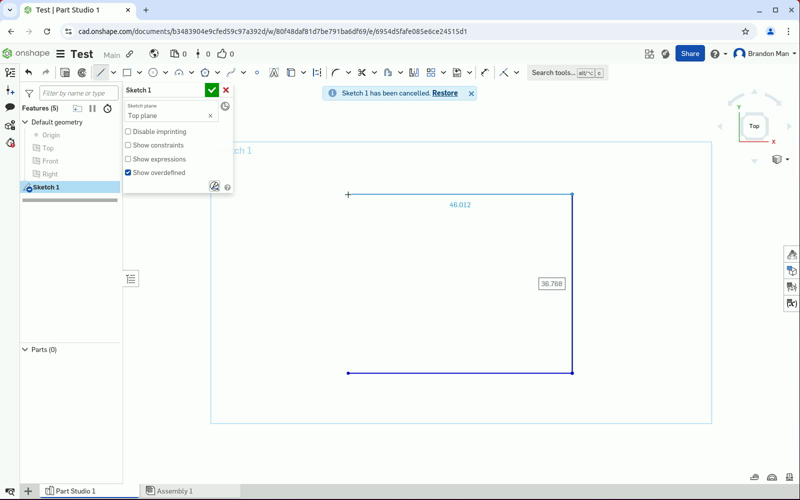
key_up(shift)
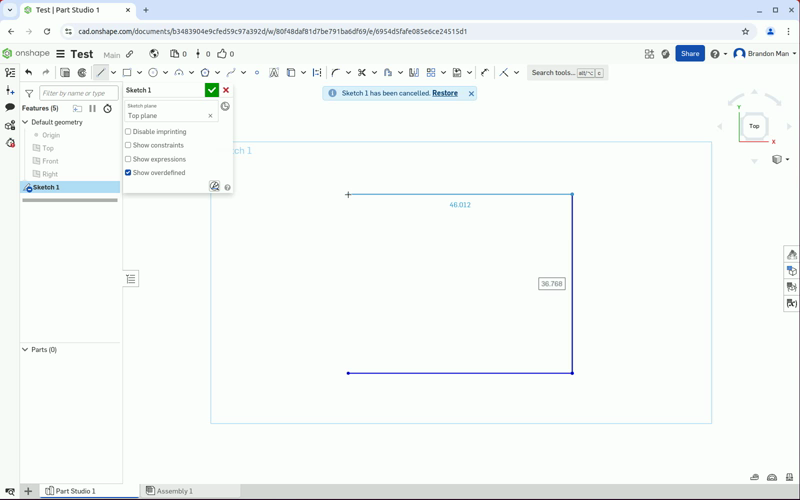
key_down(shift)
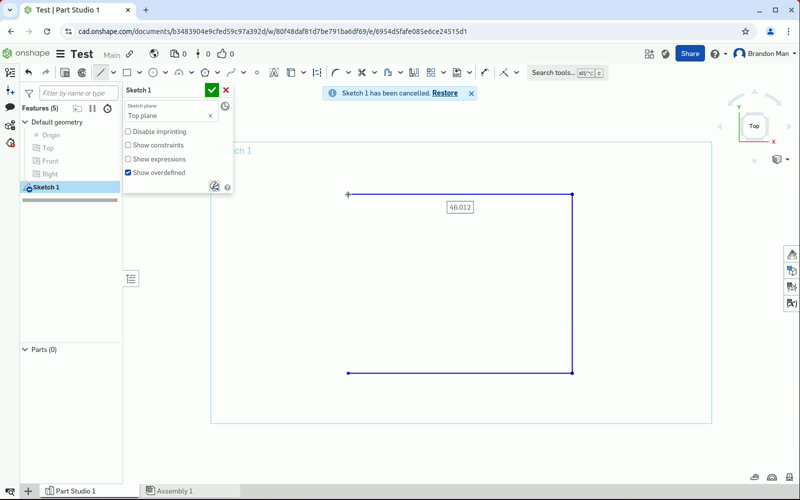
mouse_move(348, 373)
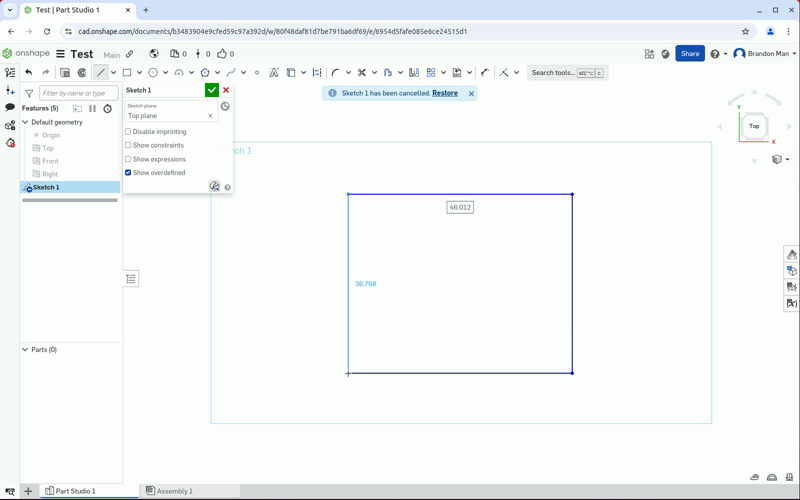
key_up(shift)
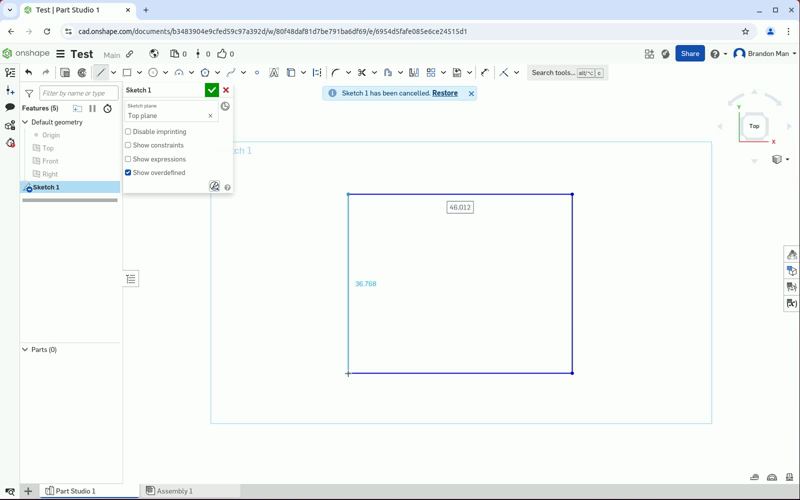
click(348, 373)
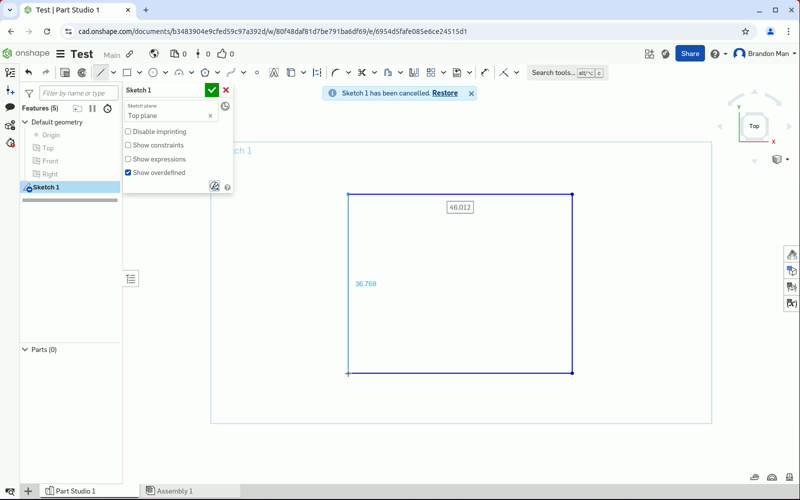
key(esc)
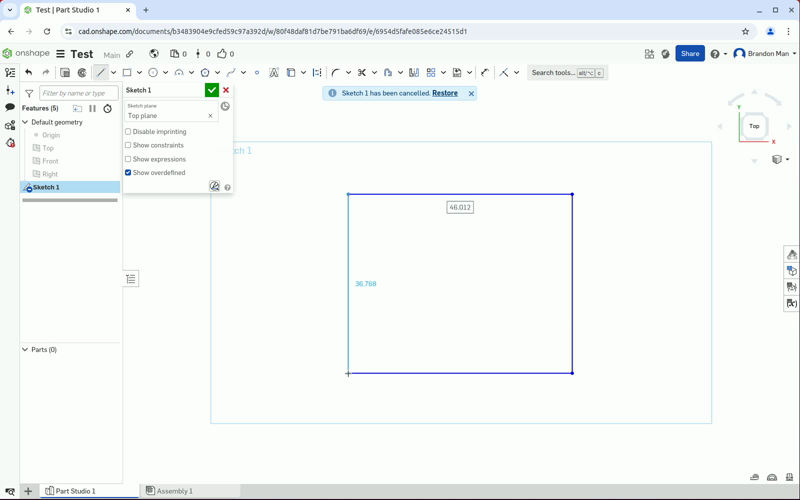
mouse_move(477, 318)
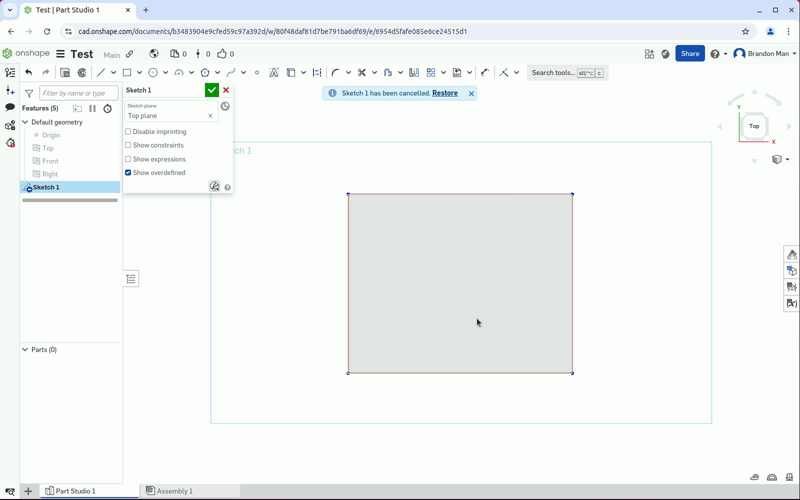
click(477, 318)
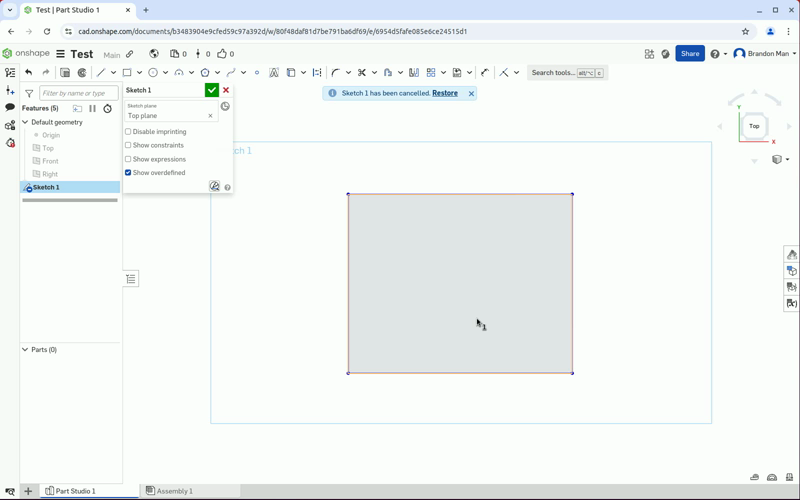
mouse_move(73, 352)
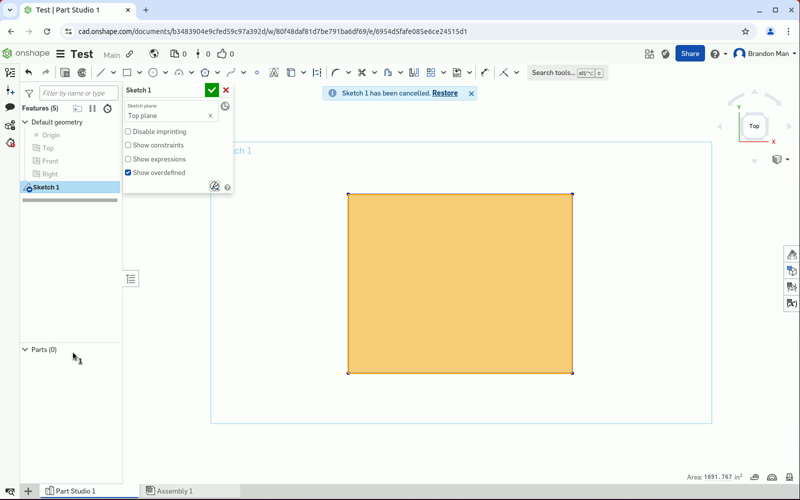
key(shift+y)
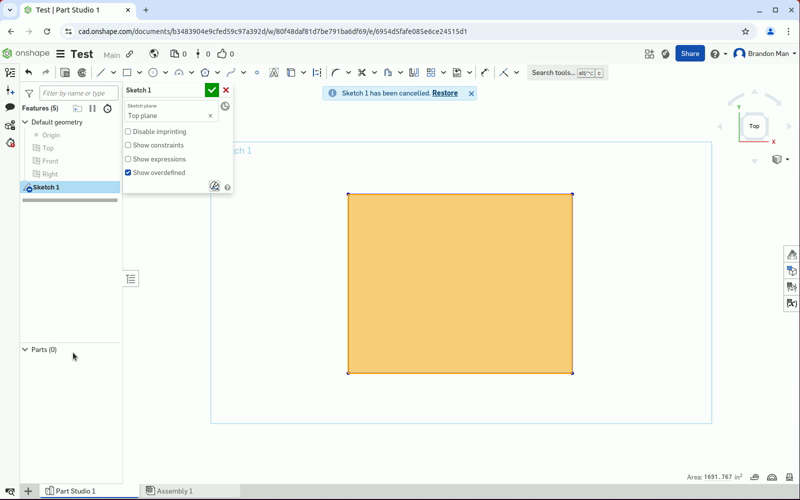
key(shift+e)
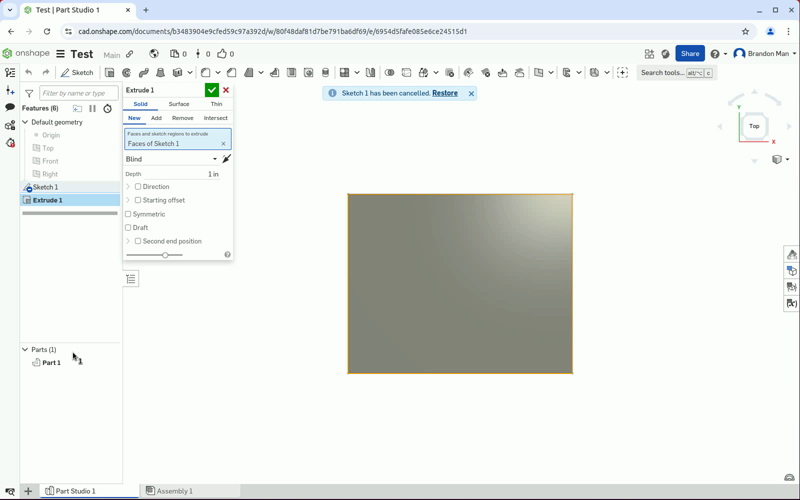
mouse_move(143, 106)
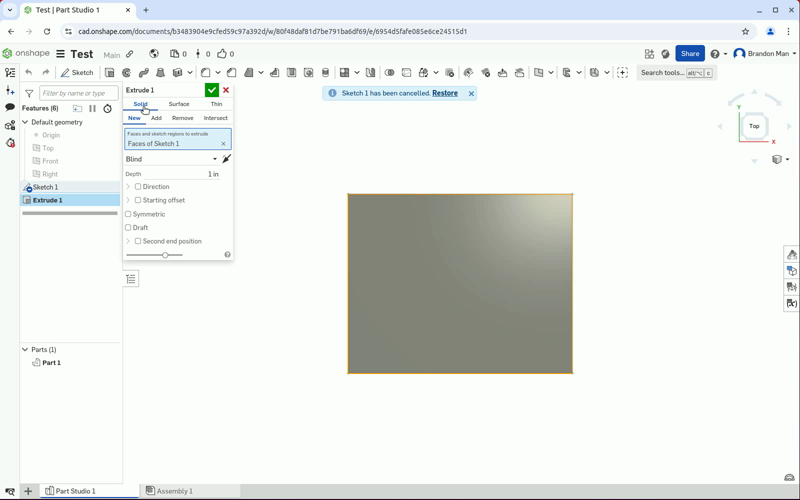
click(143, 106)
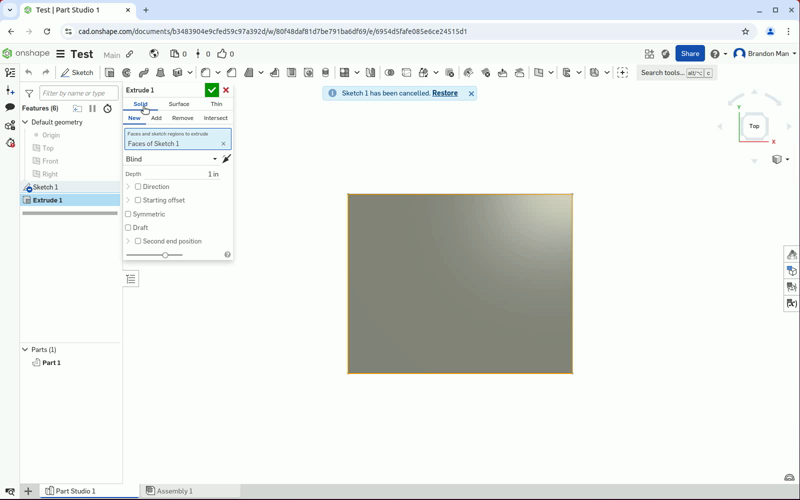
mouse_move(137, 120)
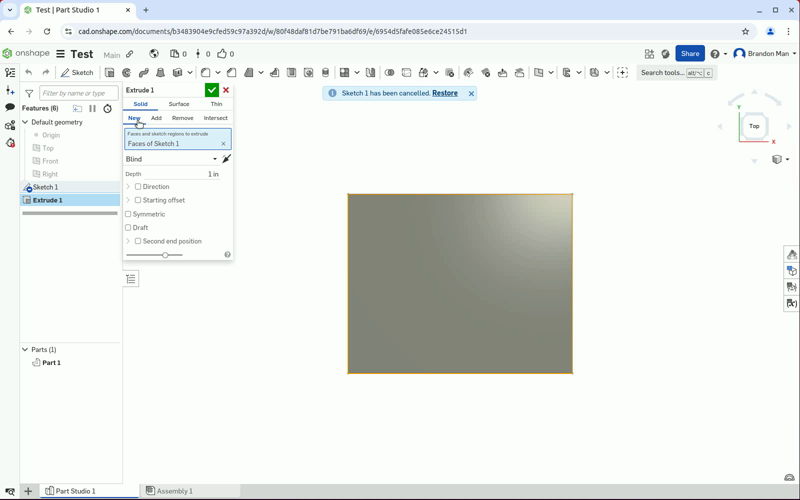
click(137, 120)
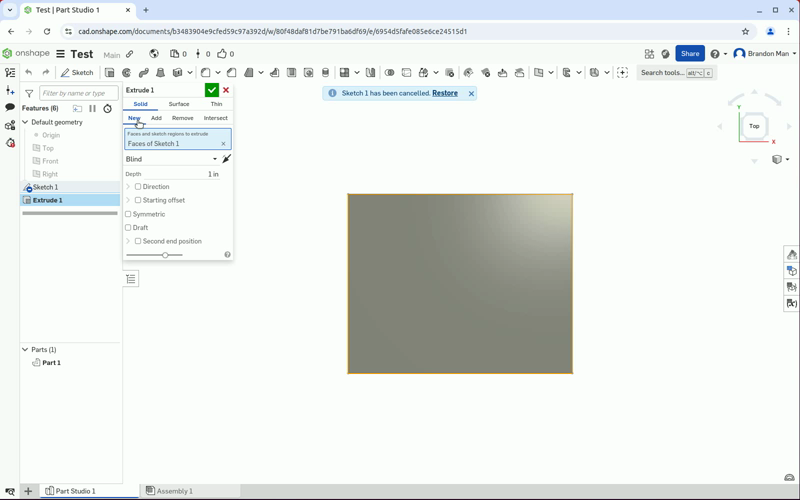
key(tab, 4)
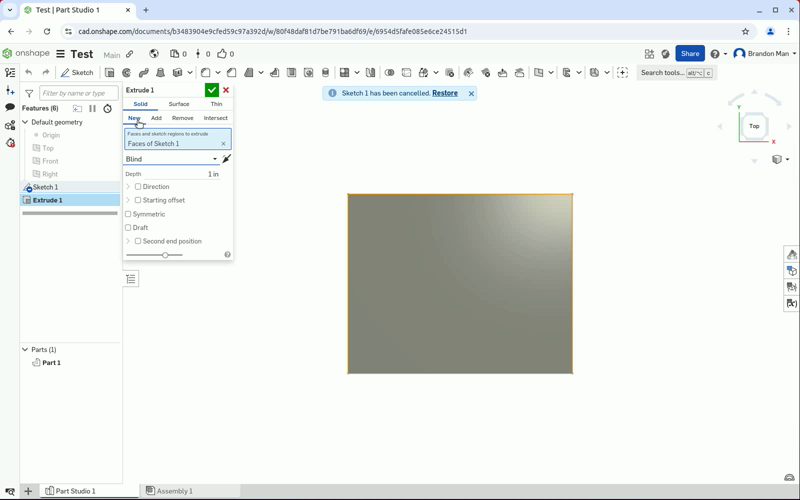
text(11.554)
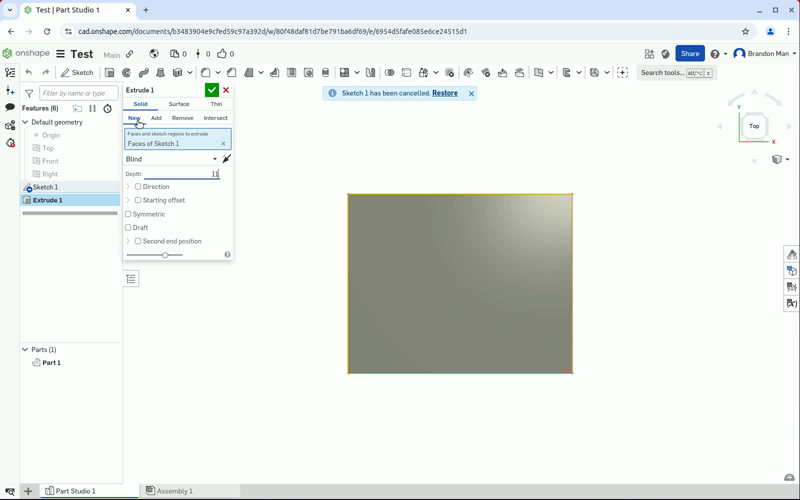
key(enter)
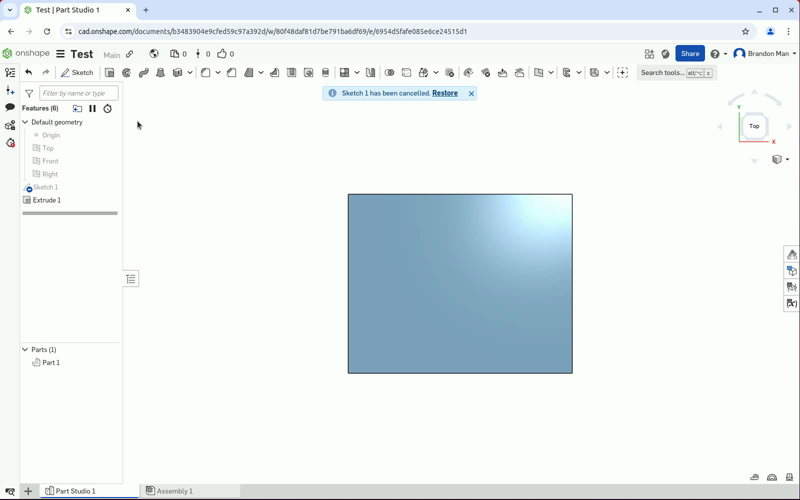
key(shift+h)
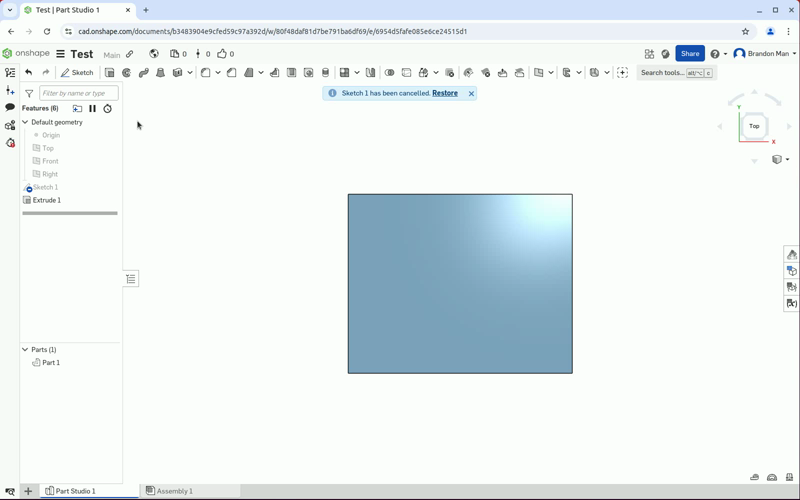
key(shift+h)
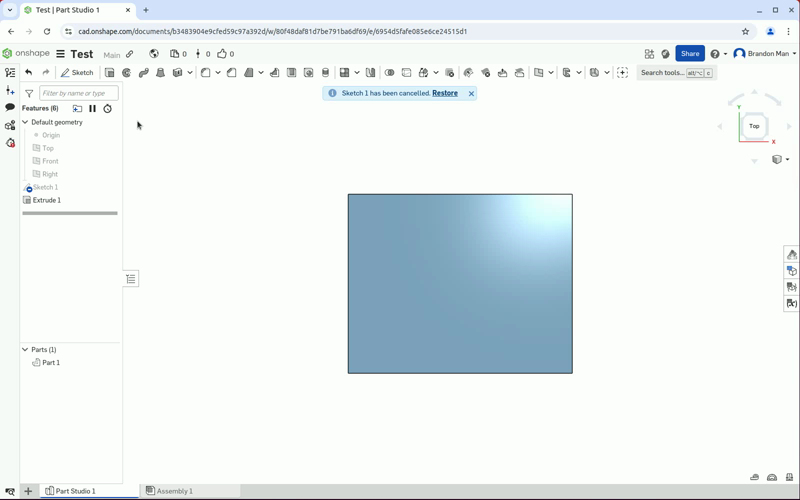
mouse_move(73, 189)
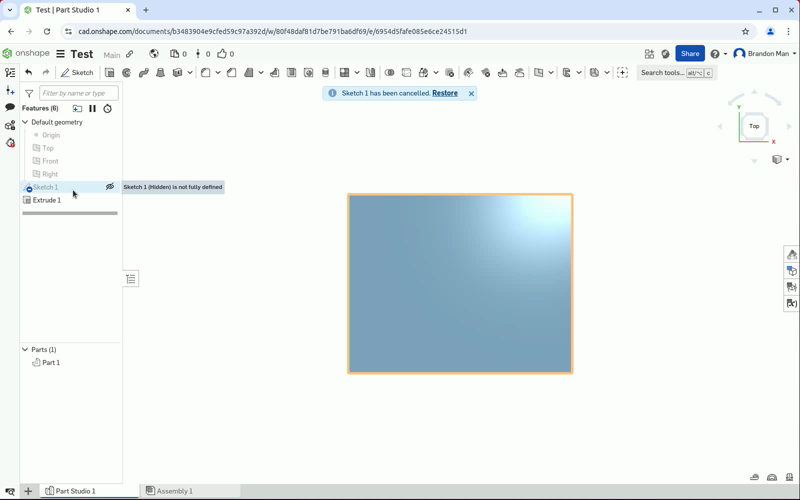
click(73, 189)
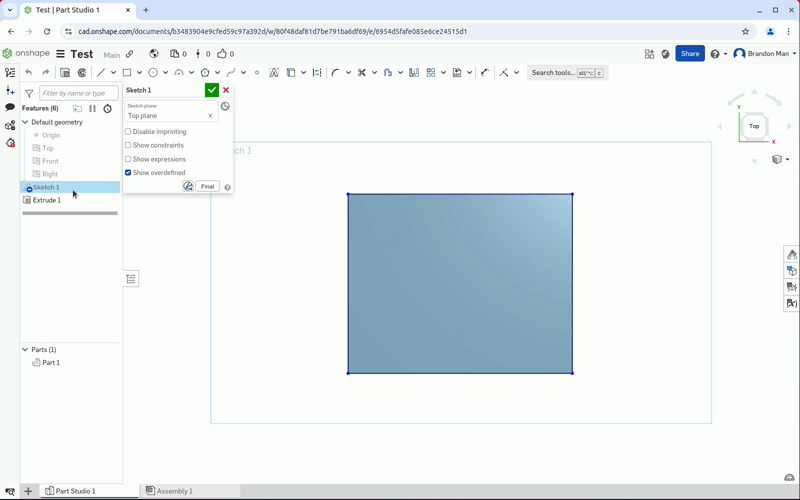
mouse_move(229, 92)
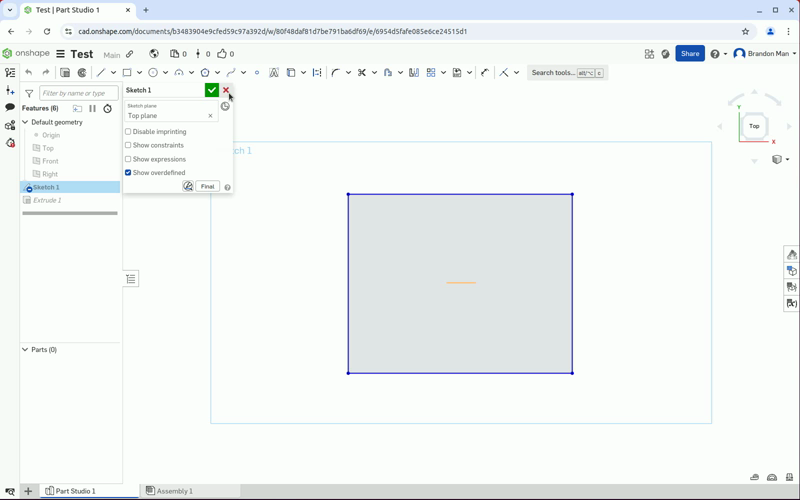
click(229, 92)
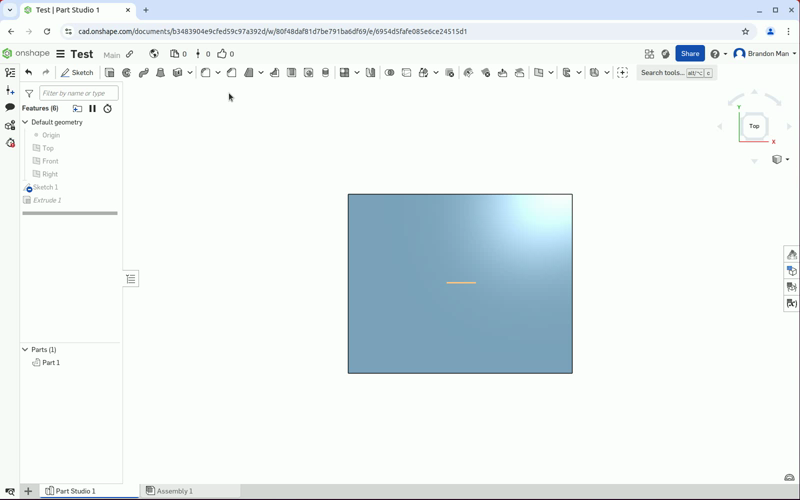
mouse_move(541, 75)
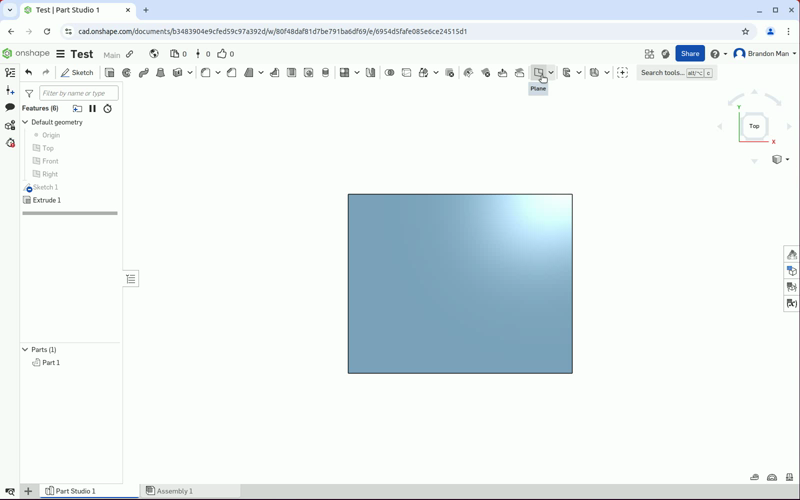
click(541, 75)
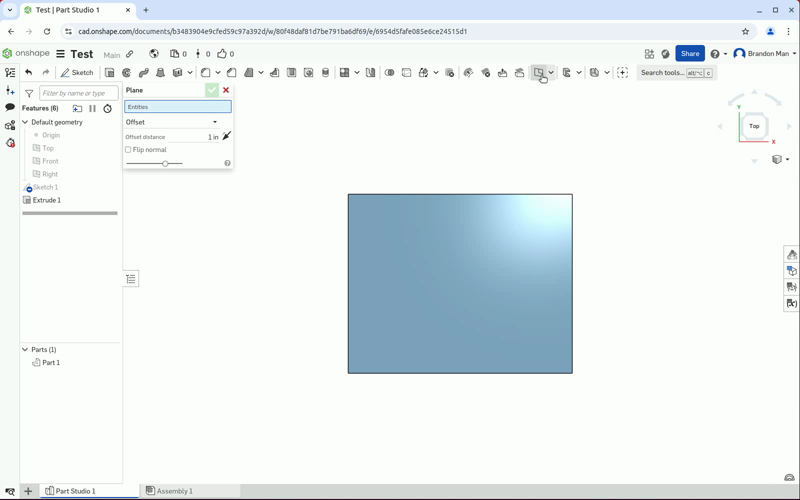
mouse_move(73, 150)
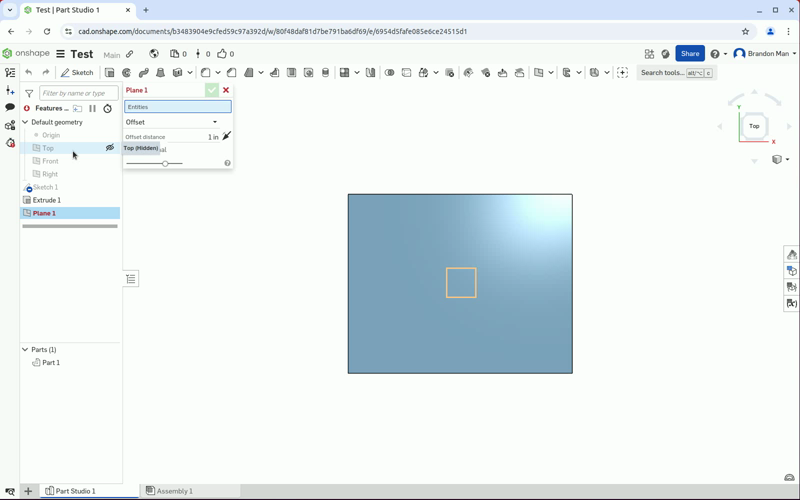
click(73, 150)
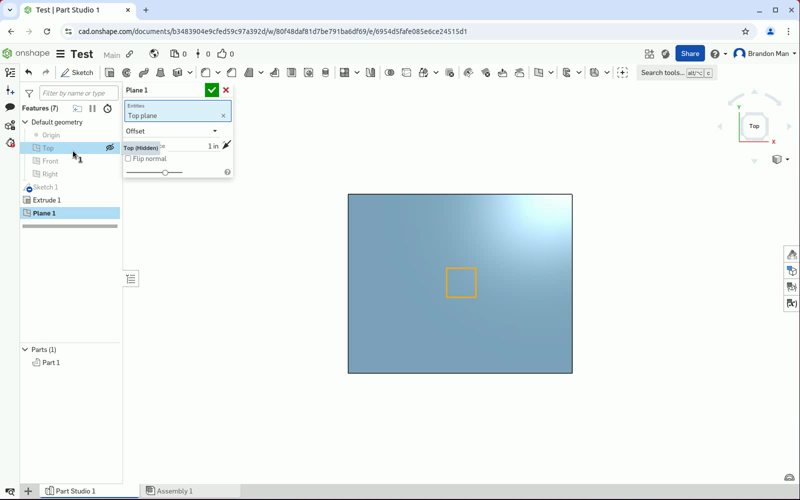
key(tab, 2)
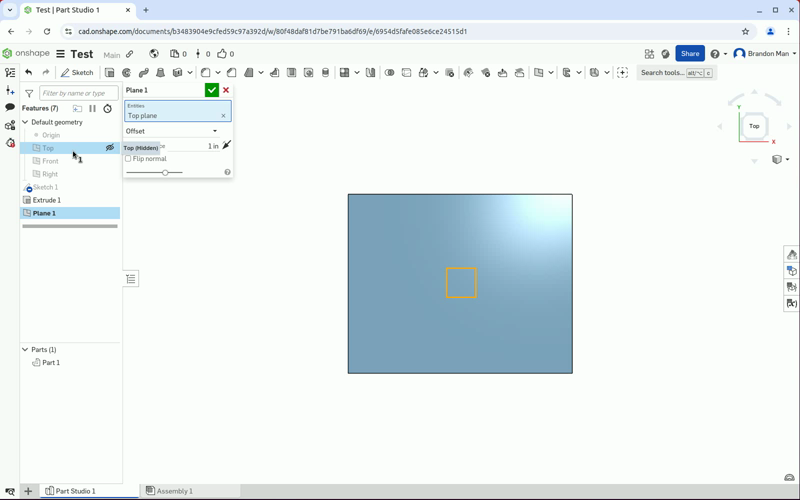
text(11.554)
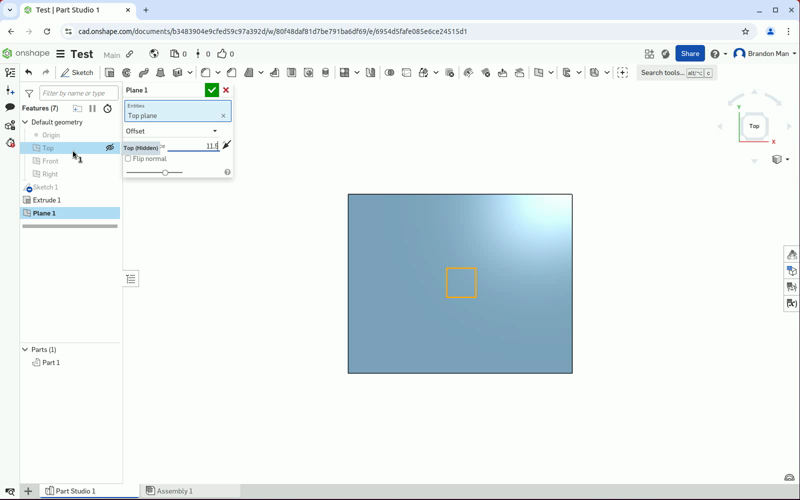
key(enter, 2)
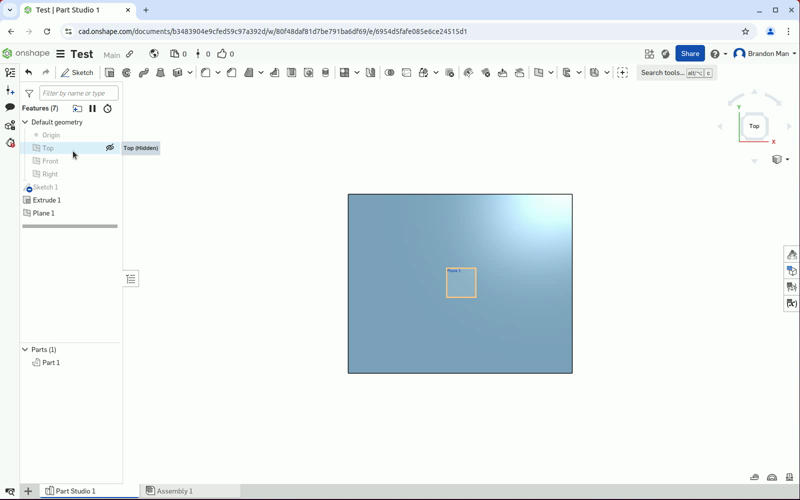
key(shift+s)
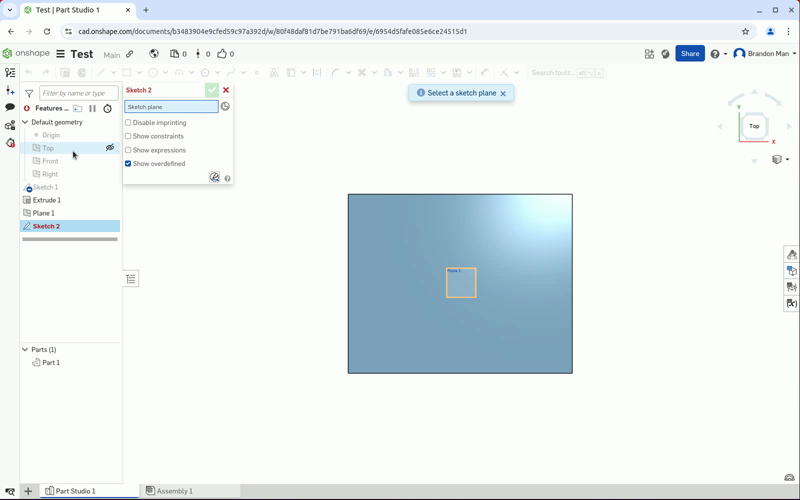
mouse_move(73, 215)
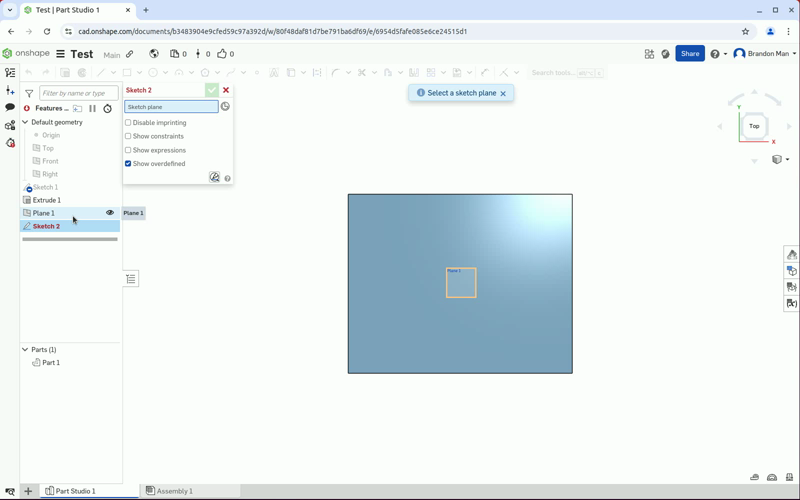
click(73, 215)
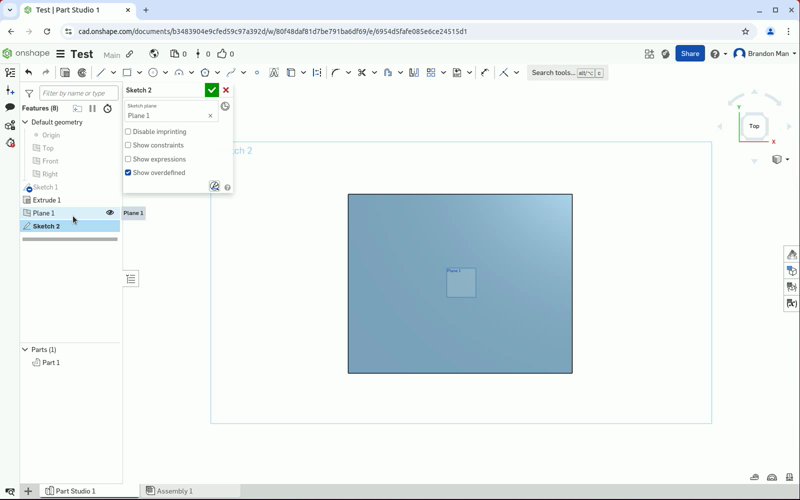
mouse_move(73, 352)
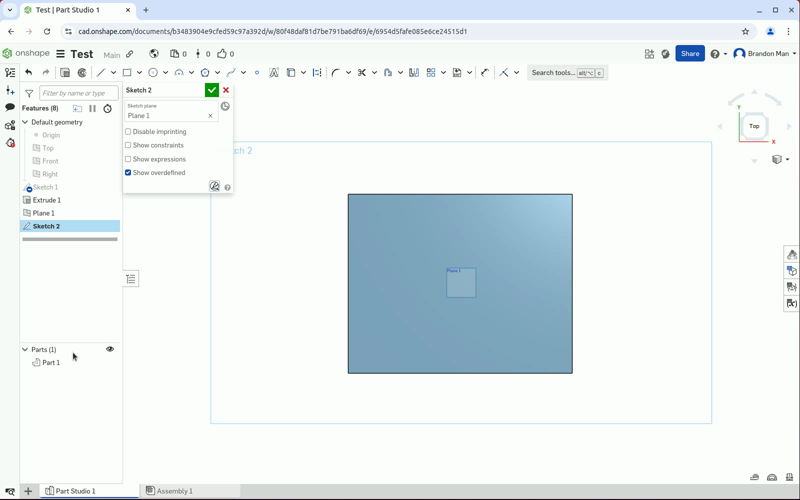
key(y)
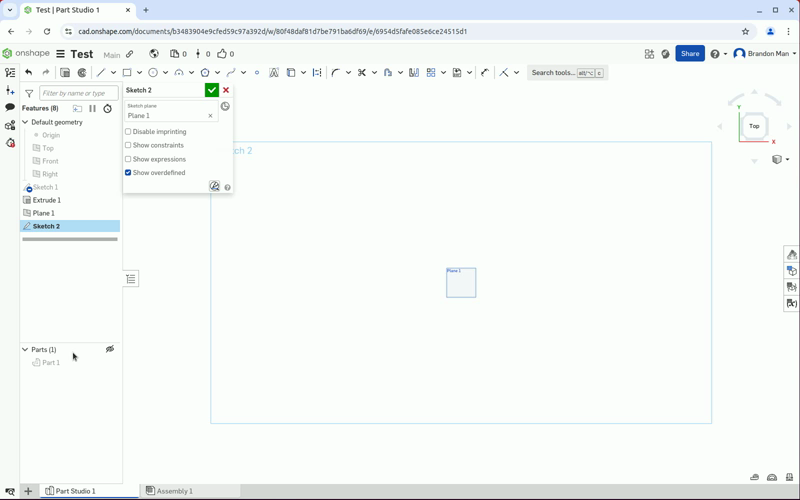
key(a)
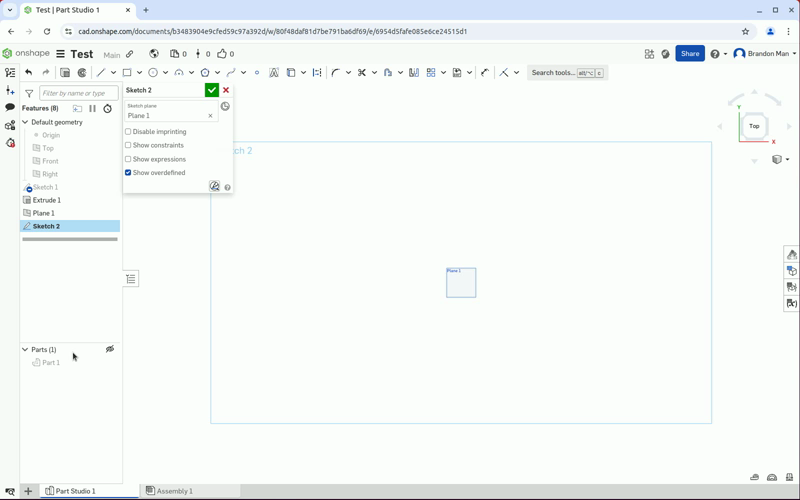
key_down(shift)
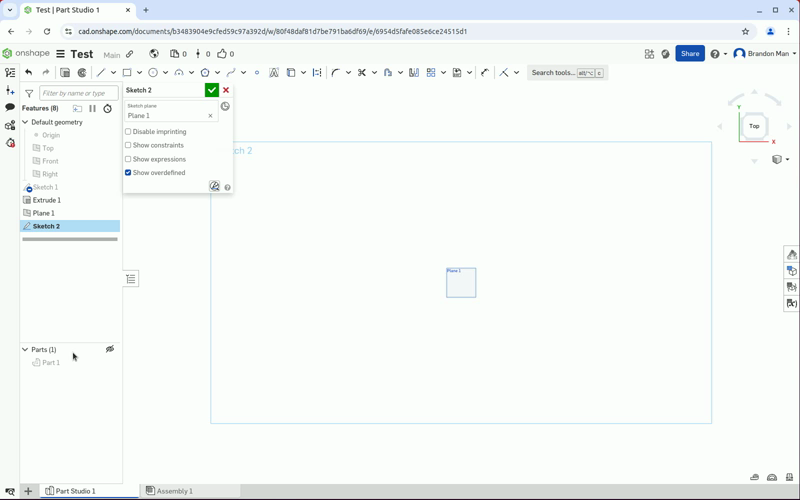
mouse_move(460, 278)
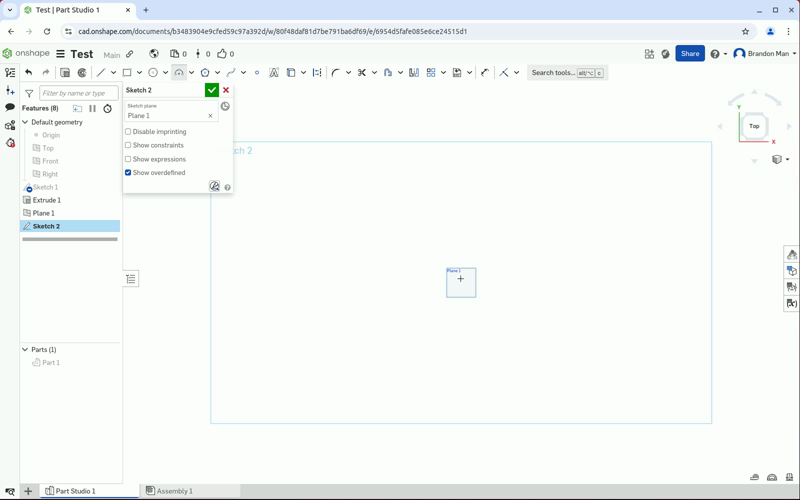
click(460, 278)
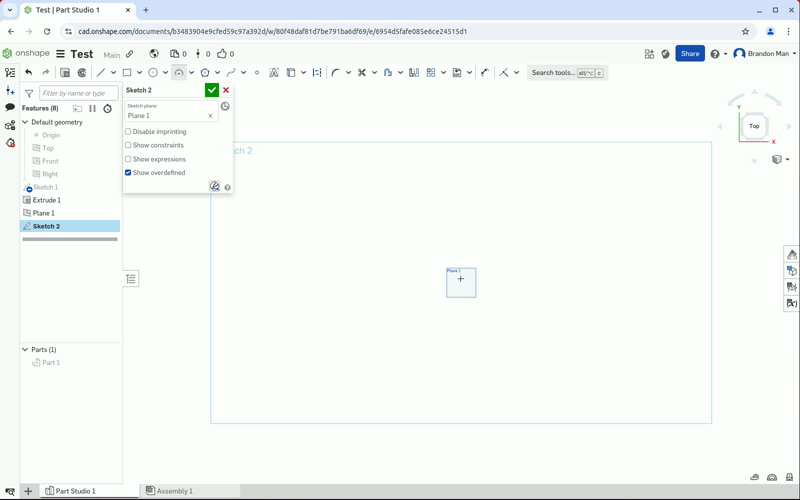
key_up(shift)
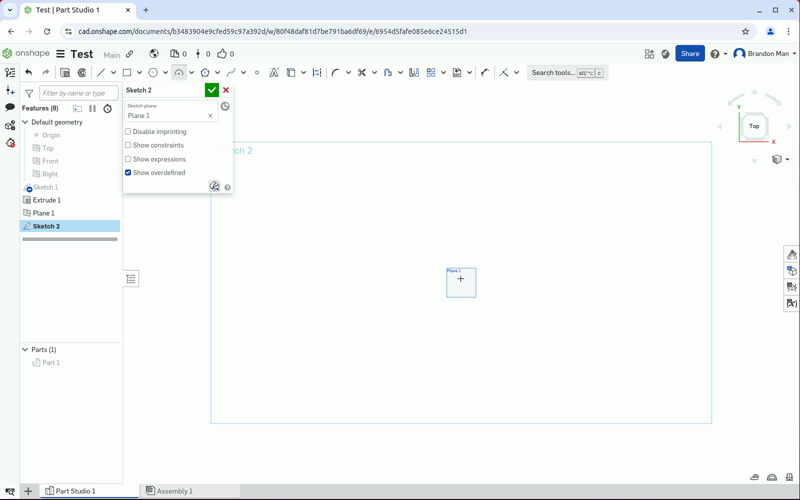
key_down(shift)
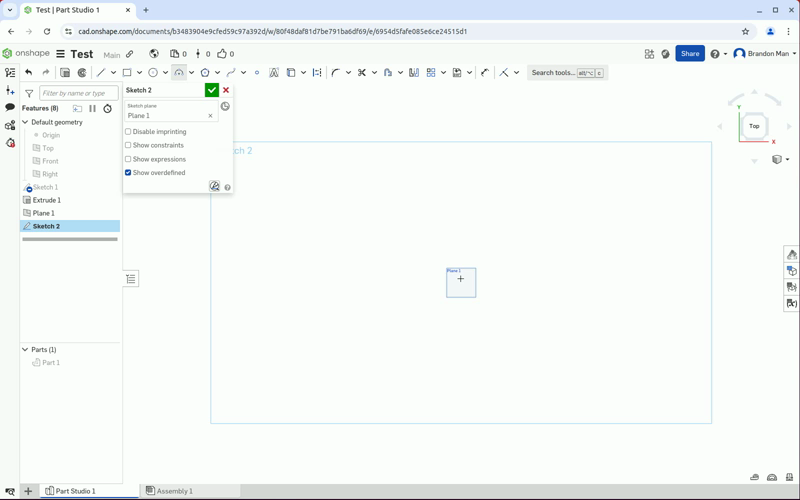
mouse_move(464, 282)
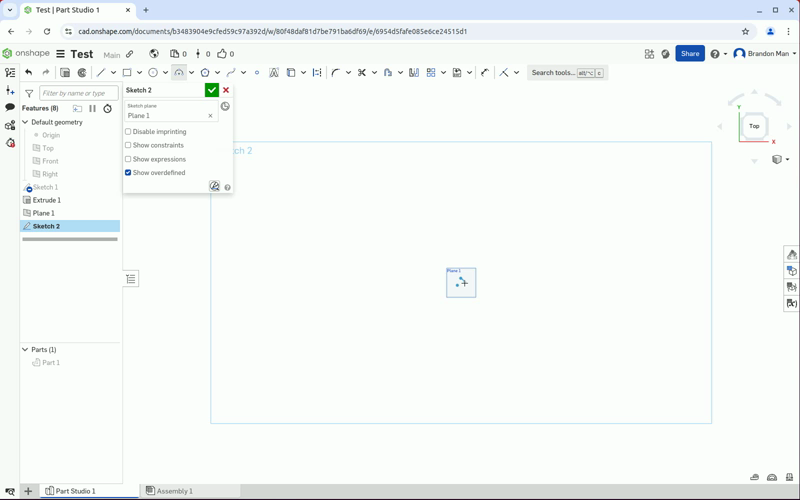
scroll(6)
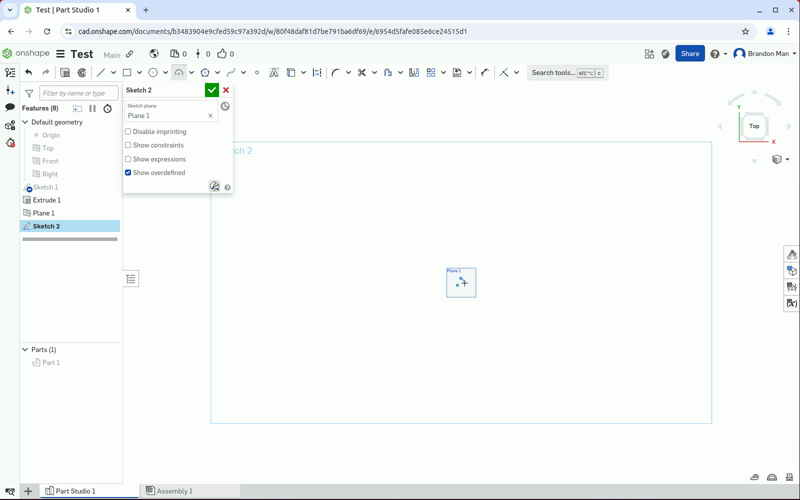
scroll(6)
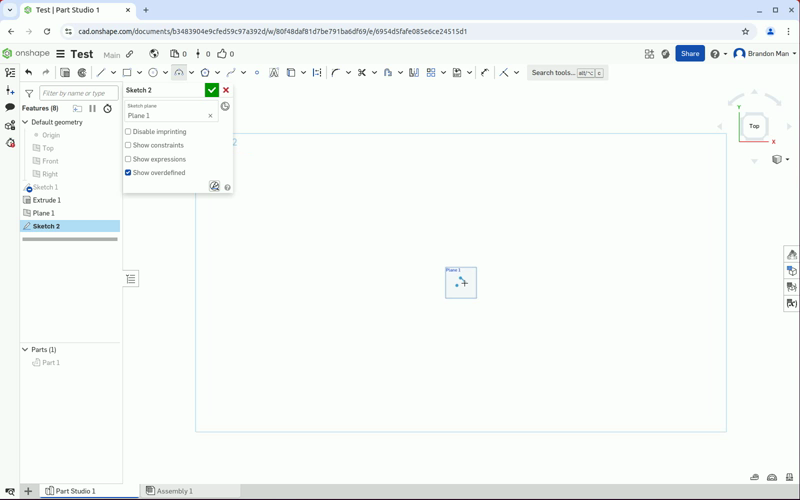
scroll(6)
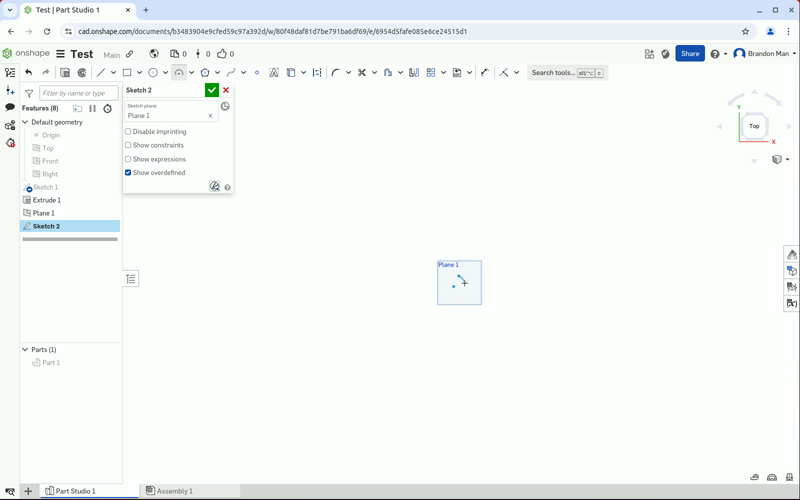
scroll(6)
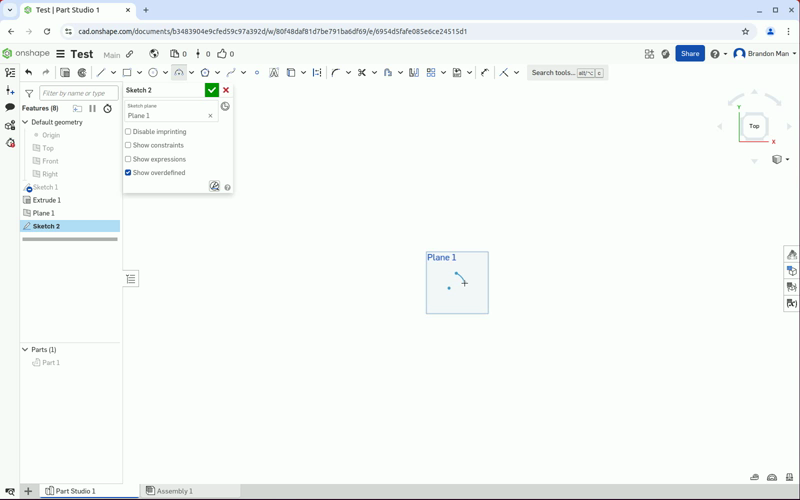
scroll(6)
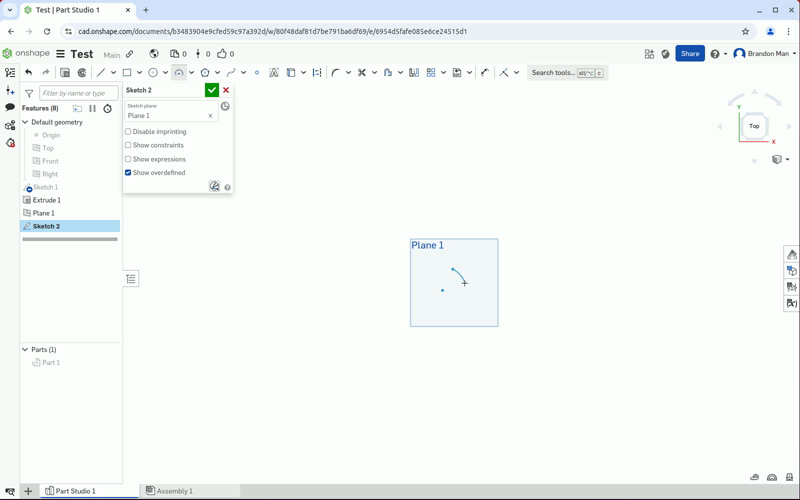
scroll(6)
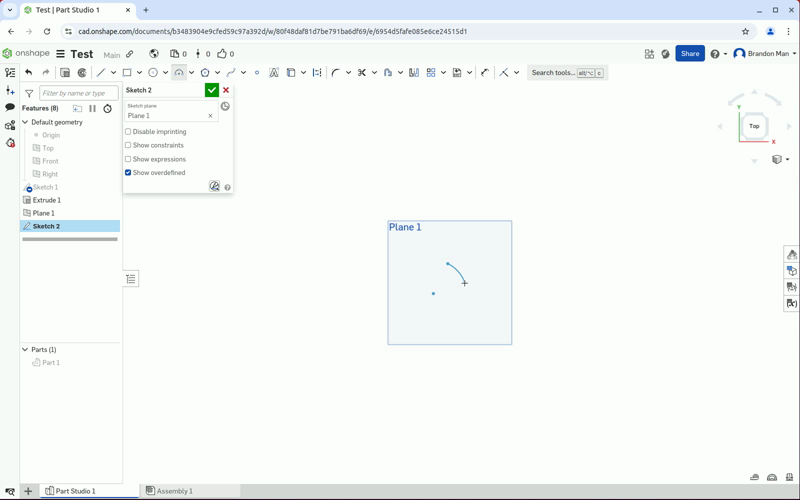
scroll(6)
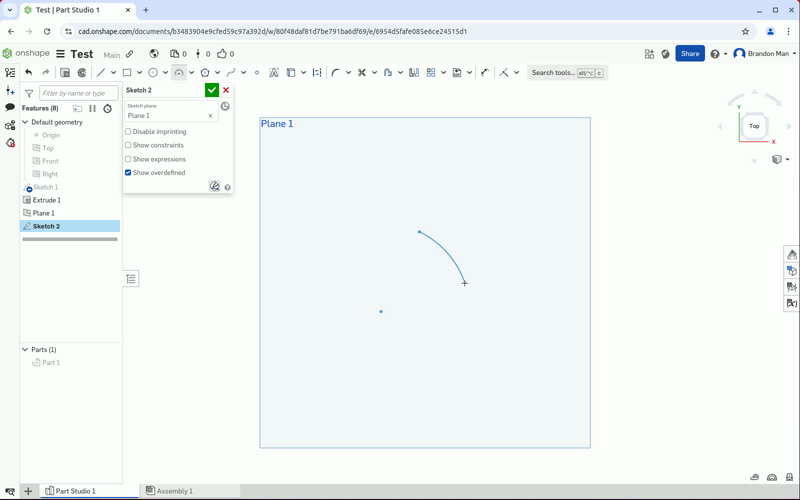
click(464, 282)
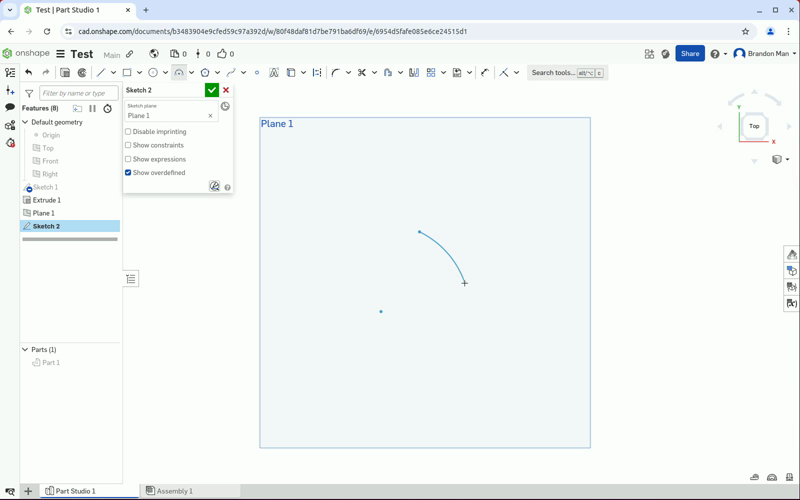
scroll(-6)
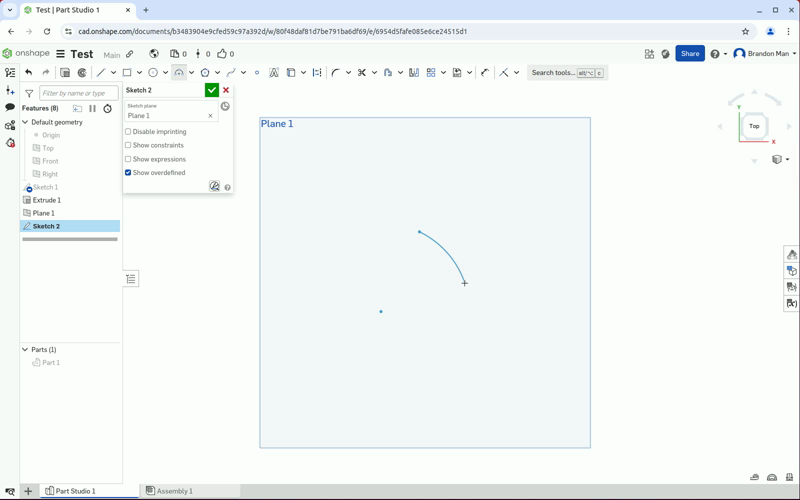
scroll(-6)
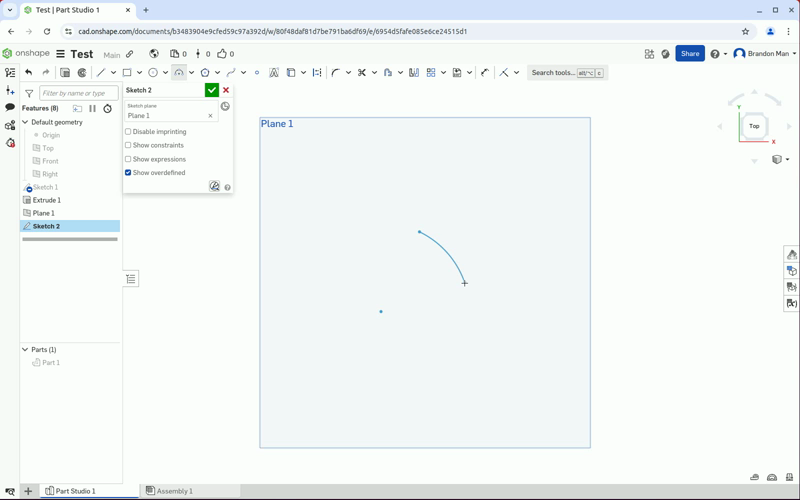
scroll(-6)
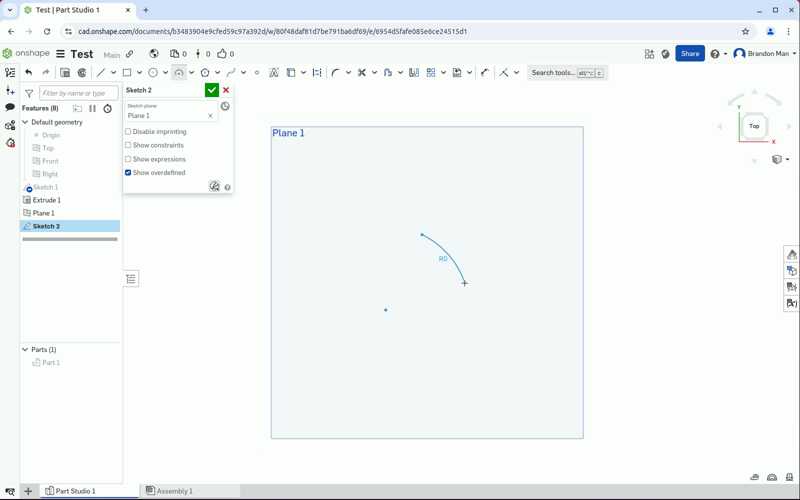
scroll(-6)
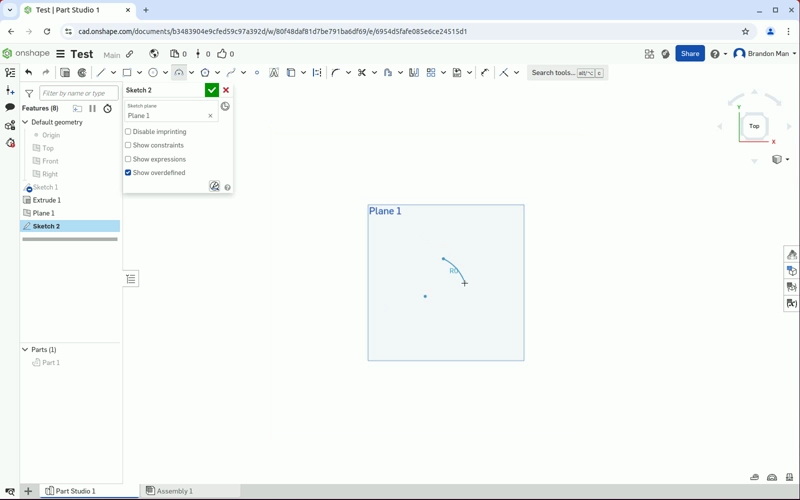
scroll(-6)
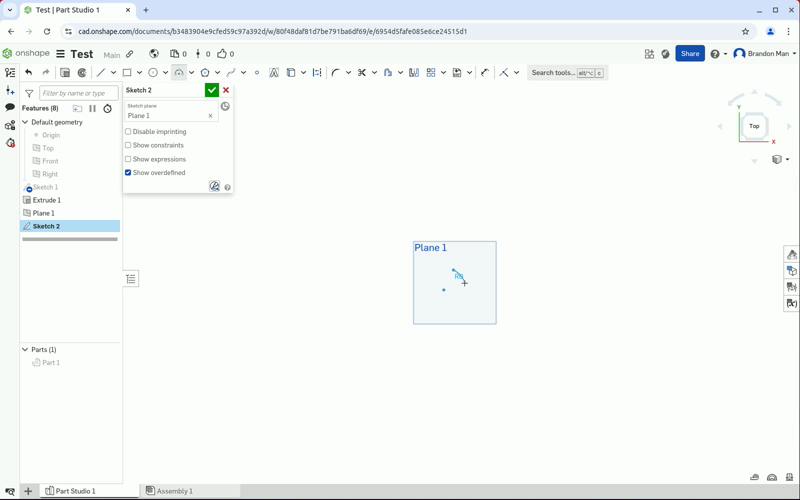
scroll(-6)
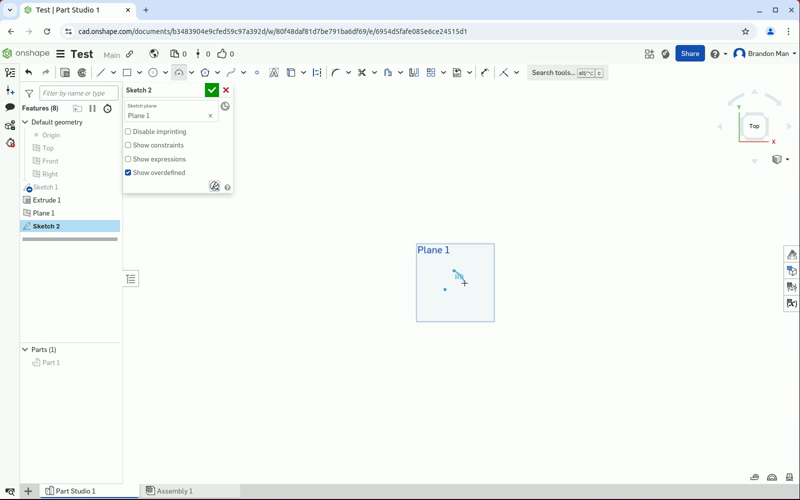
scroll(-6)
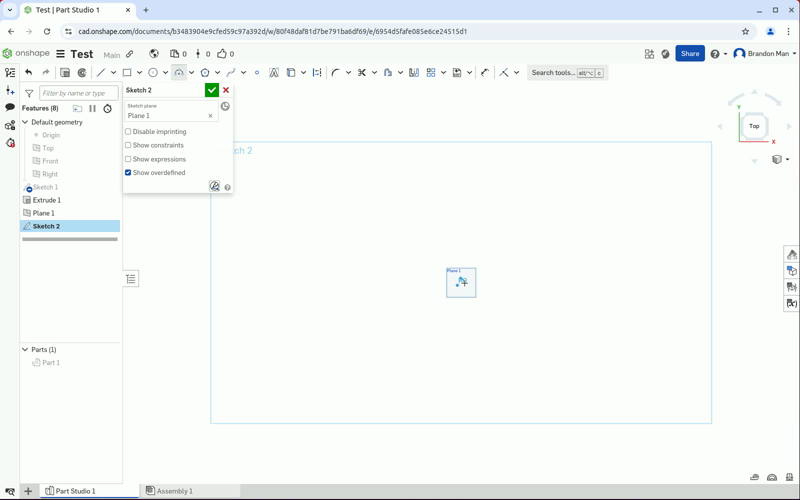
mouse_move(461, 281)
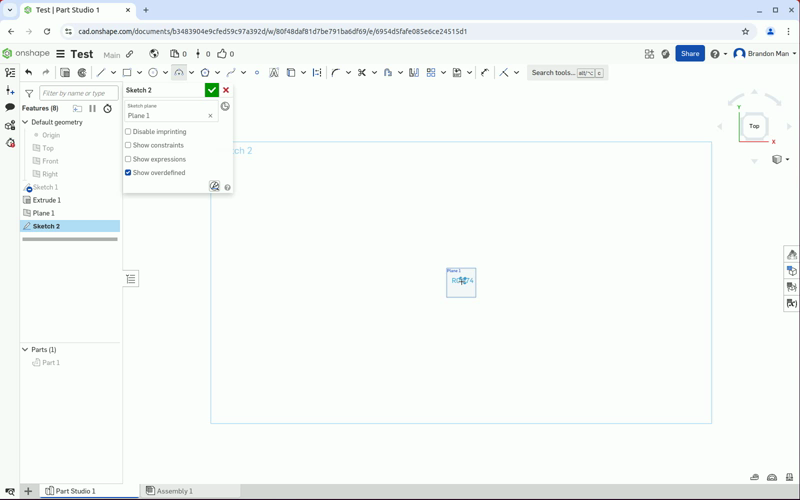
scroll(6)
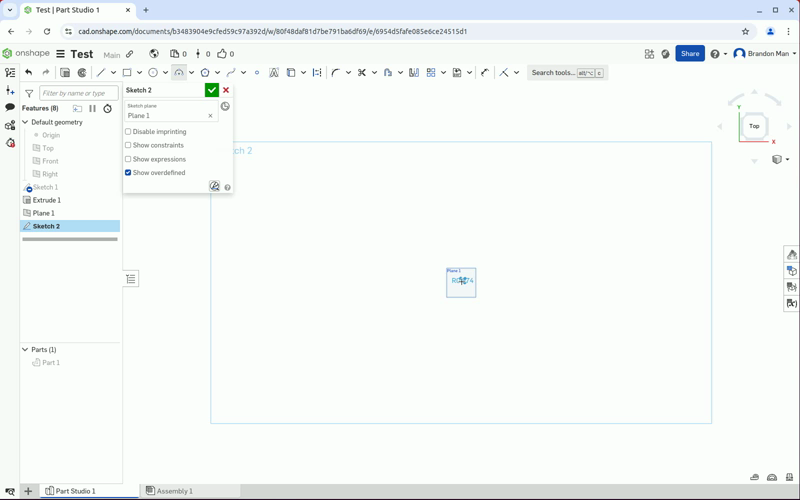
scroll(6)
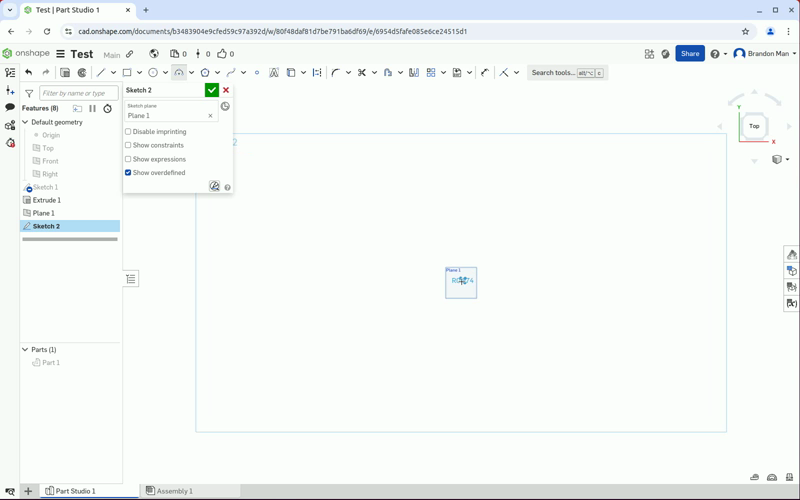
scroll(6)
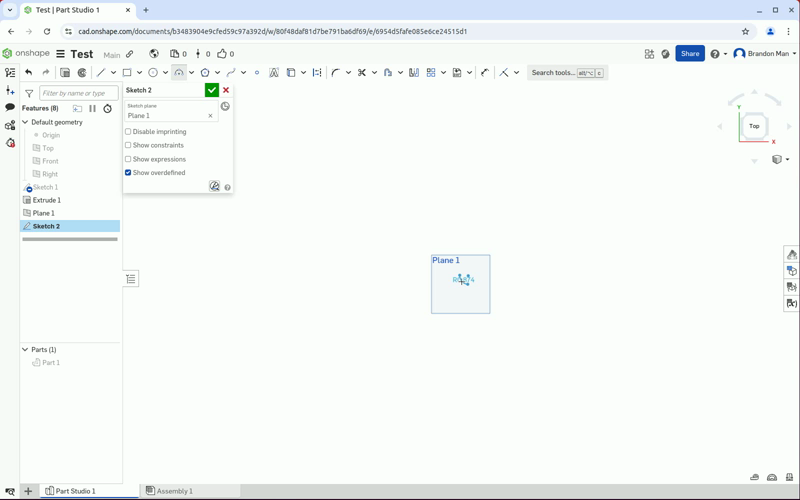
scroll(6)
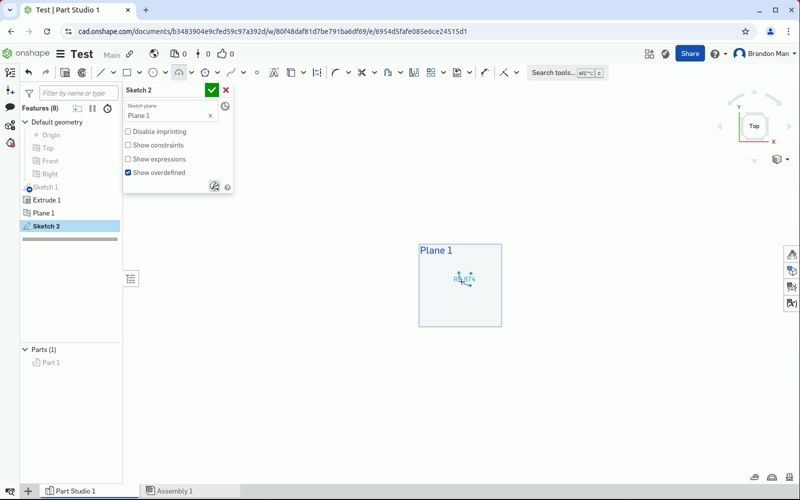
scroll(6)
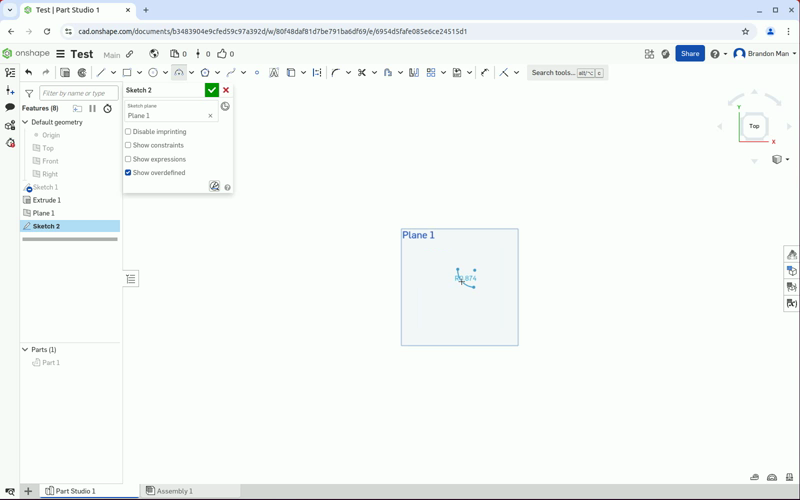
scroll(6)
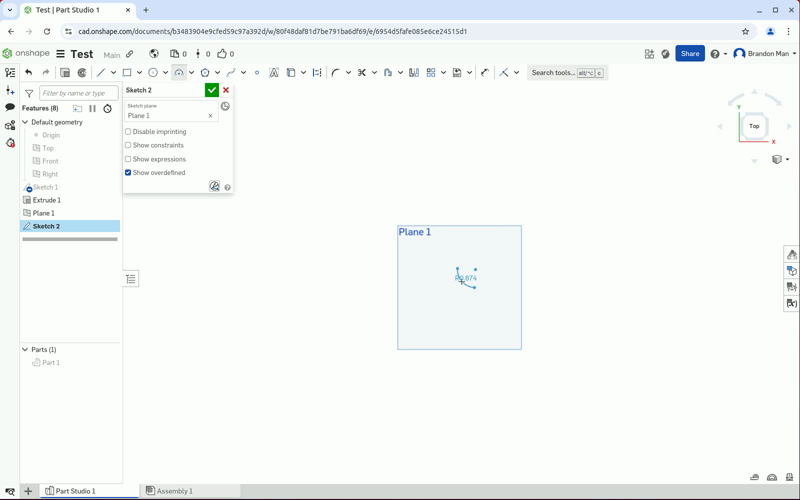
scroll(6)
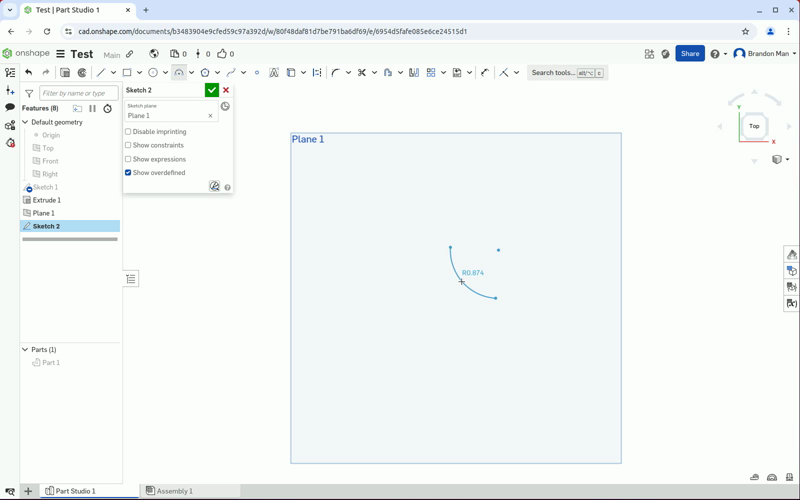
click(461, 281)
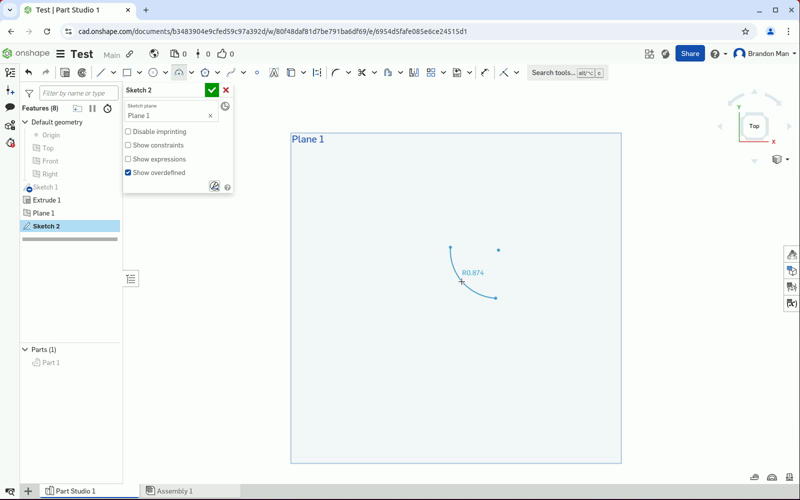
scroll(-6)
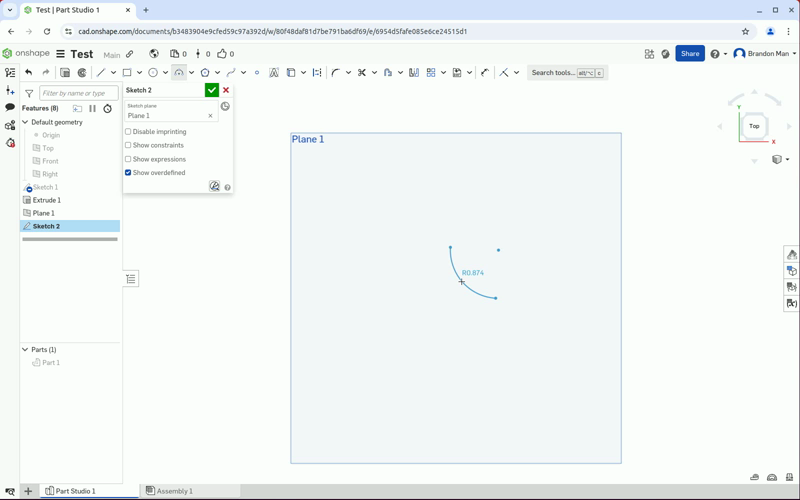
scroll(-6)
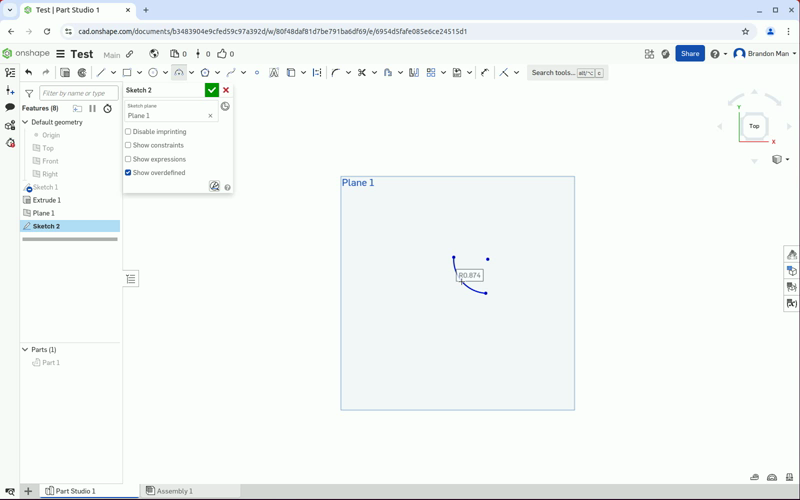
scroll(-6)
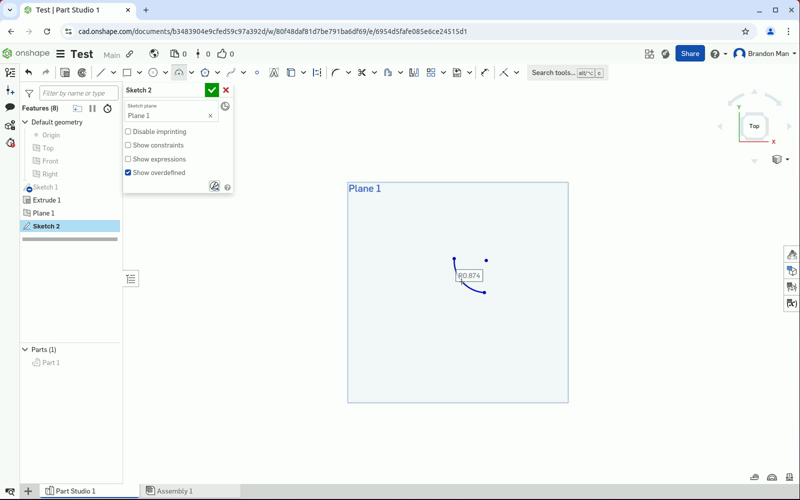
scroll(-6)
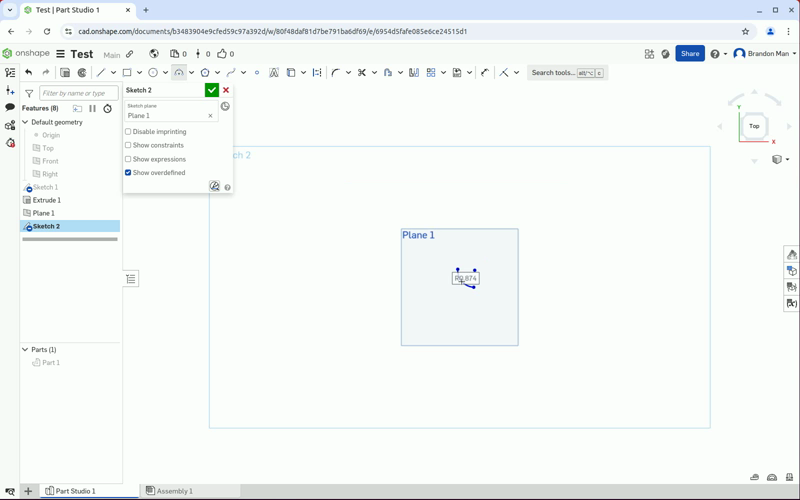
scroll(-6)
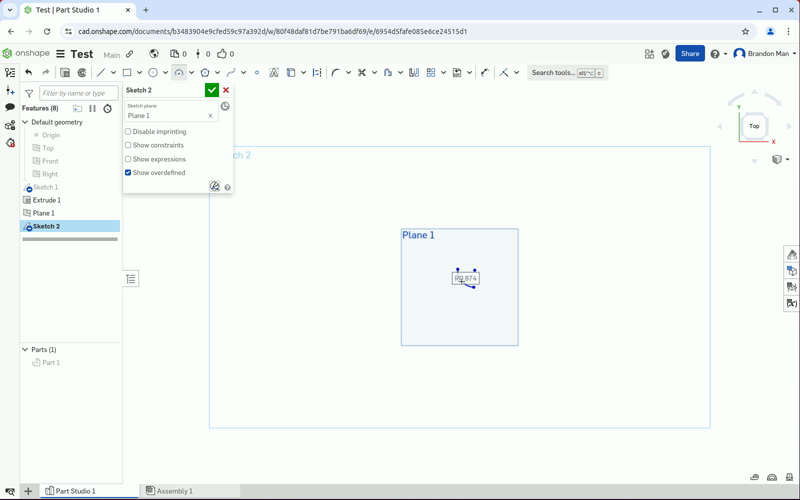
scroll(-6)
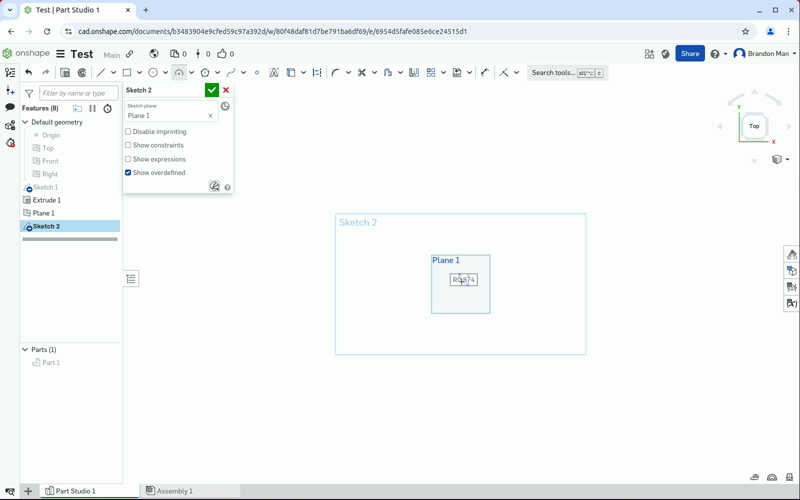
scroll(-6)
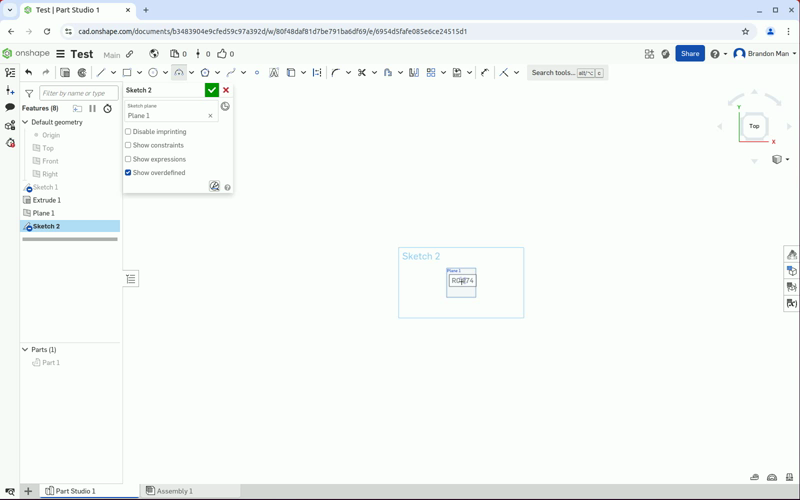
key_up(shift)
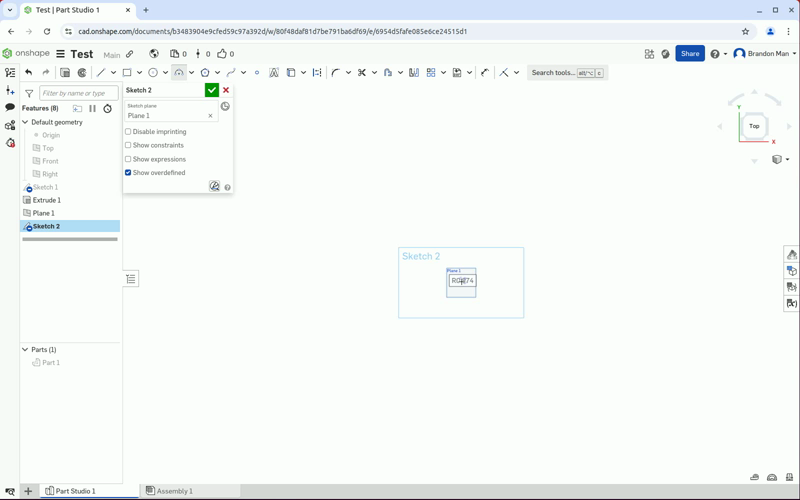
key(esc)
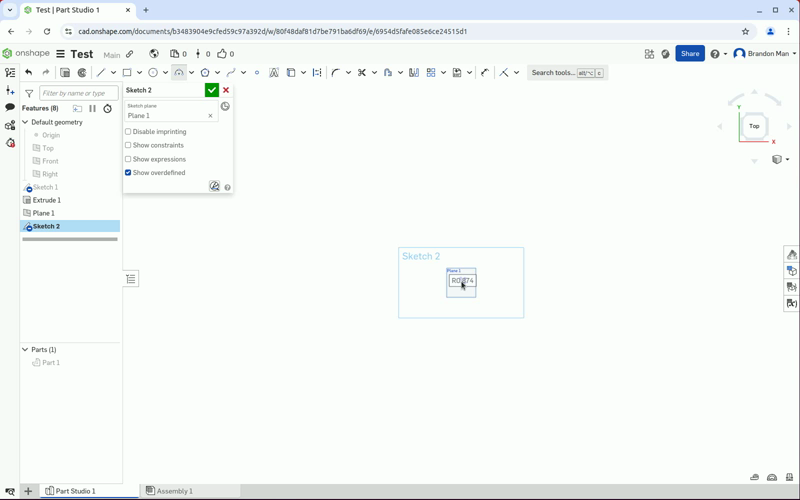
key(l)
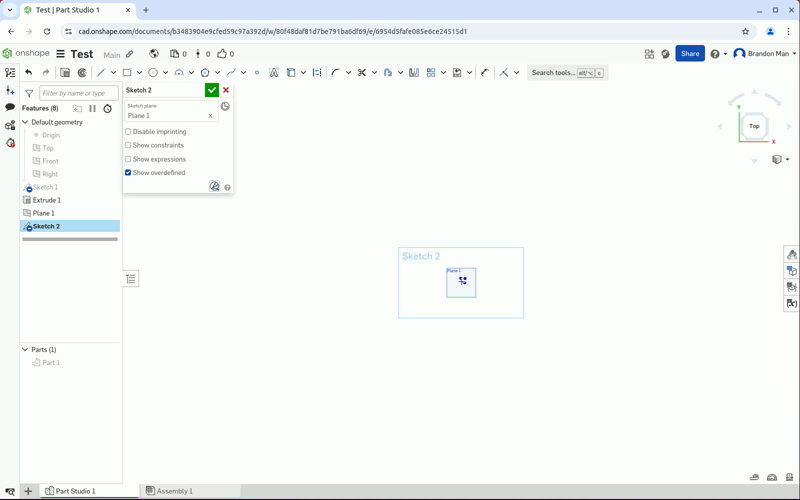
mouse_move(464, 282)
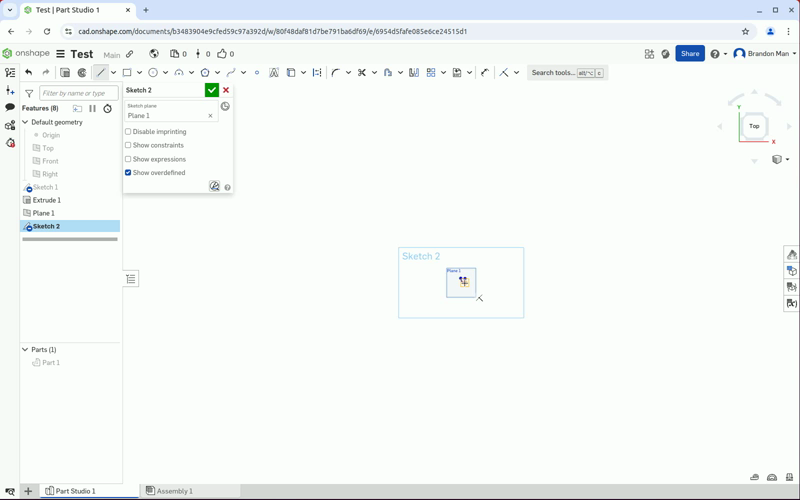
scroll(6)
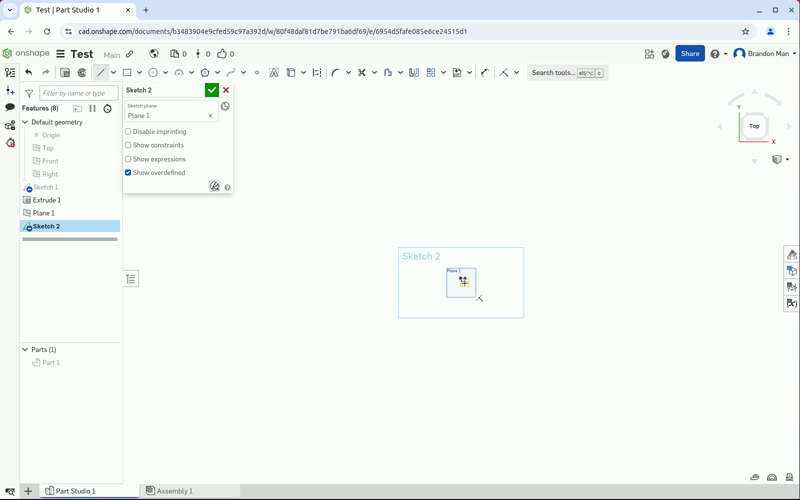
scroll(6)
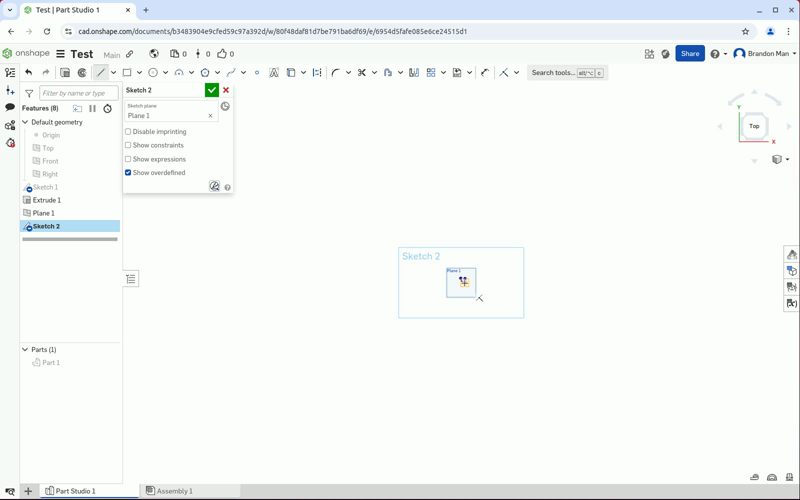
scroll(6)
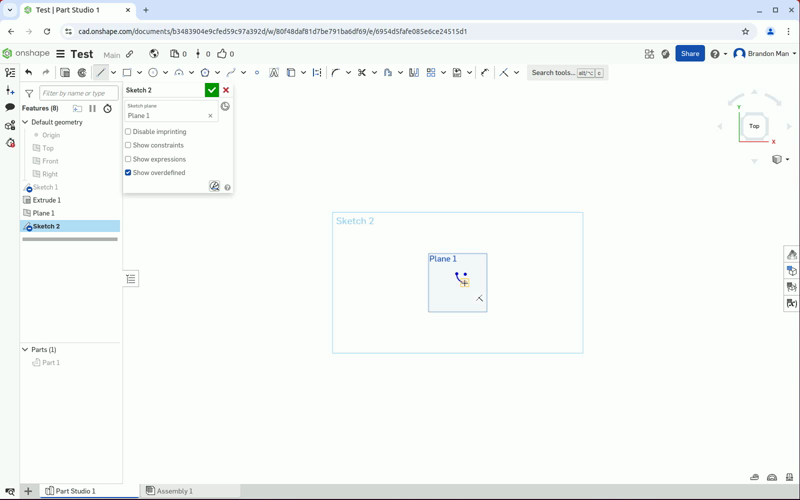
scroll(6)
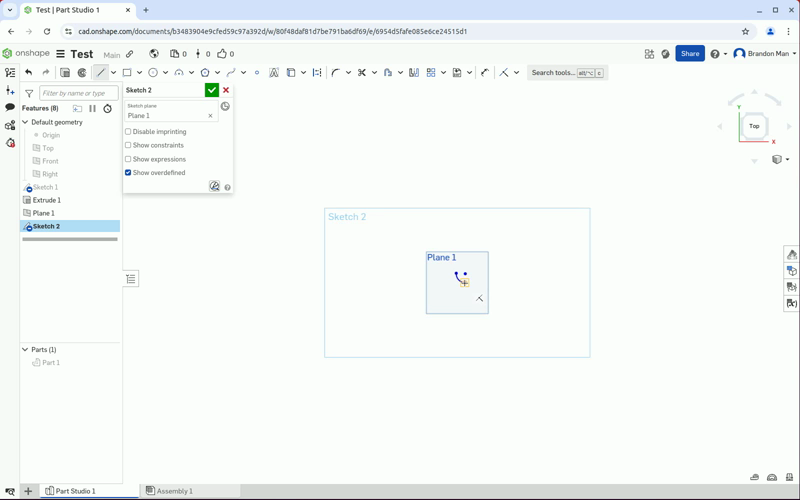
scroll(6)
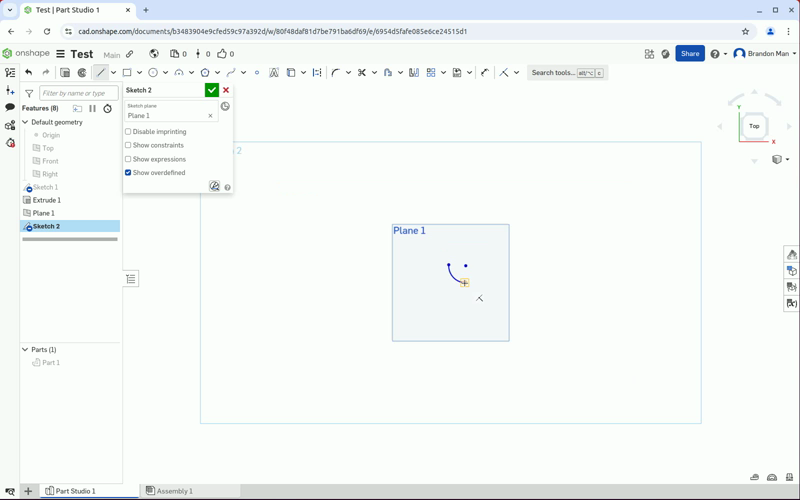
scroll(6)
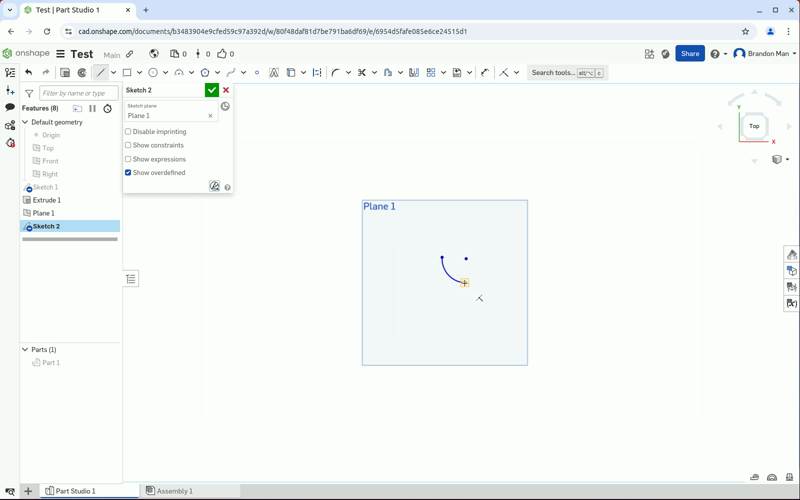
scroll(6)
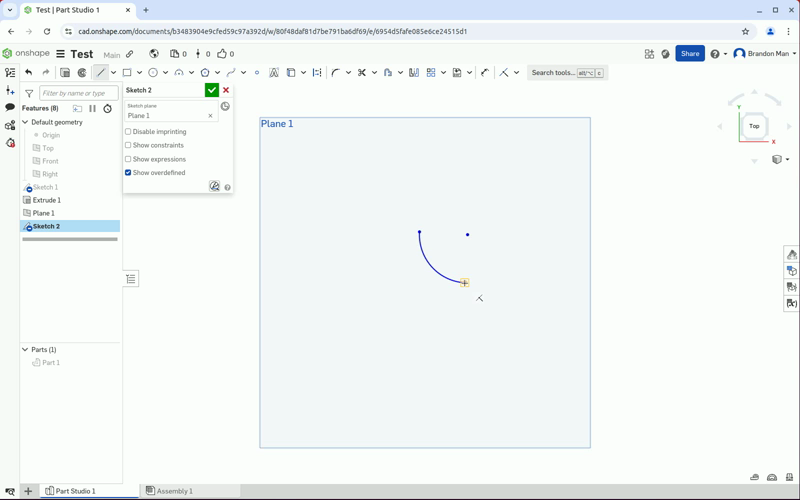
click(464, 282)
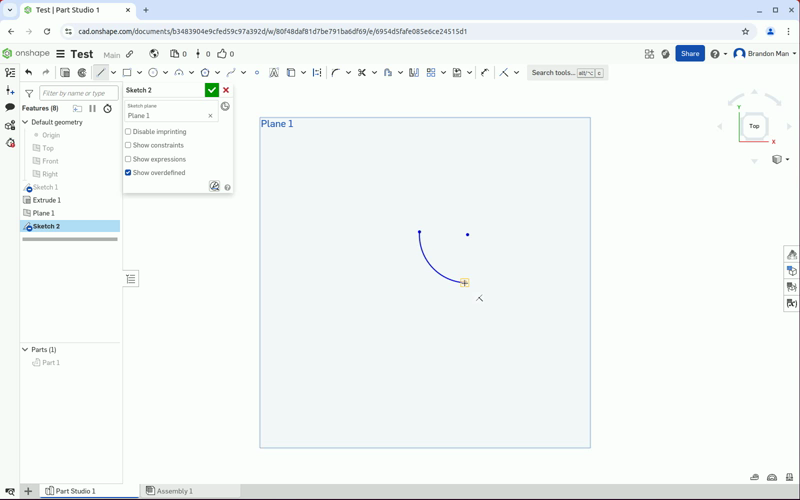
scroll(-6)
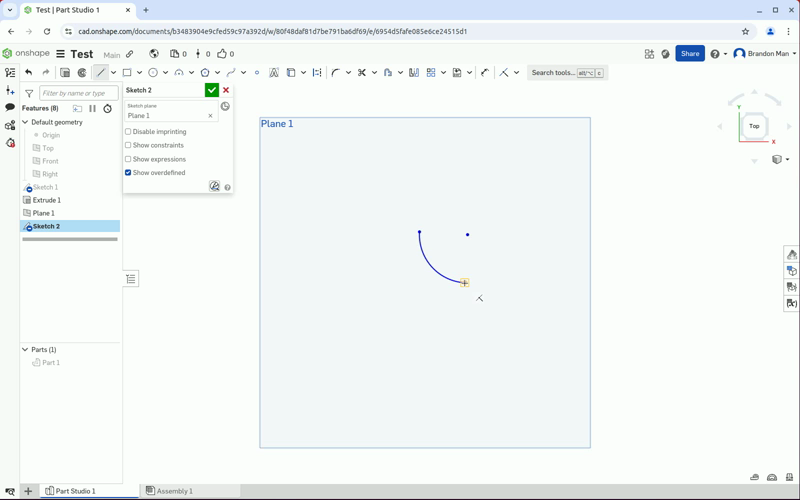
scroll(-6)
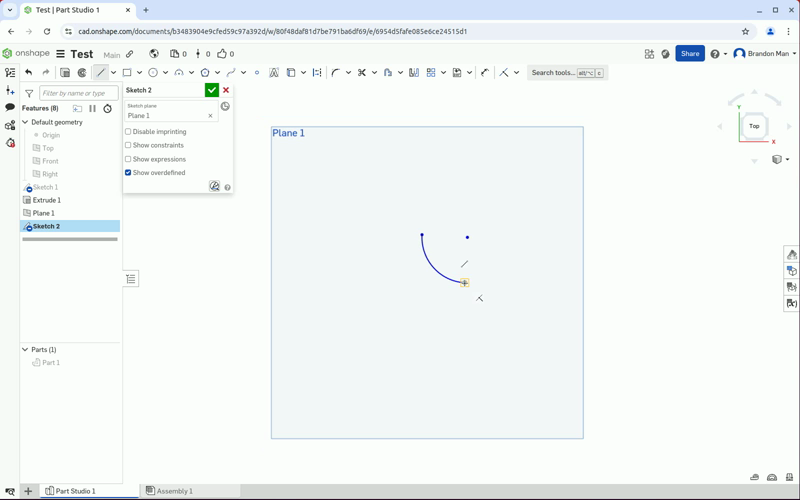
scroll(-6)
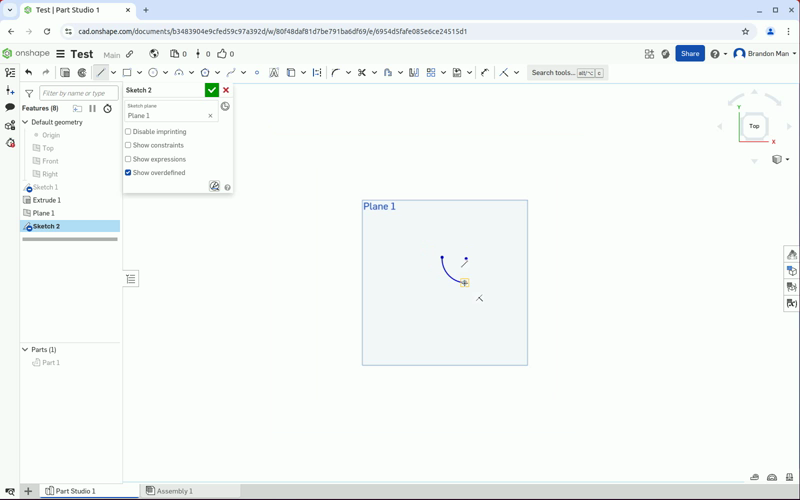
scroll(-6)
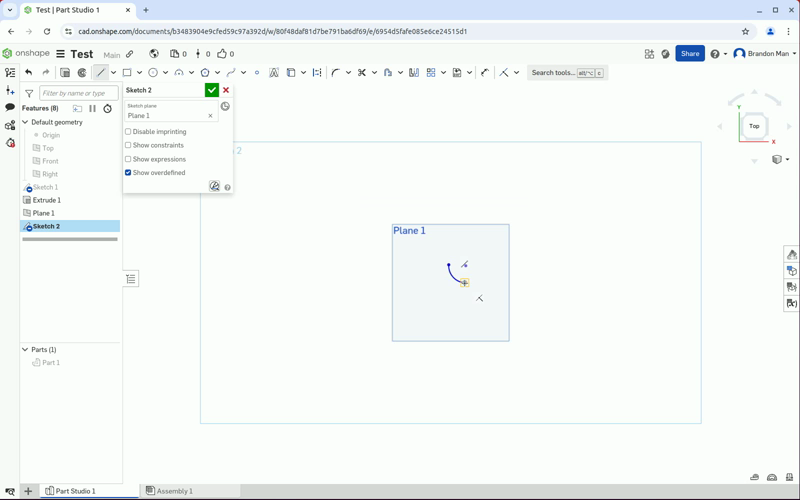
scroll(-6)
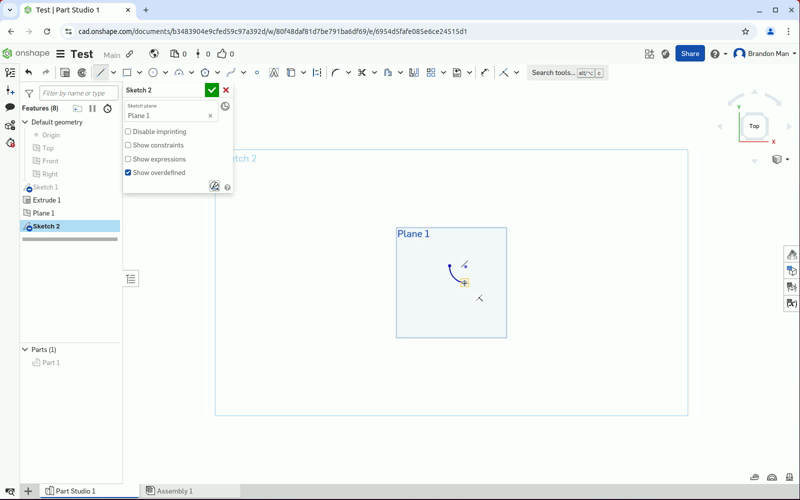
scroll(-6)
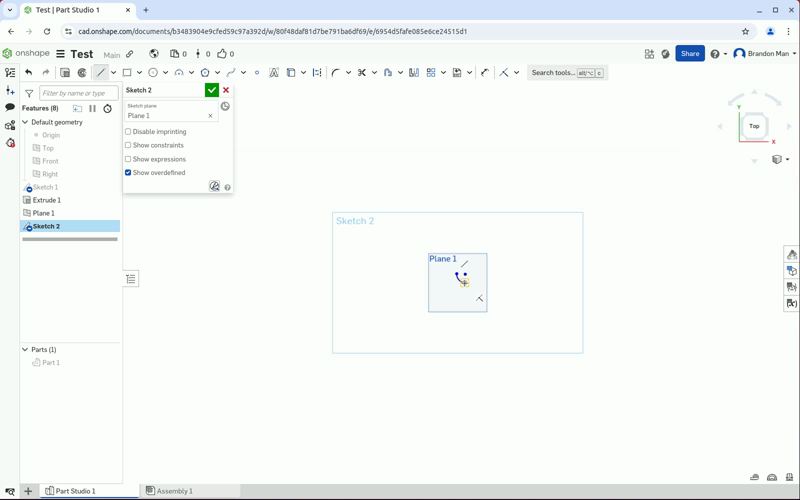
scroll(-6)
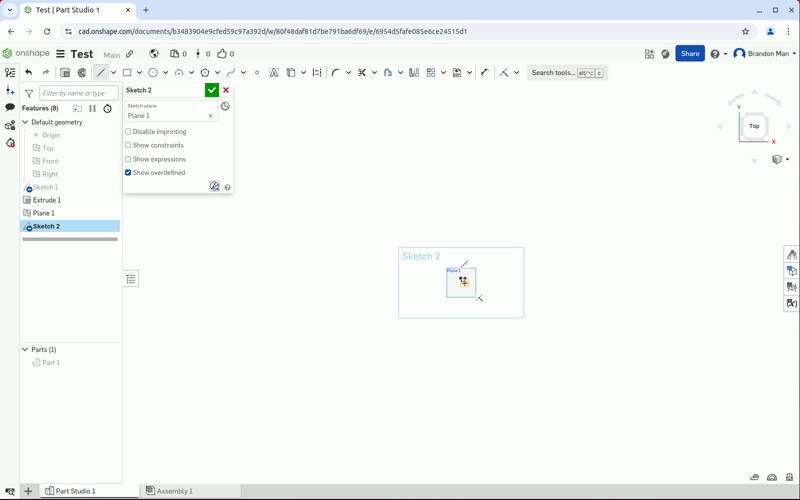
key_down(shift)
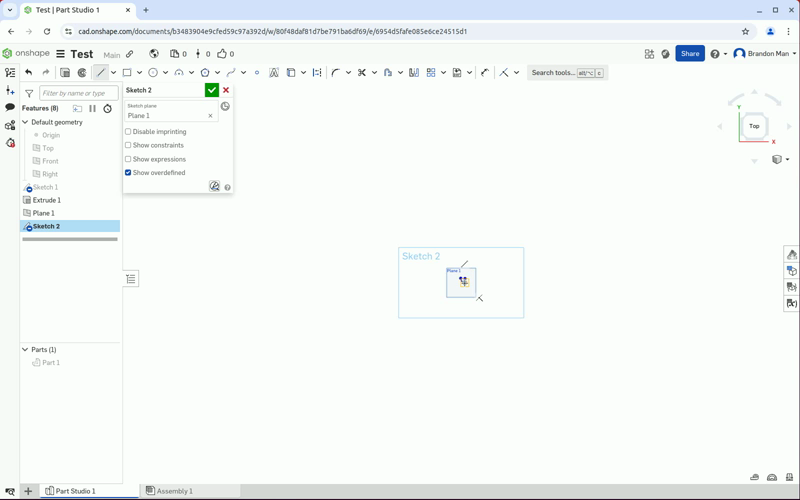
mouse_move(537, 282)
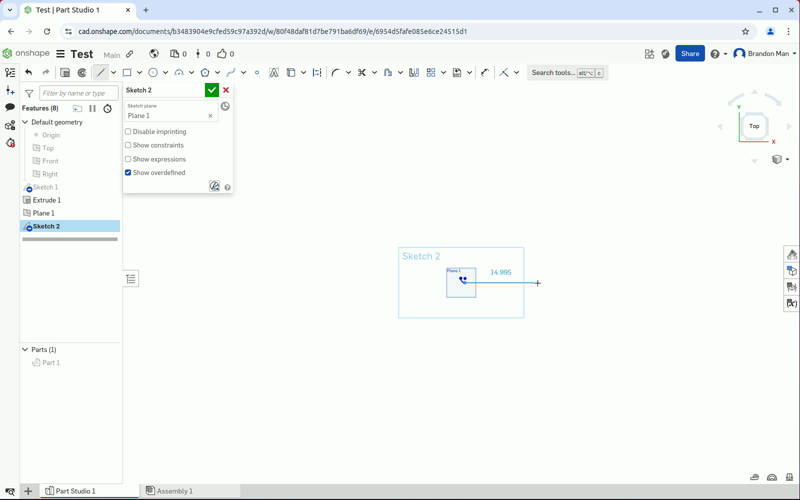
click(537, 282)
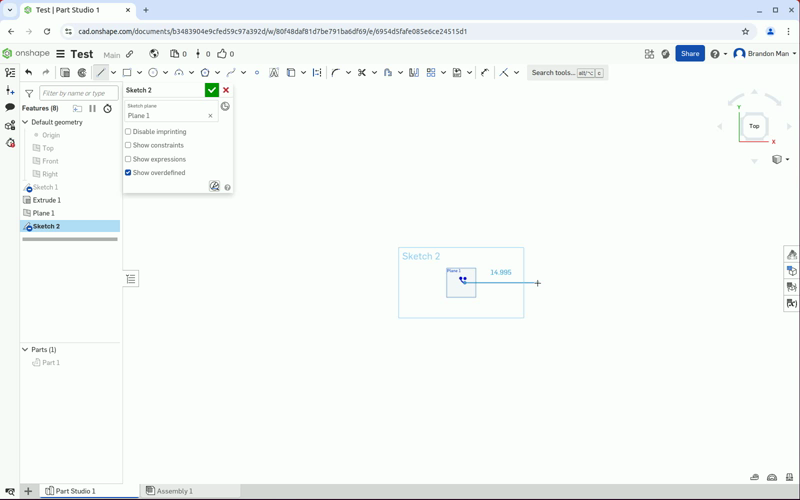
key_up(shift)
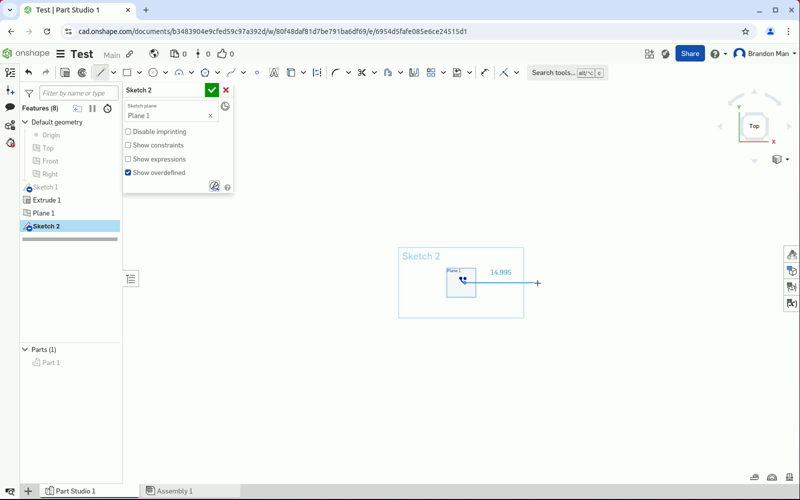
key(esc)
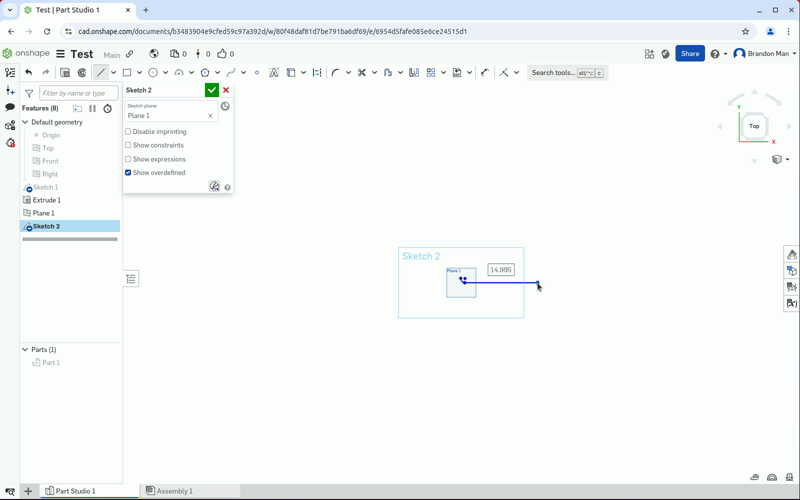
key(a)
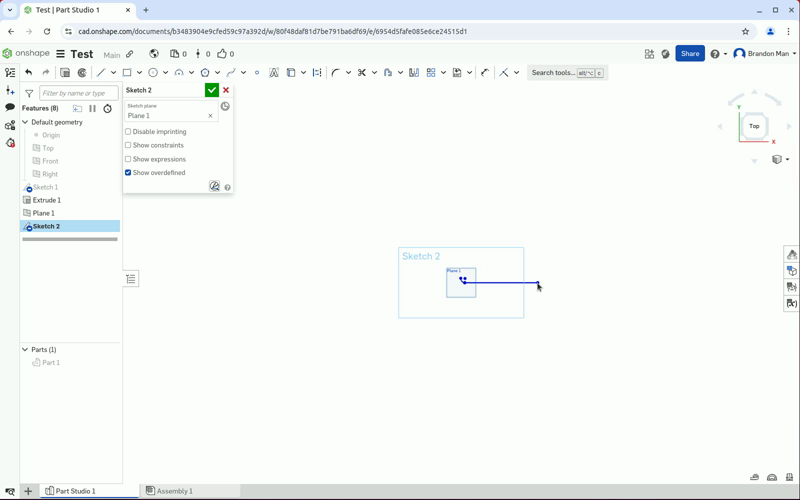
mouse_move(537, 282)
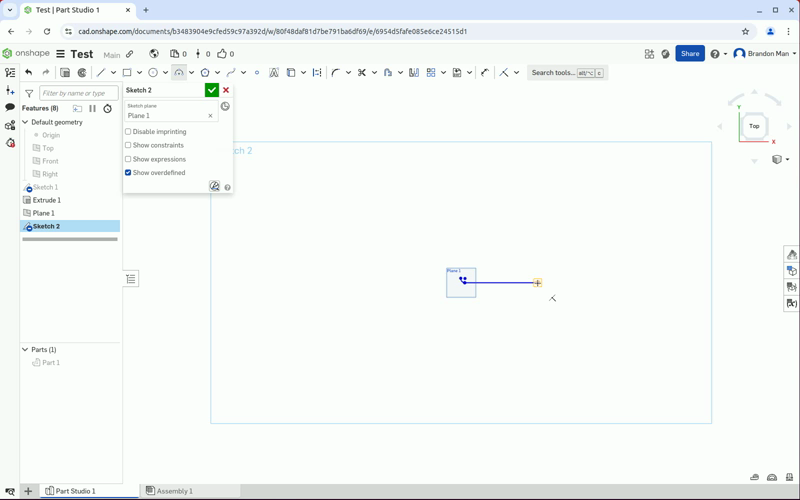
click(537, 282)
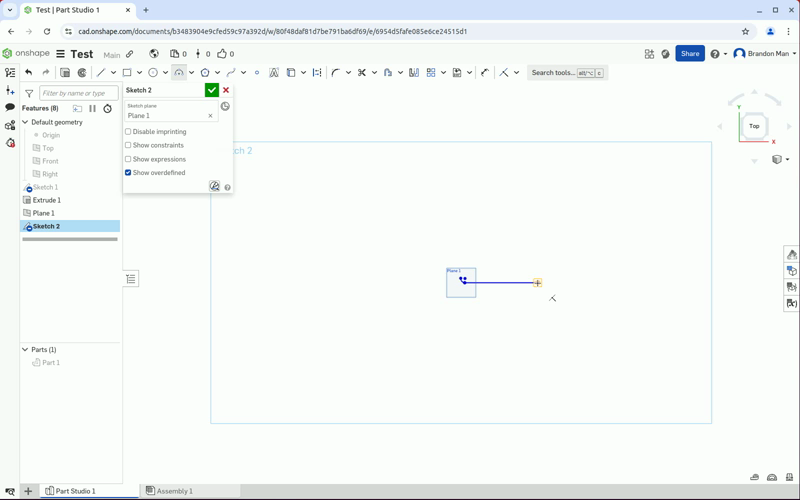
key_down(shift)
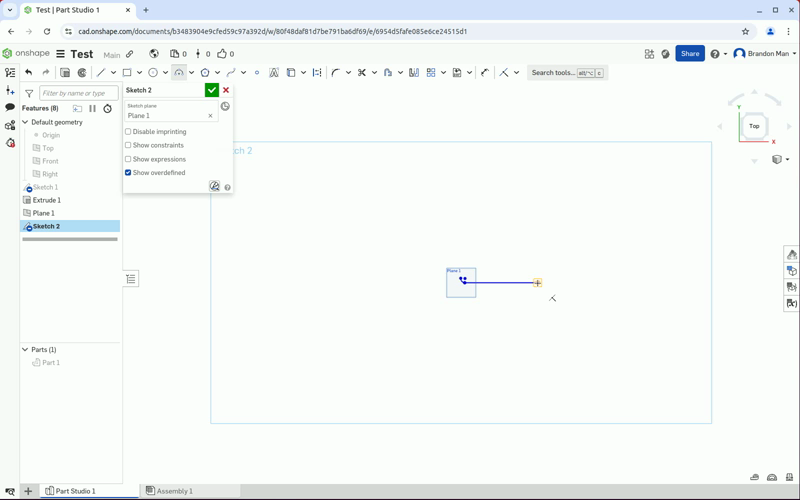
mouse_move(542, 278)
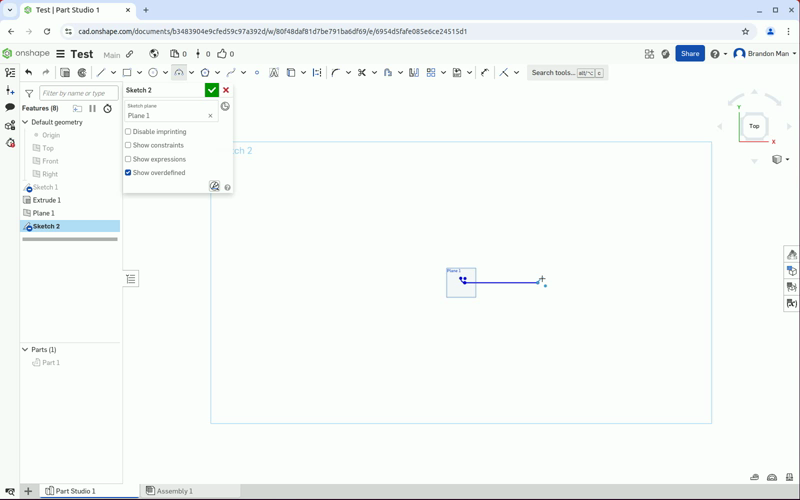
scroll(6)
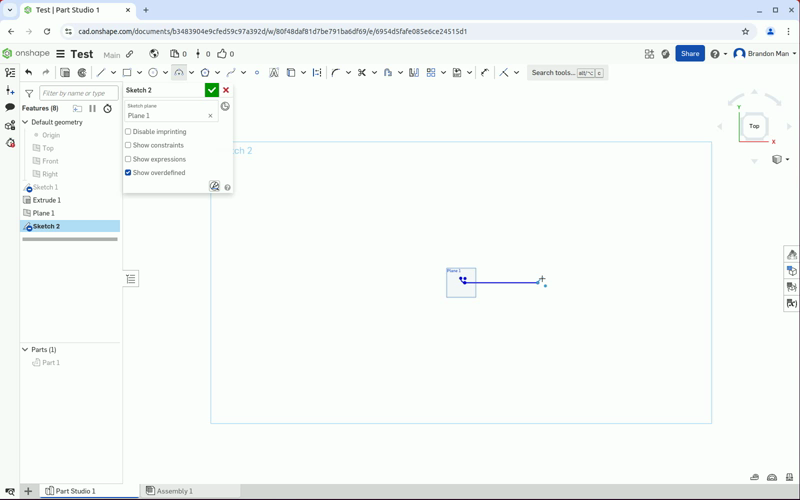
scroll(6)
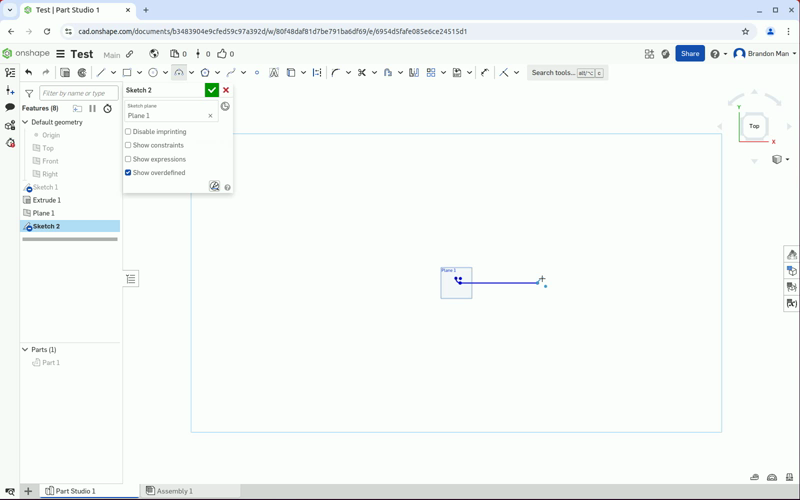
scroll(6)
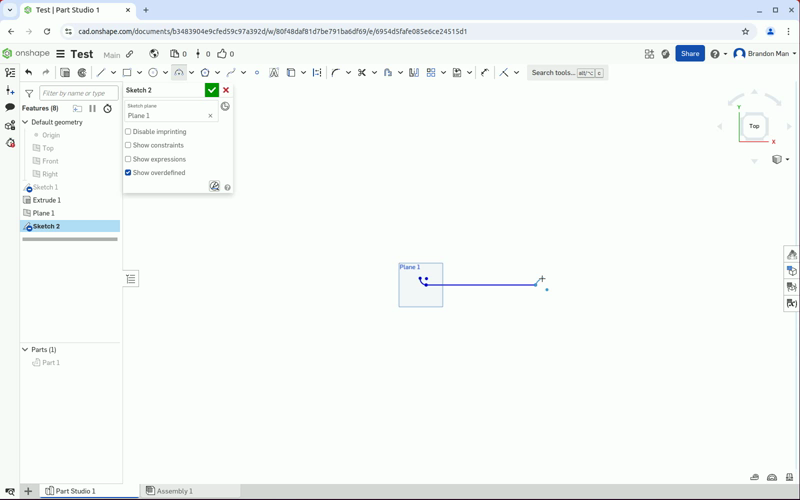
scroll(6)
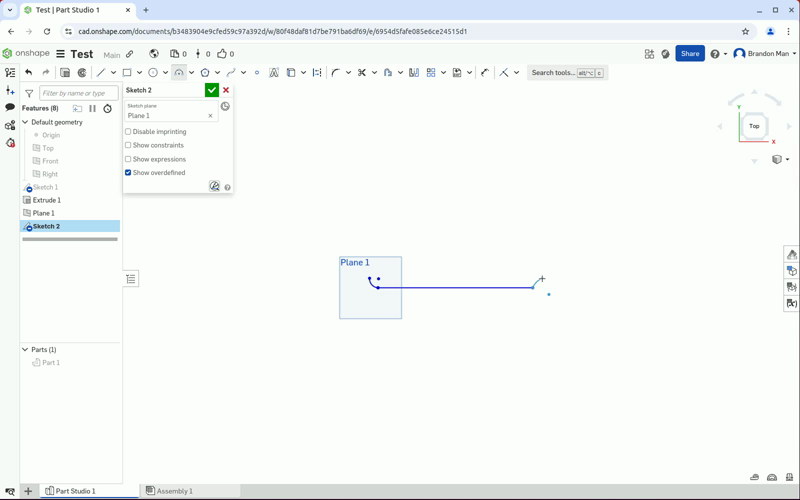
scroll(6)
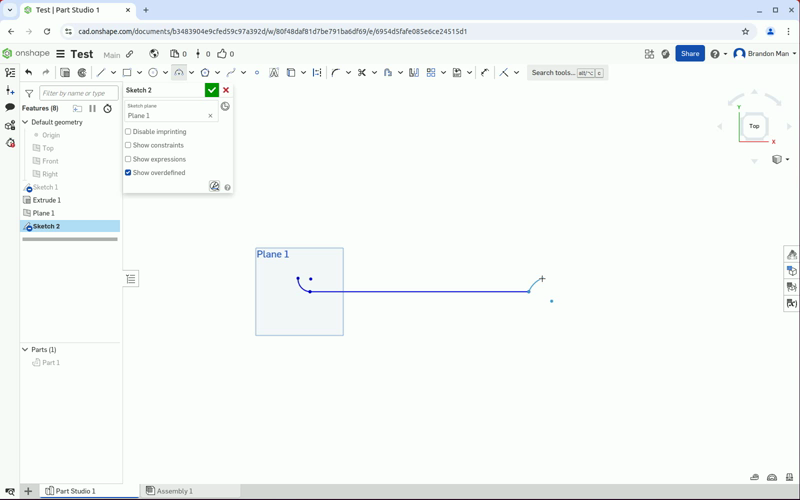
scroll(6)
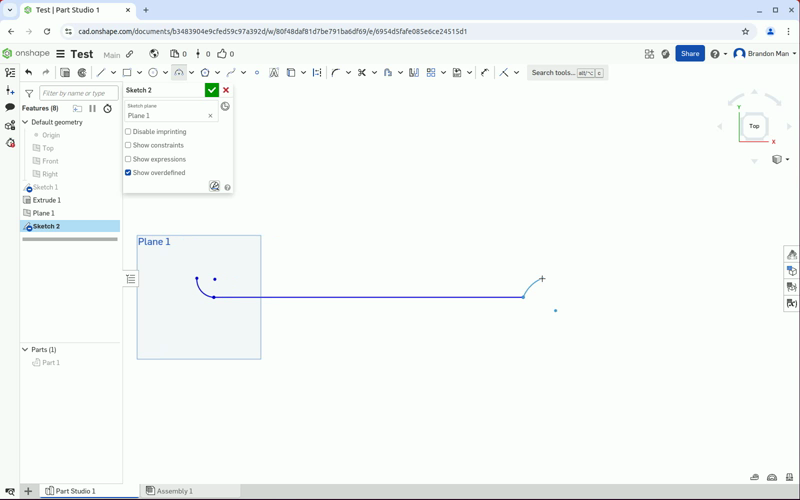
scroll(6)
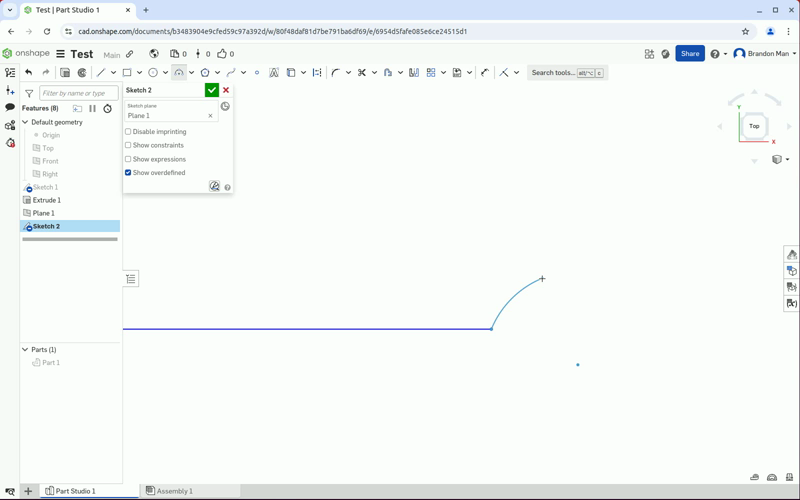
click(542, 278)
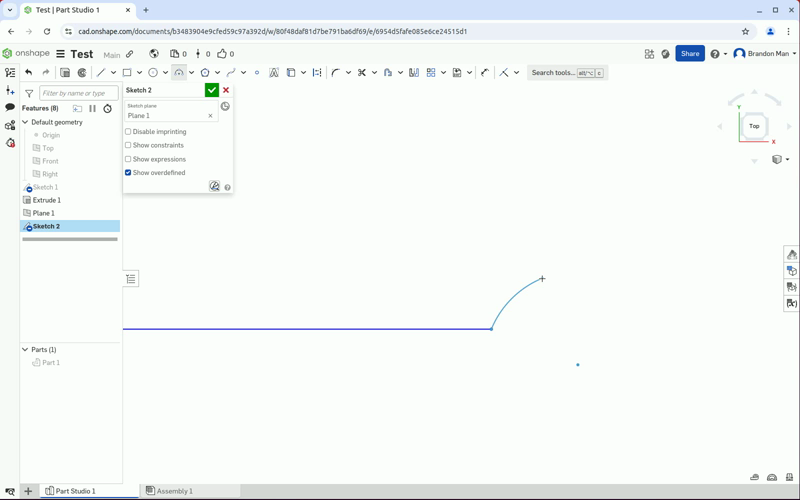
scroll(-6)
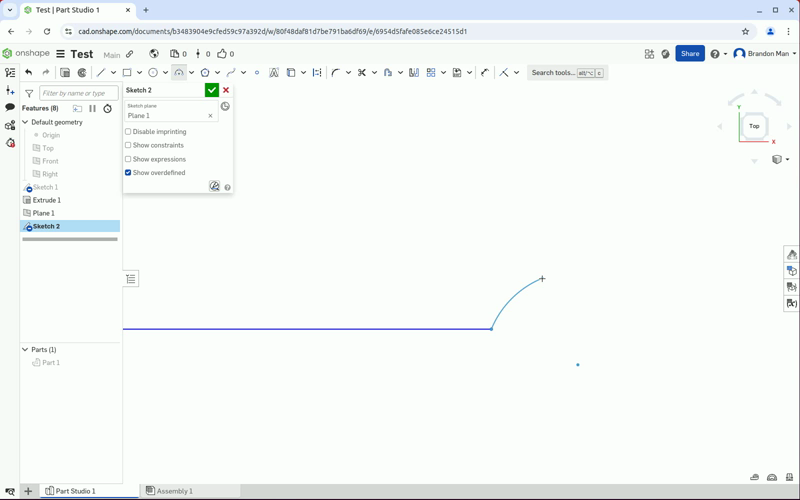
scroll(-6)
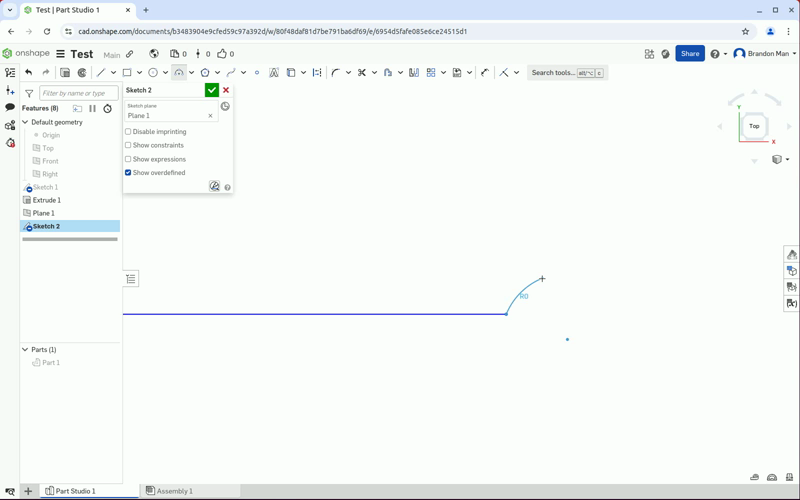
scroll(-6)
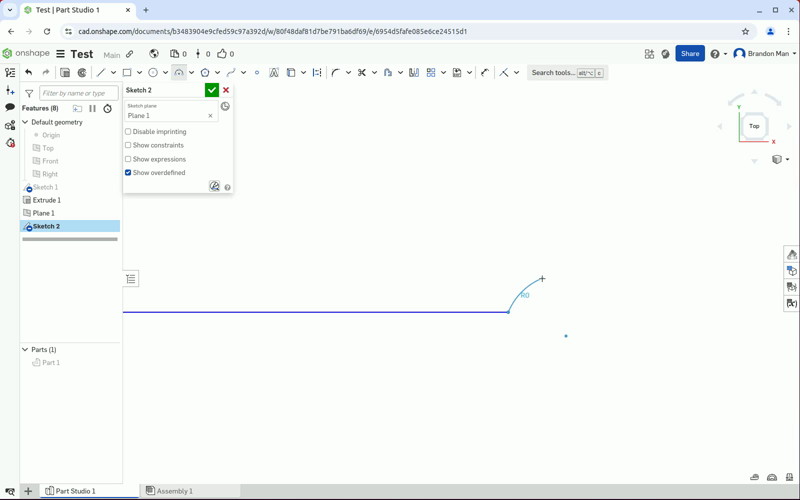
scroll(-6)
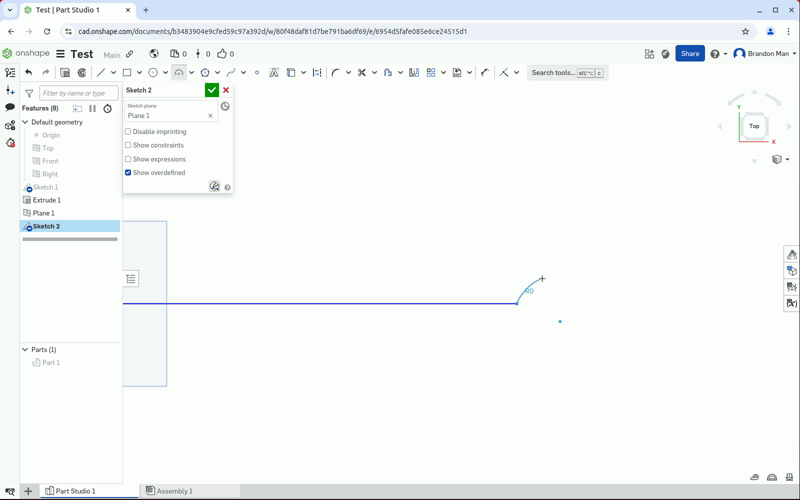
scroll(-6)
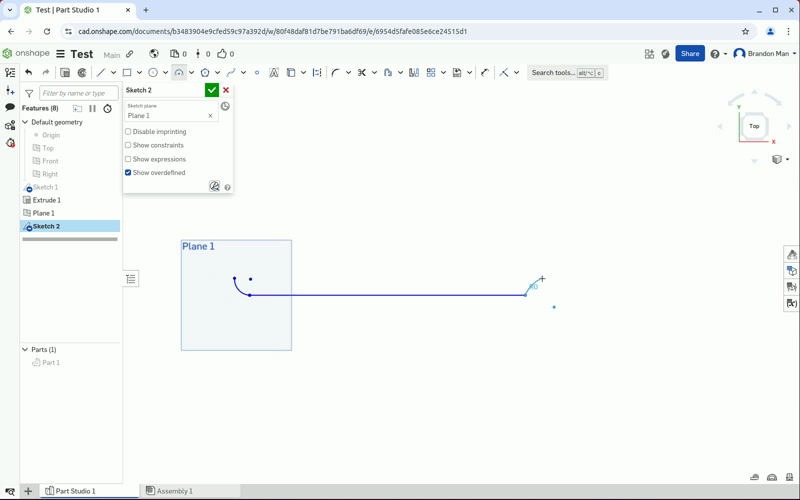
scroll(-6)
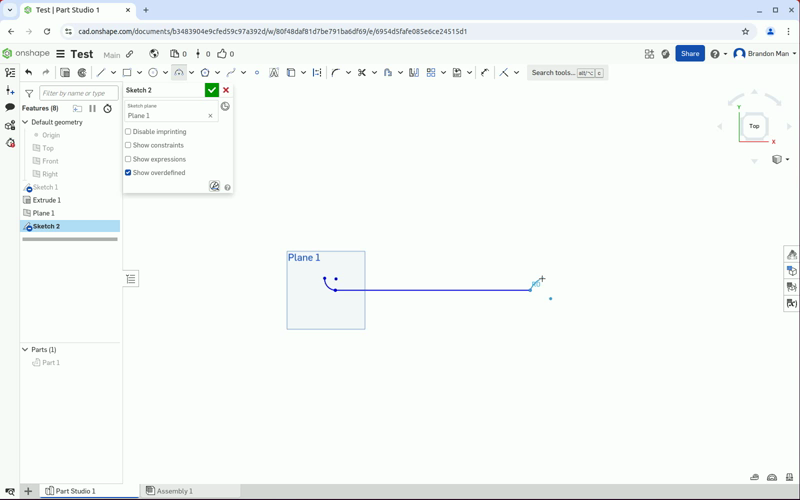
scroll(-6)
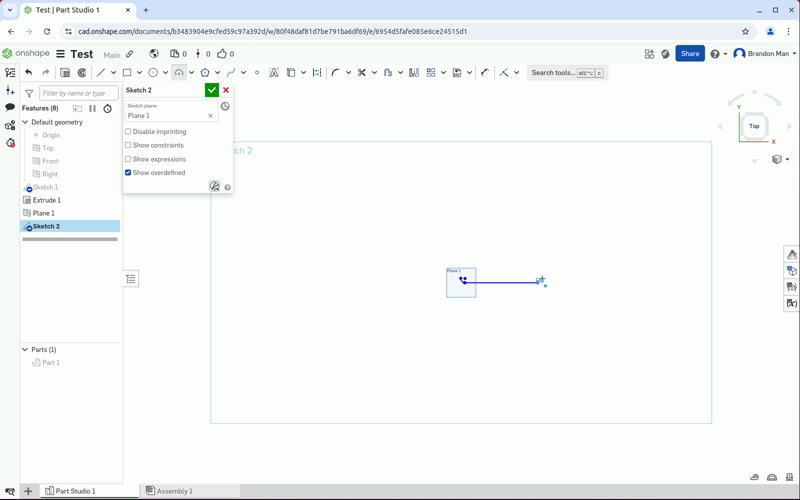
mouse_move(540, 281)
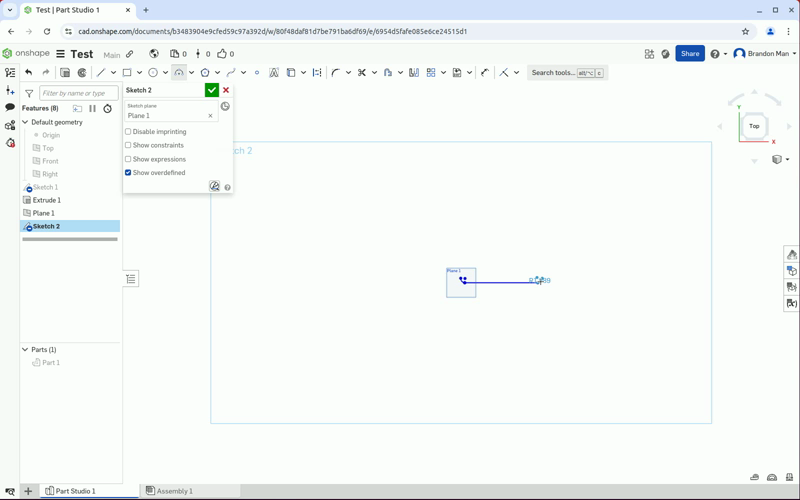
scroll(6)
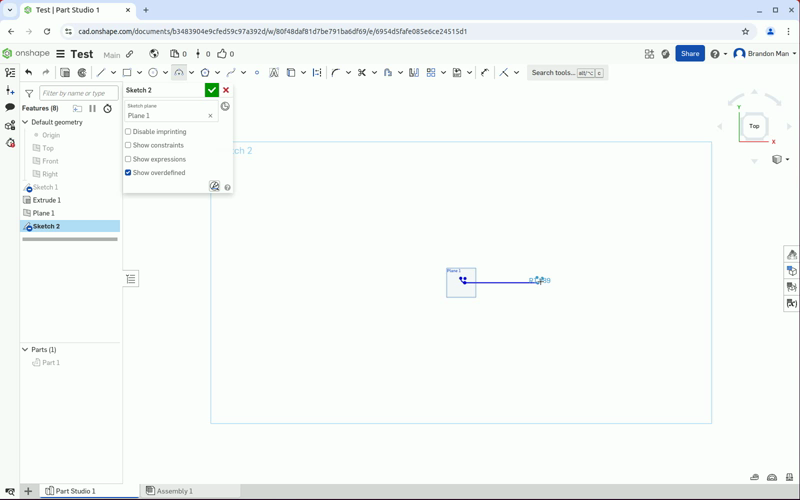
scroll(6)
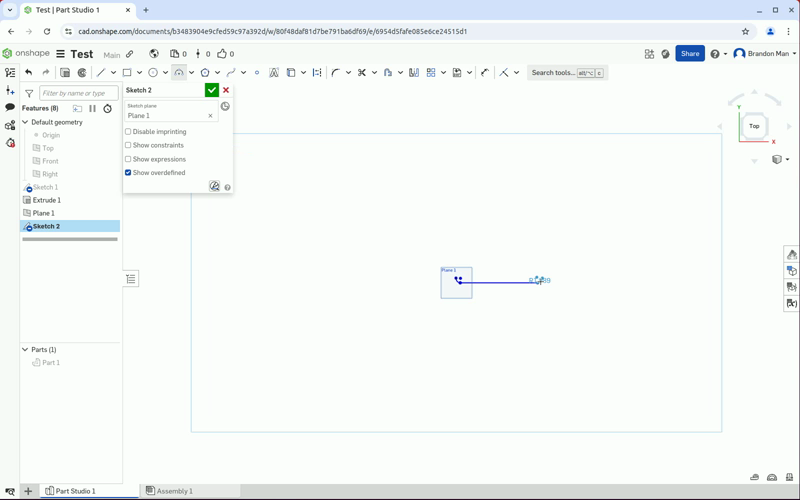
scroll(6)
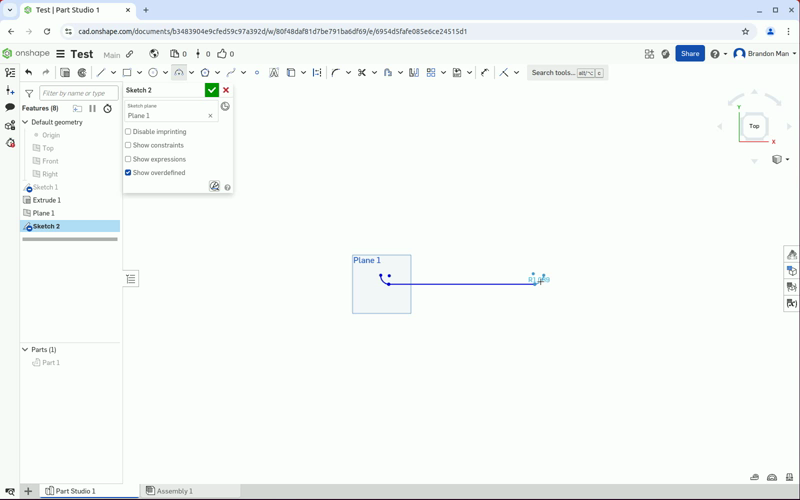
scroll(6)
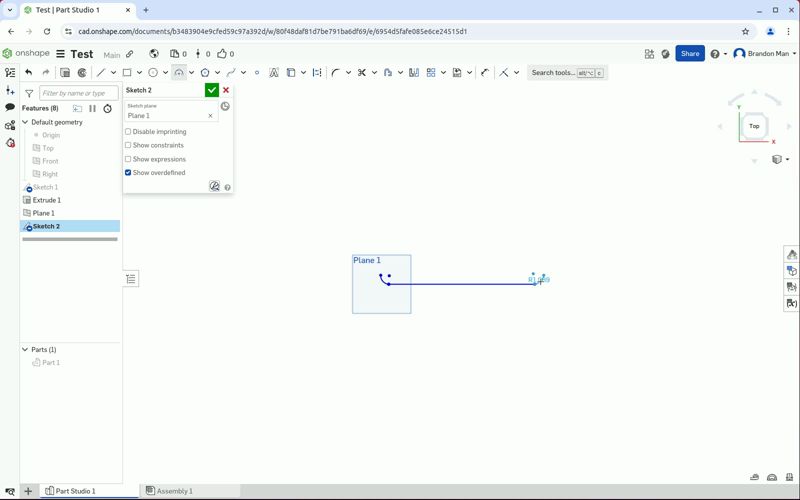
scroll(6)
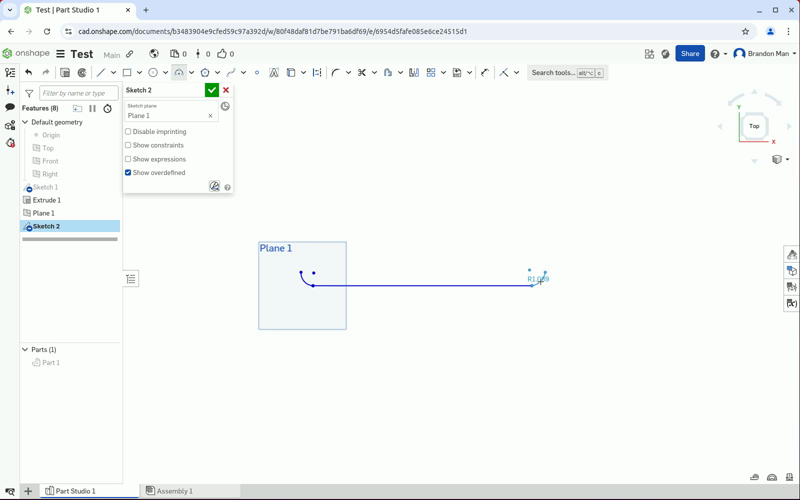
scroll(6)
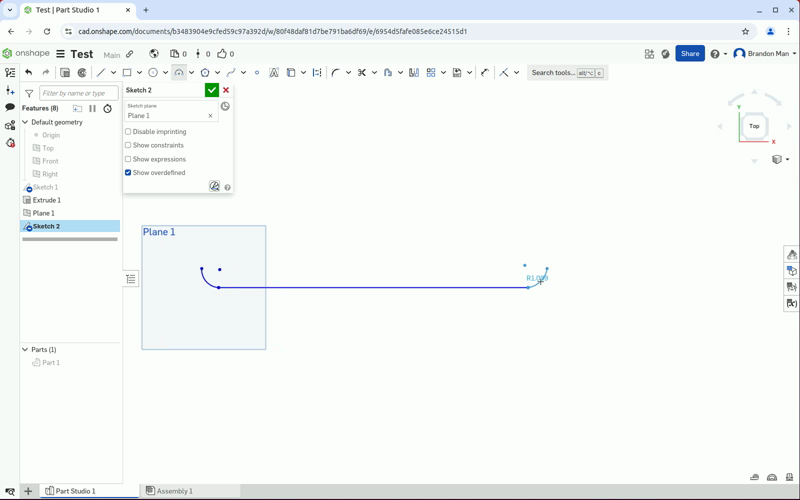
scroll(6)
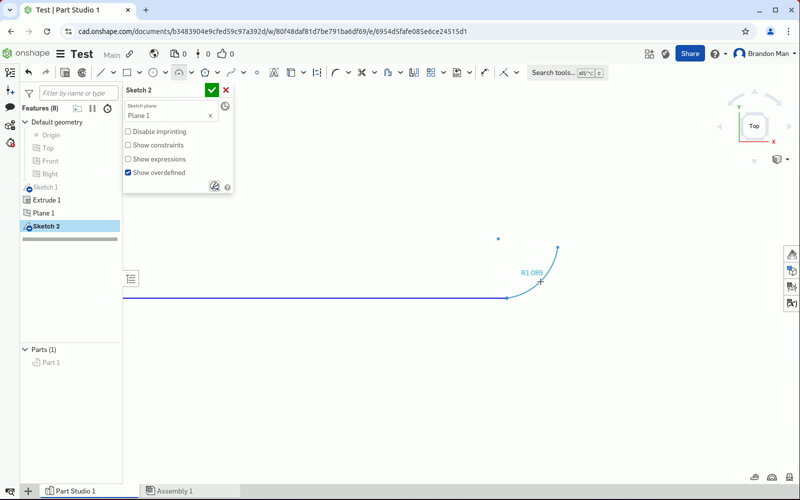
click(540, 281)
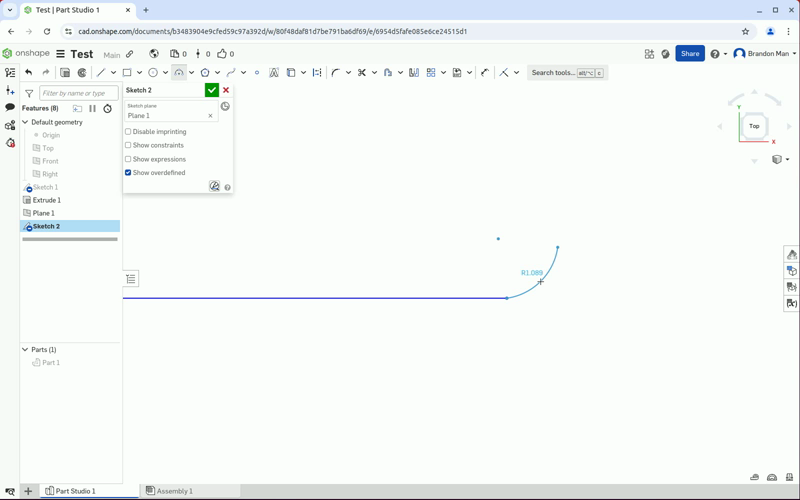
scroll(-6)
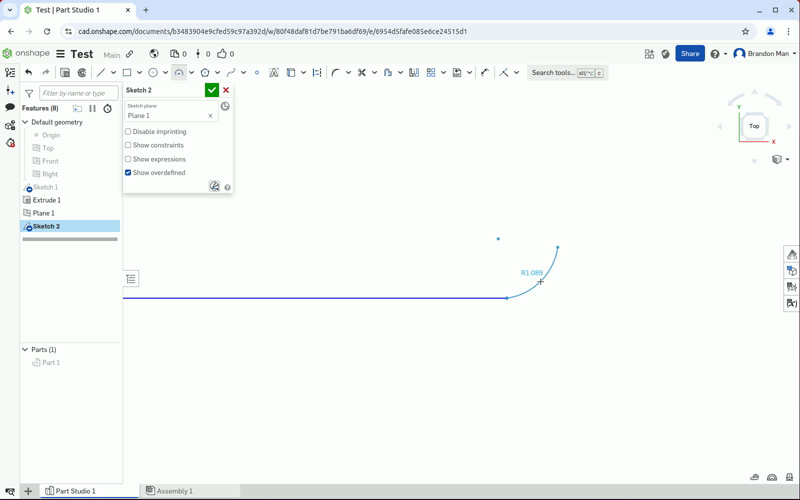
scroll(-6)
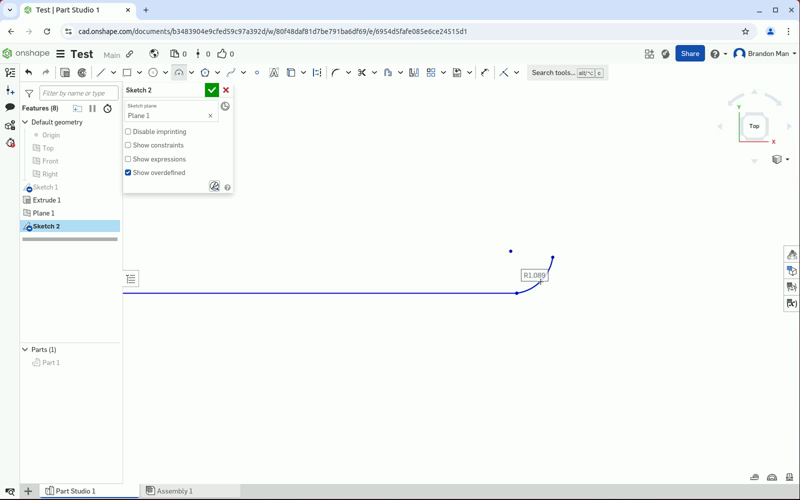
scroll(-6)
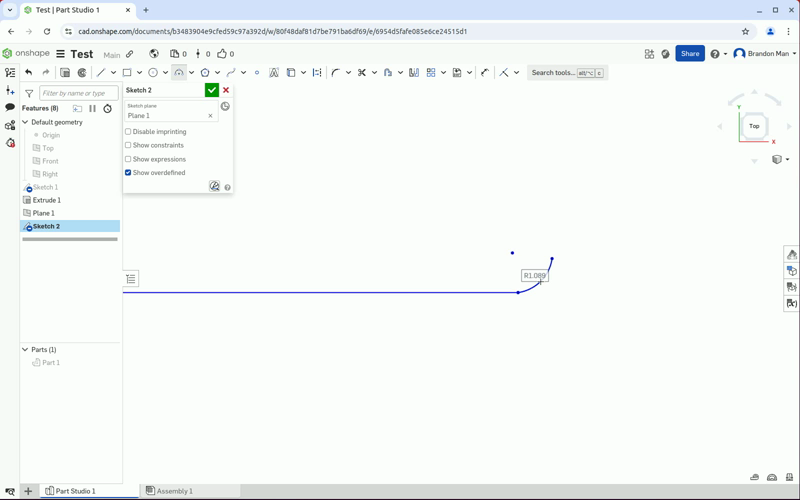
scroll(-6)
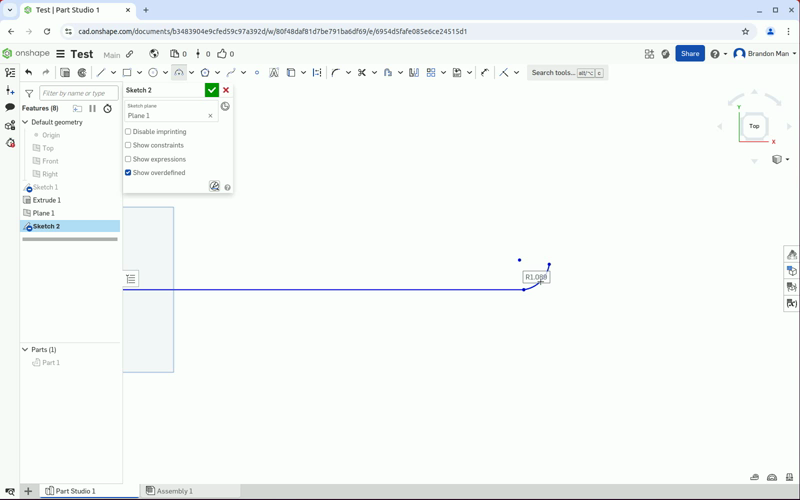
scroll(-6)
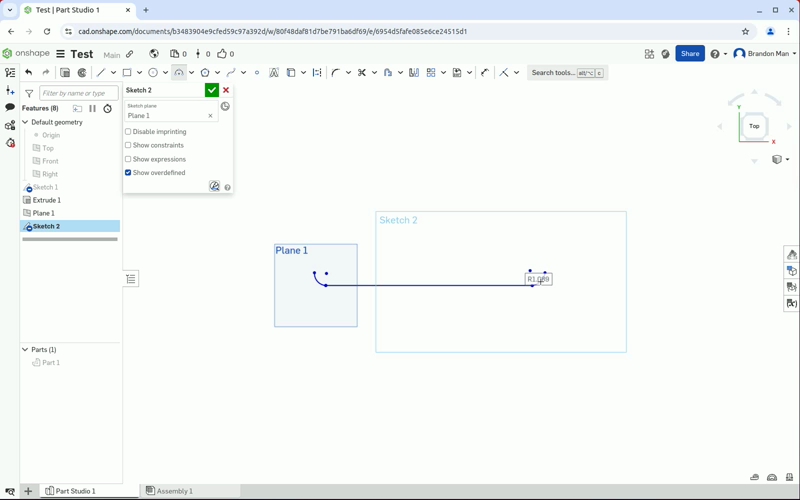
scroll(-6)
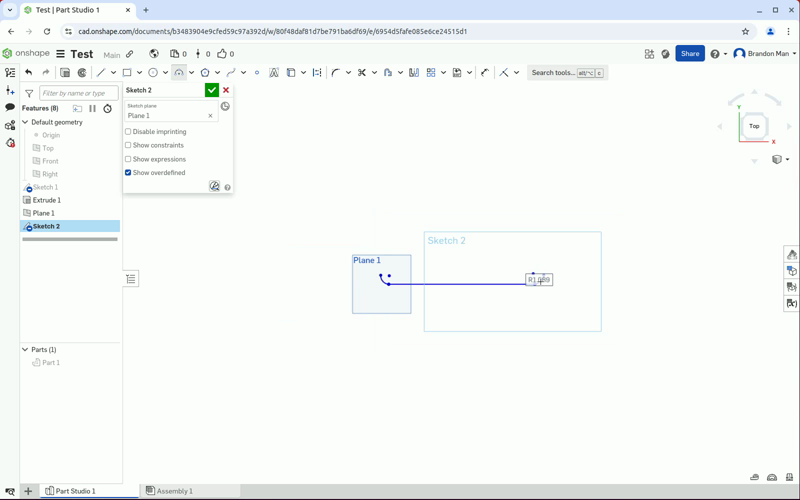
scroll(-6)
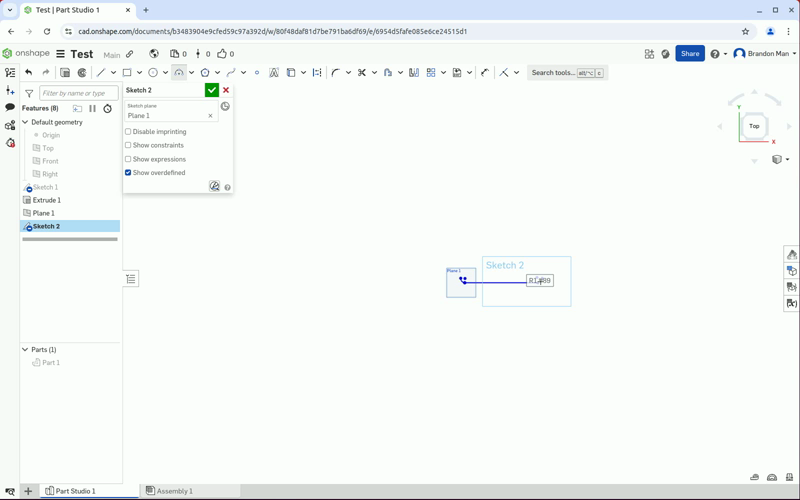
key_up(shift)
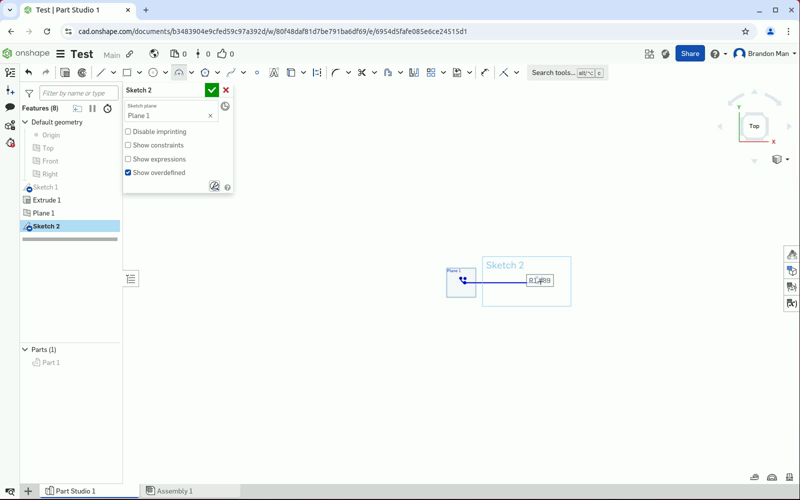
key(esc)
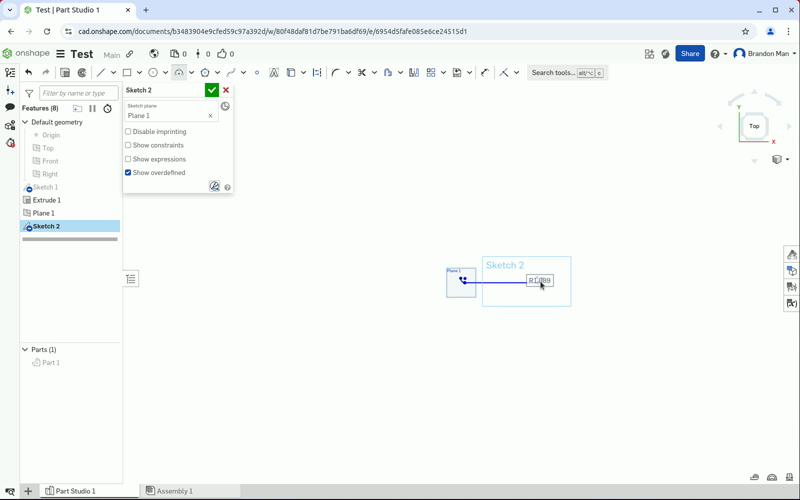
key(l)
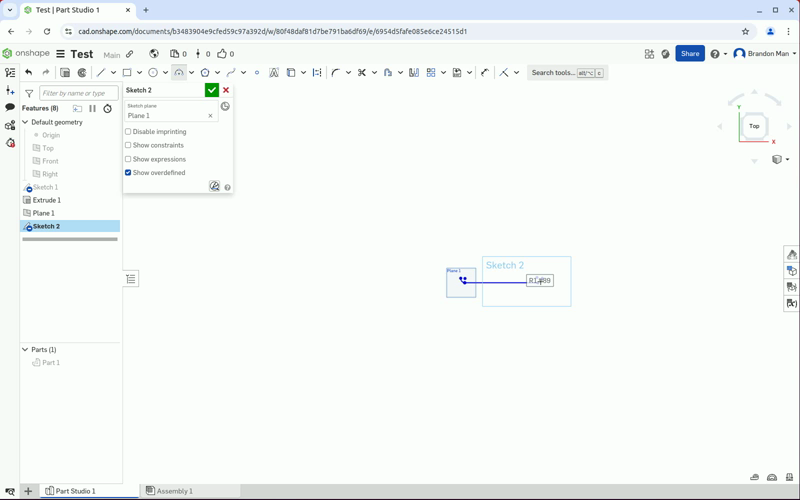
mouse_move(542, 278)
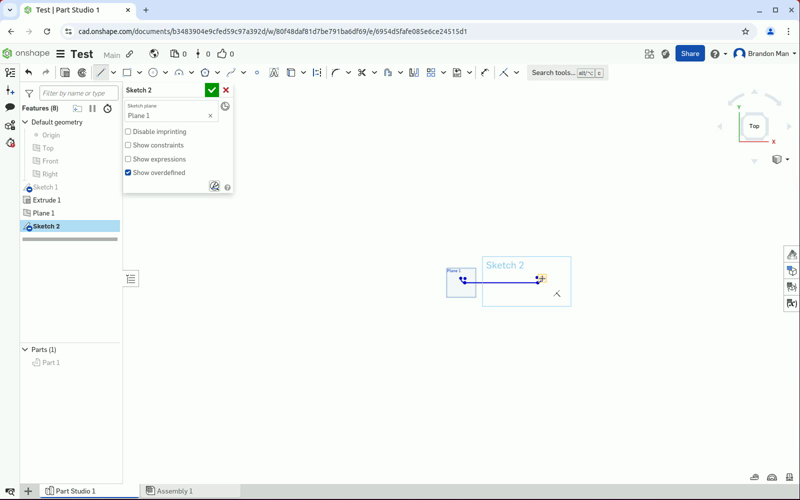
scroll(6)
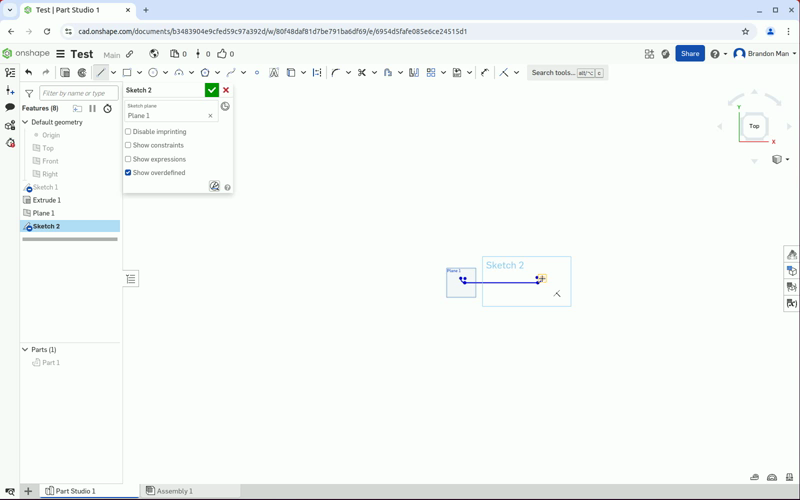
scroll(6)
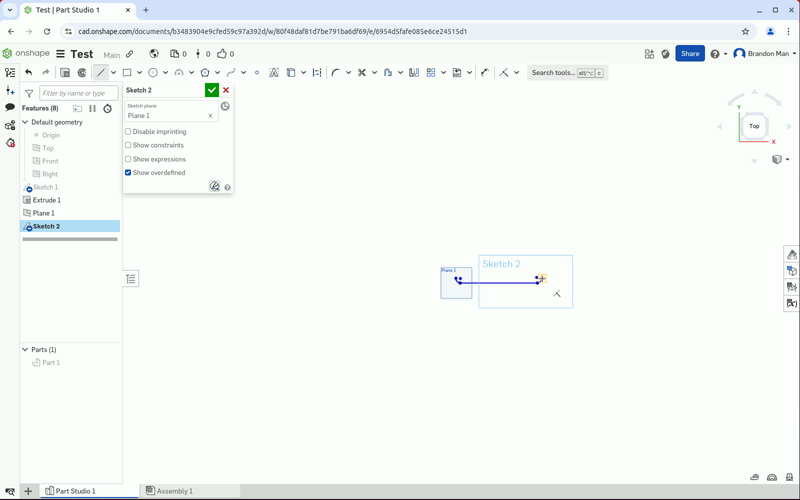
scroll(6)
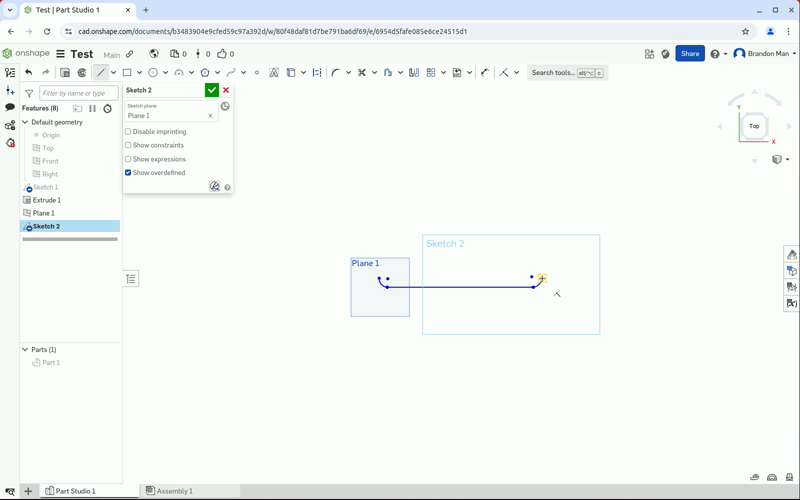
scroll(6)
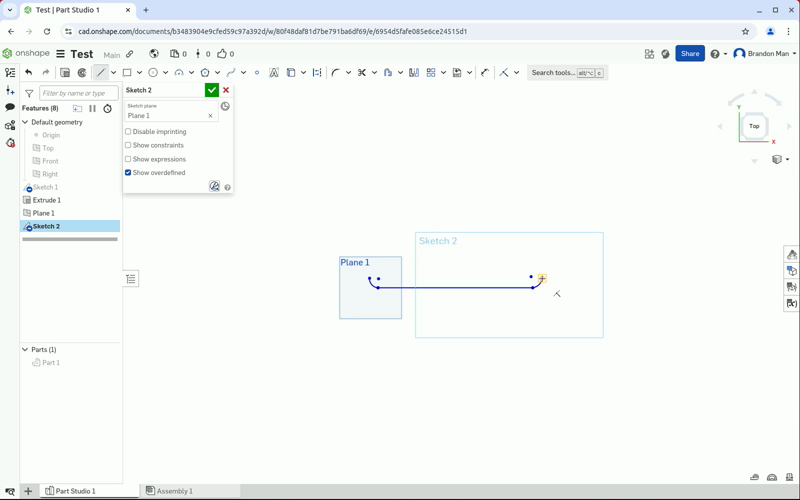
scroll(6)
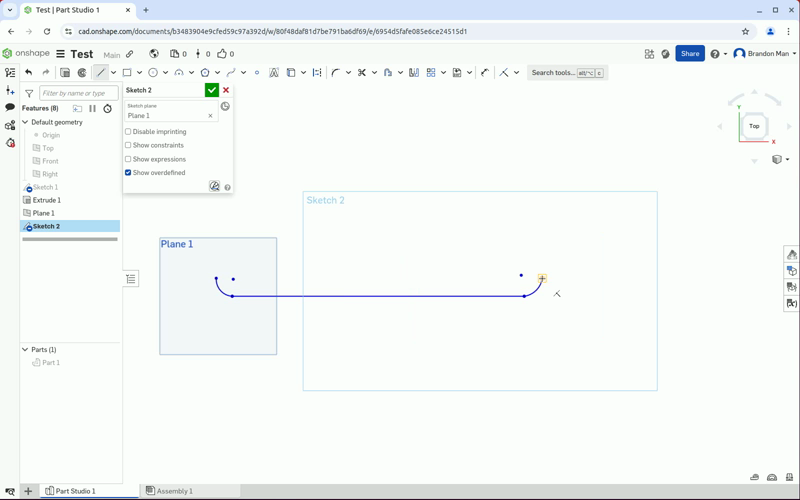
scroll(6)
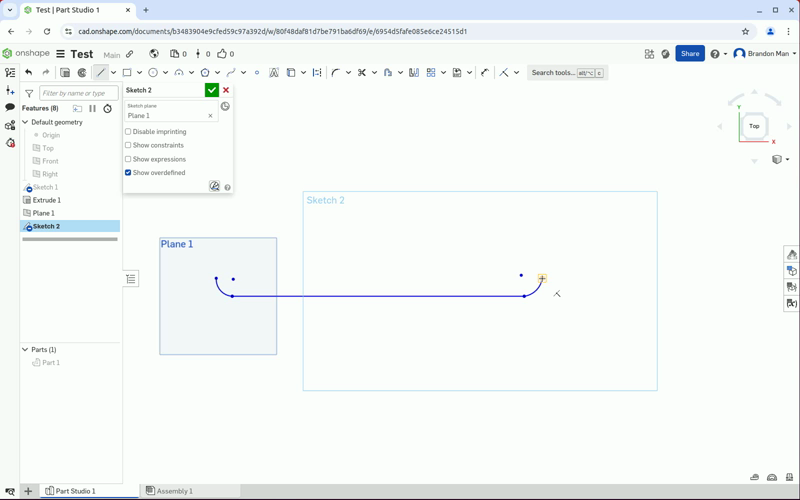
scroll(6)
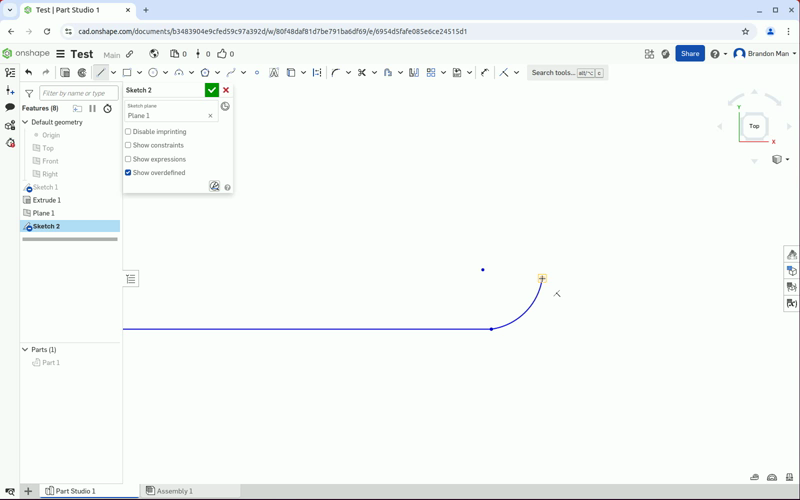
click(542, 278)
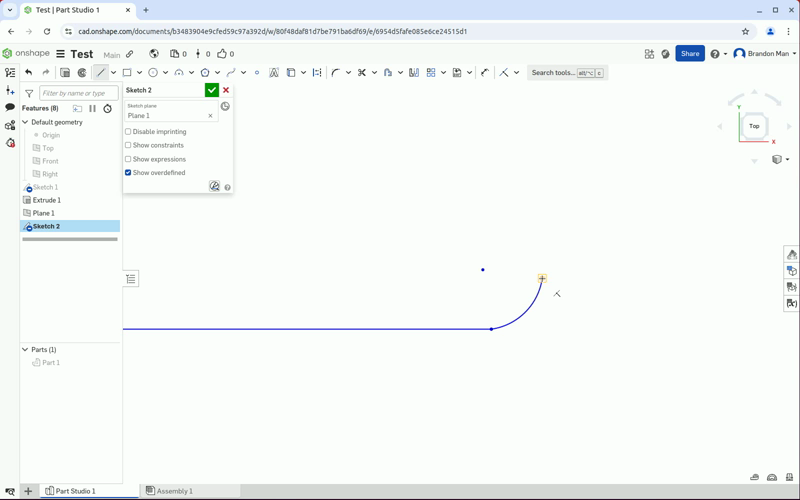
scroll(-6)
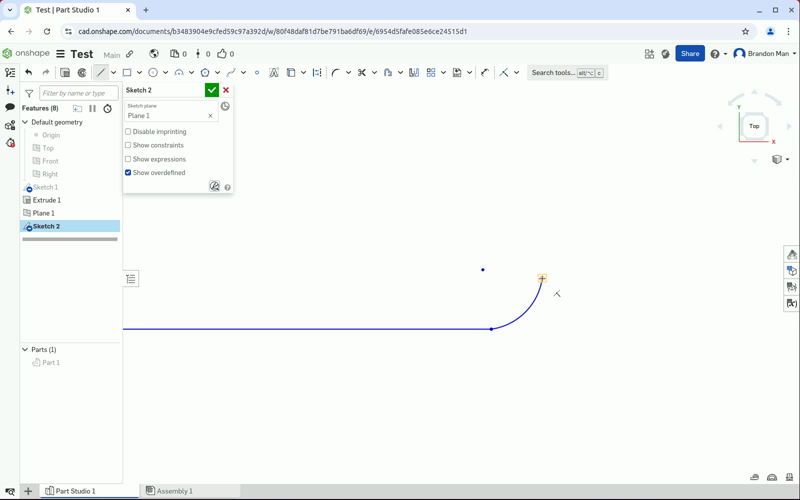
scroll(-6)
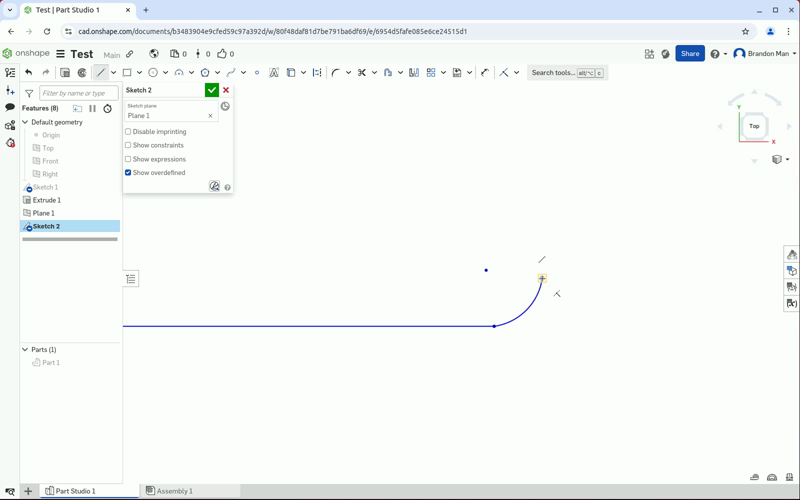
scroll(-6)
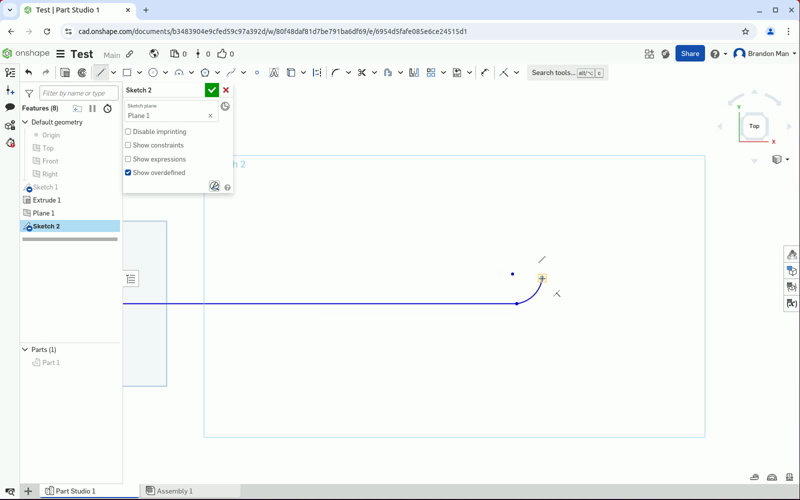
scroll(-6)
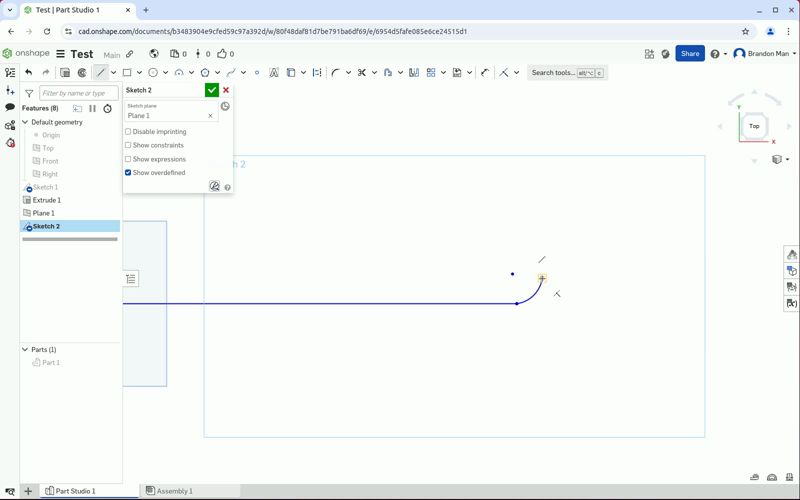
scroll(-6)
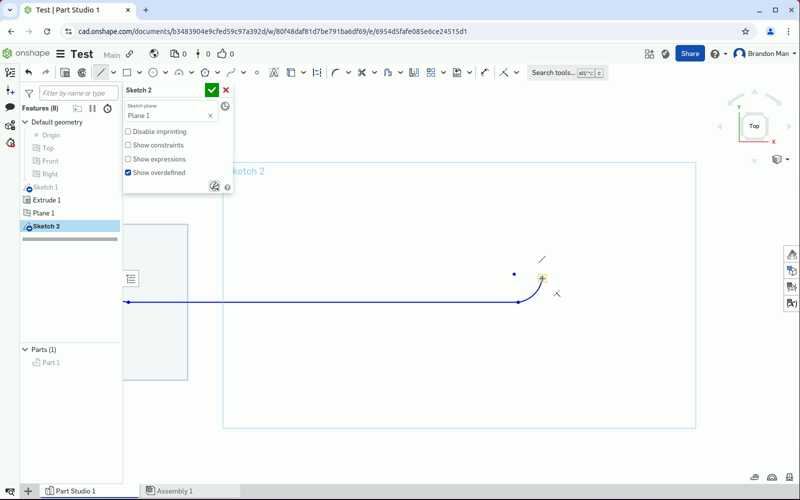
scroll(-6)
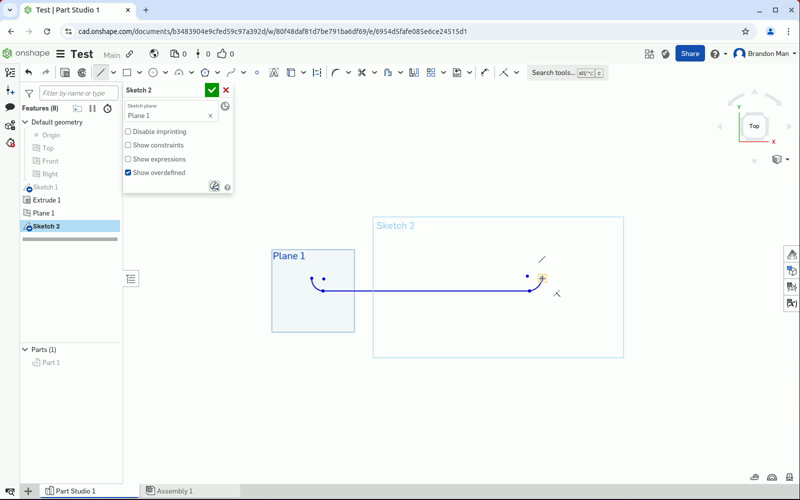
scroll(-6)
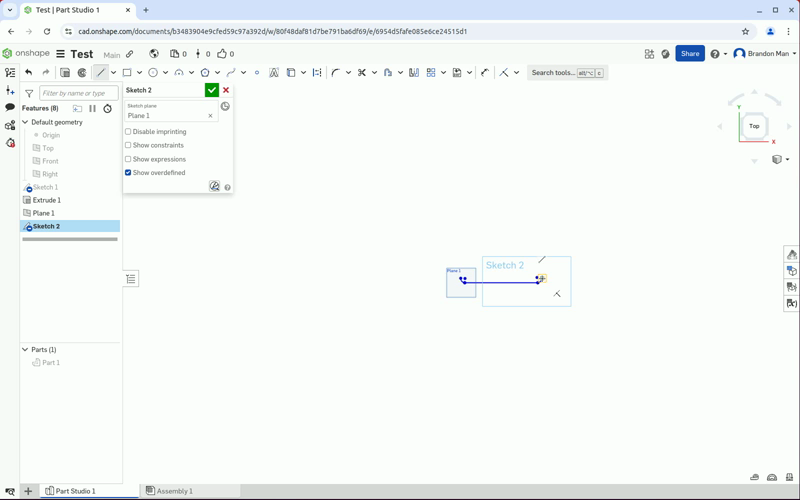
key_down(shift)
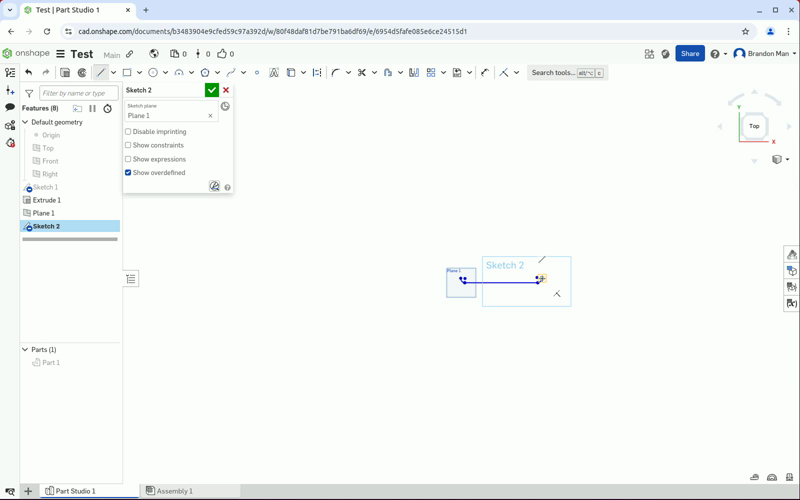
mouse_move(572, 278)
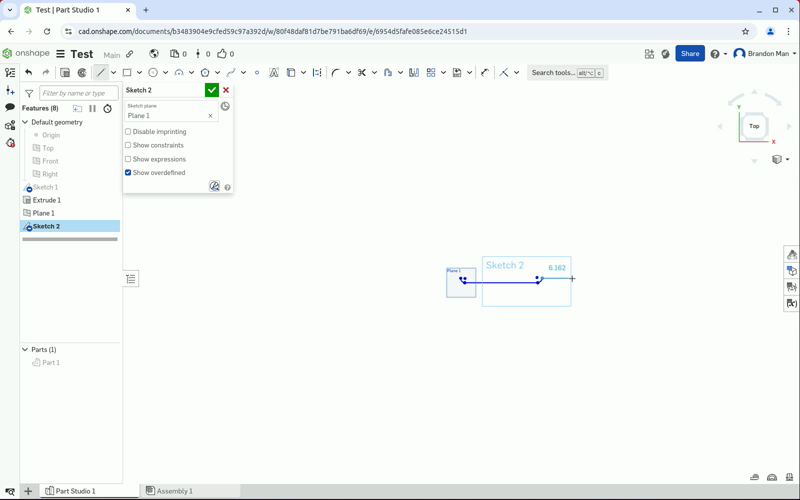
mouse_move(542, 231)
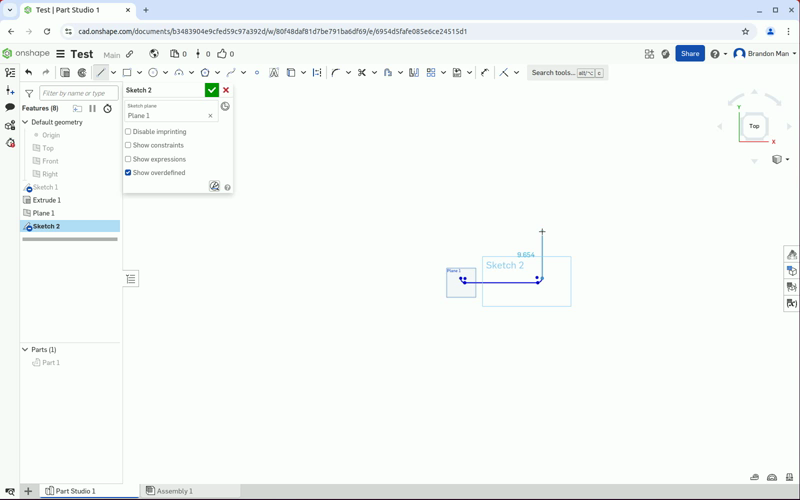
click(542, 231)
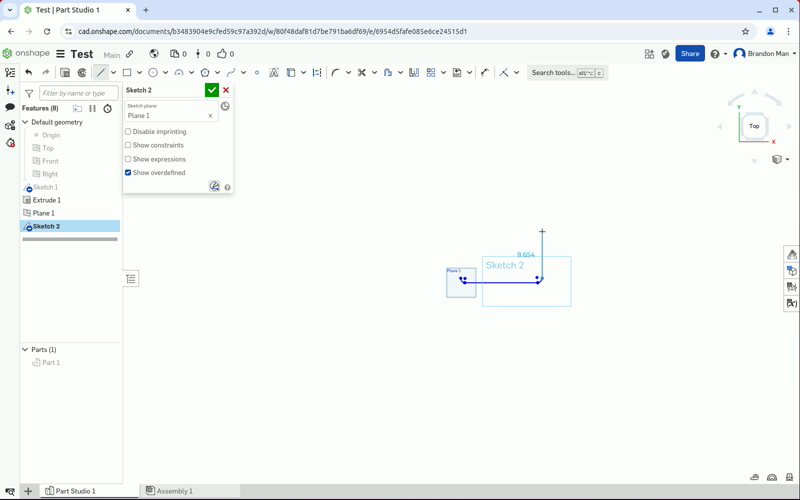
key_up(shift)
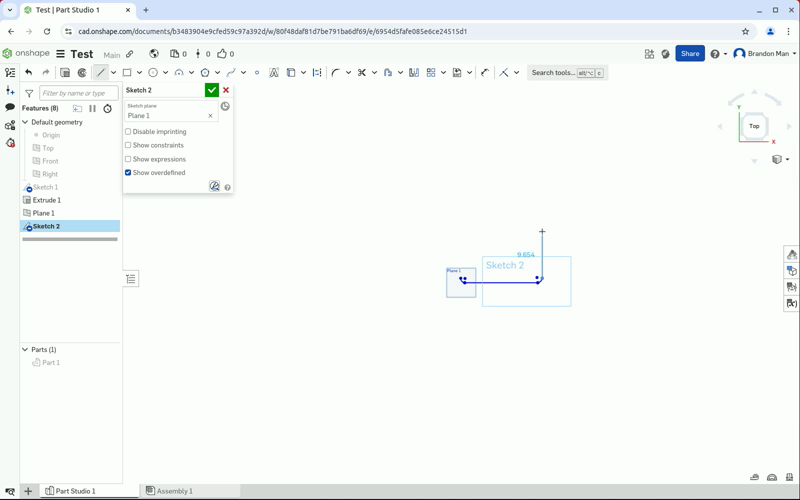
key(esc)
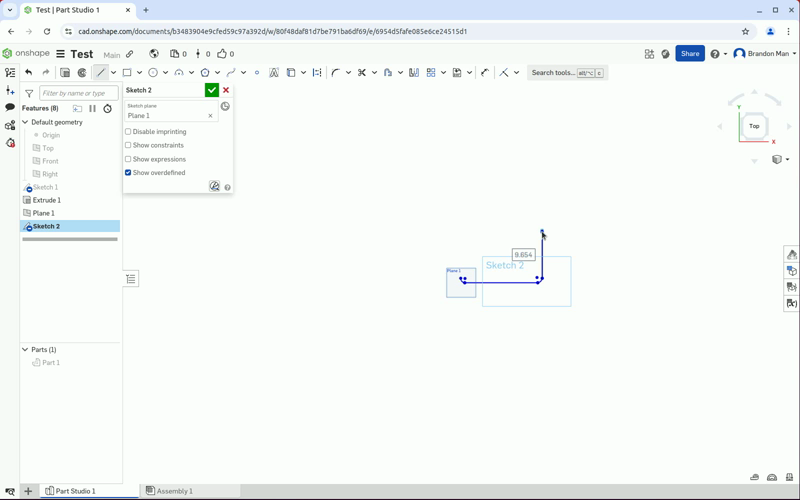
key(a)
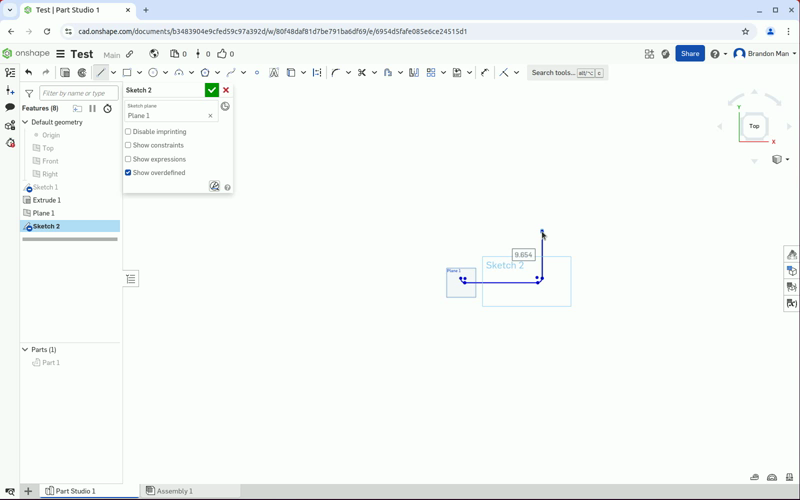
mouse_move(542, 231)
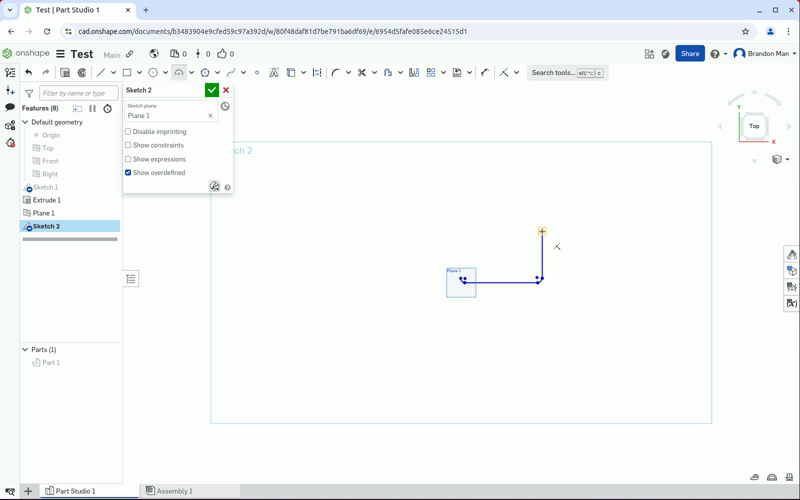
click(542, 231)
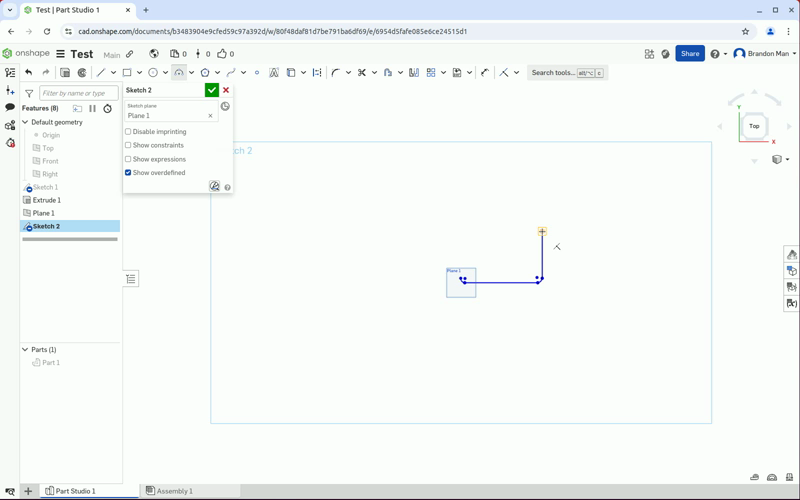
key_down(shift)
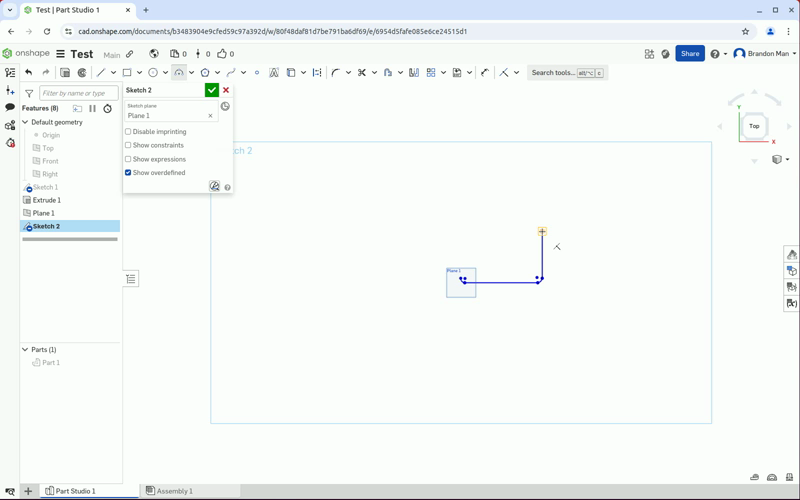
mouse_move(537, 226)
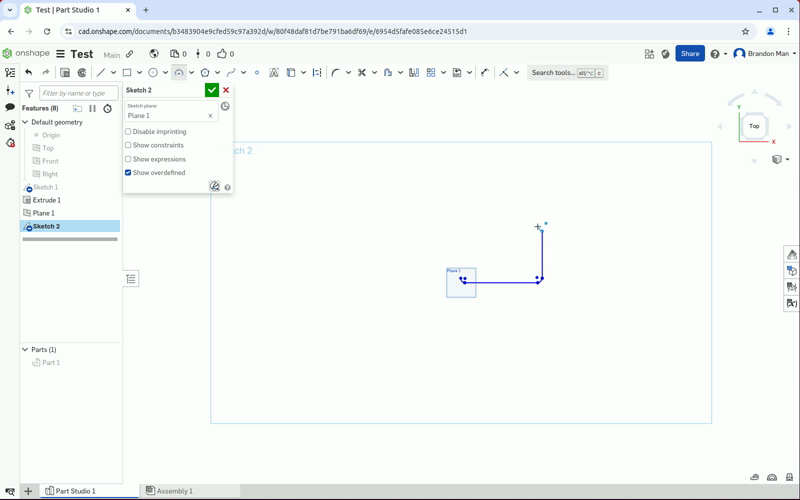
scroll(6)
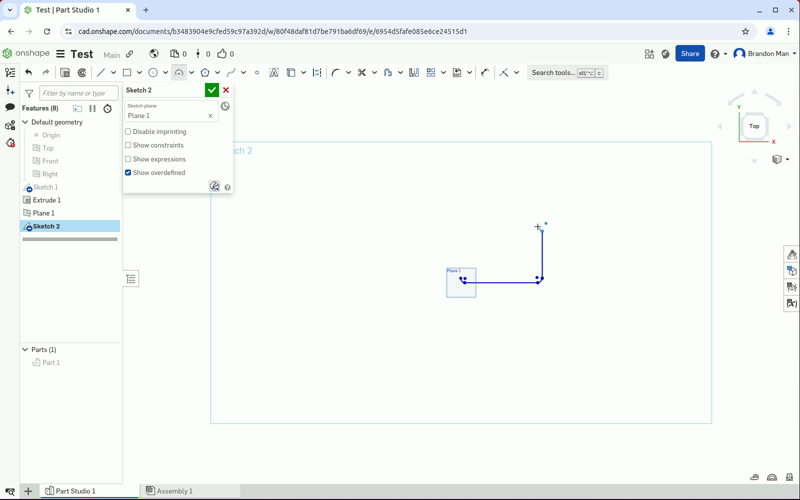
scroll(6)
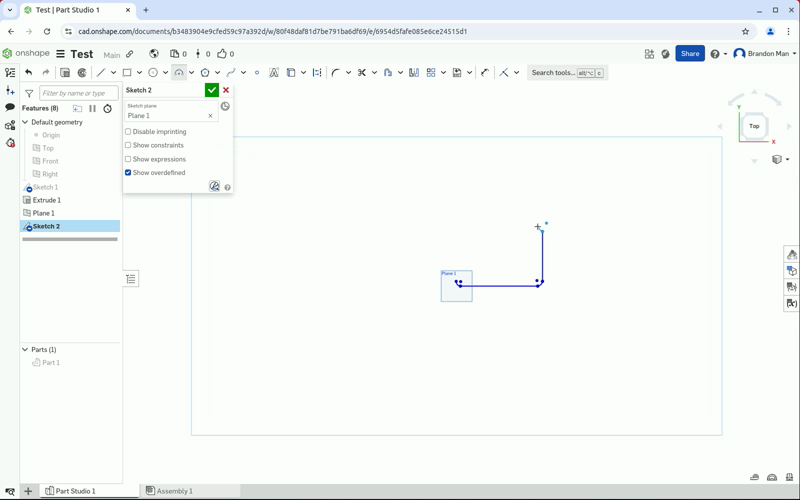
scroll(6)
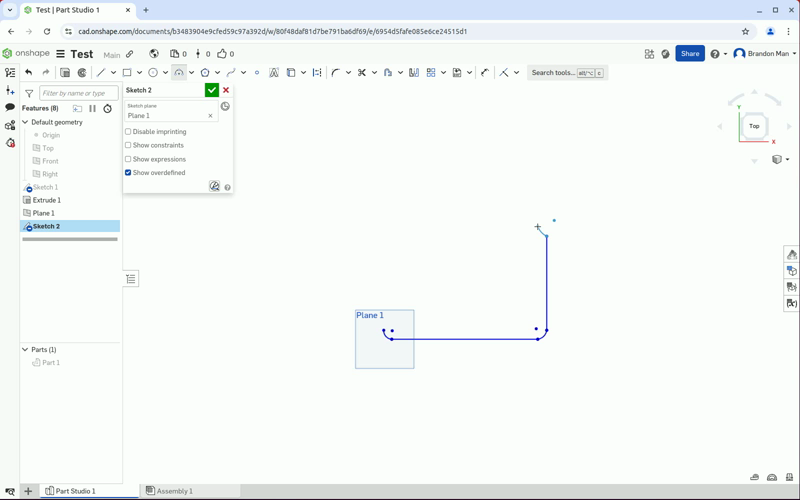
scroll(6)
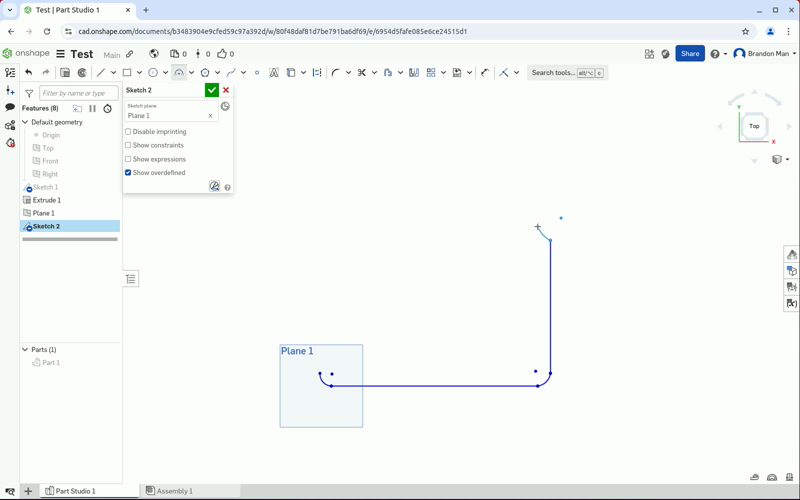
scroll(6)
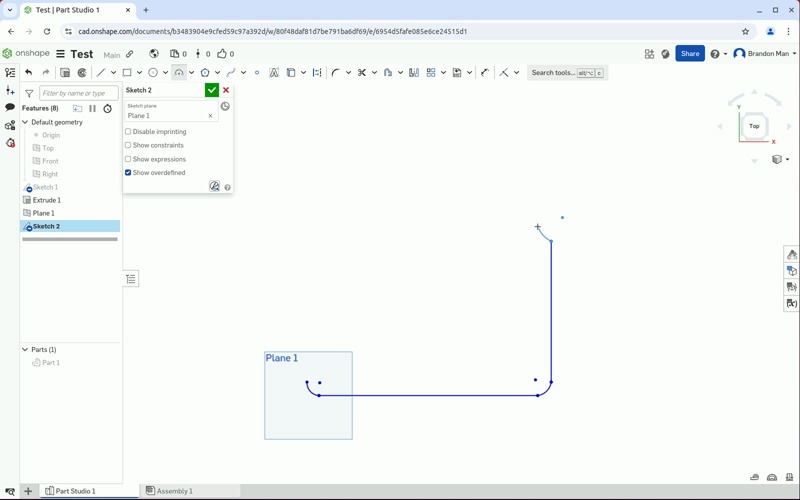
scroll(6)
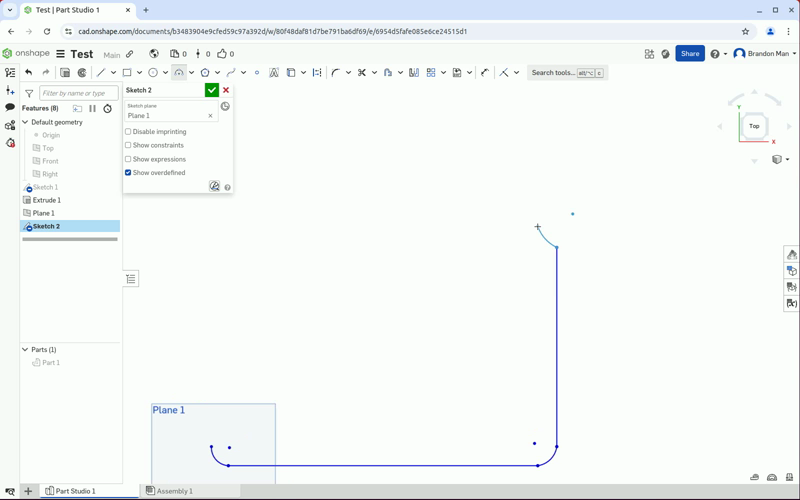
scroll(6)
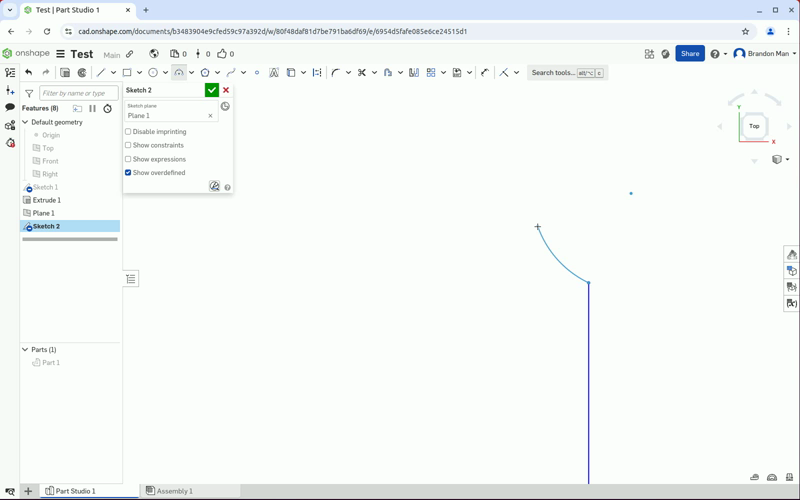
click(537, 226)
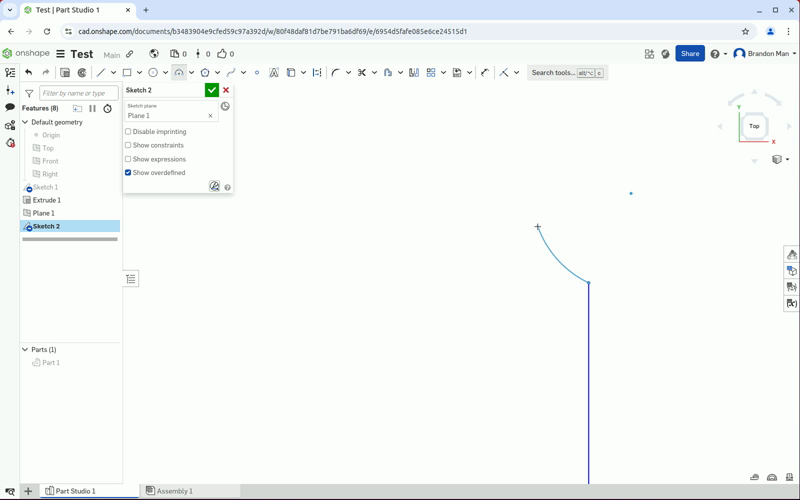
scroll(-6)
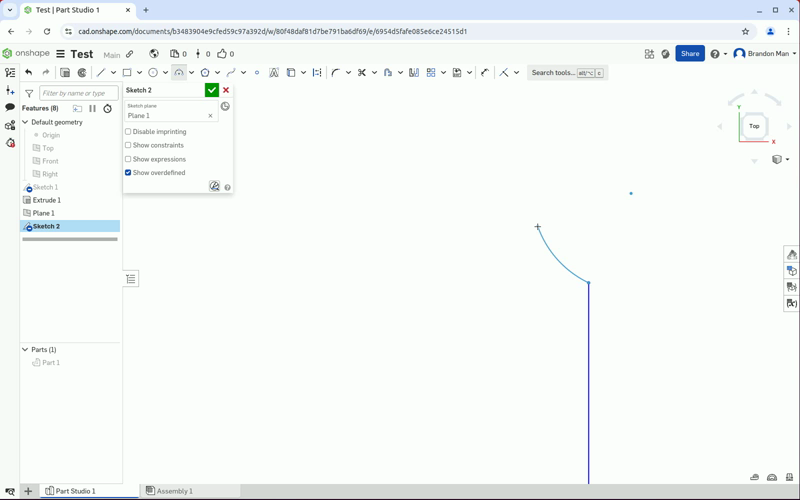
scroll(-6)
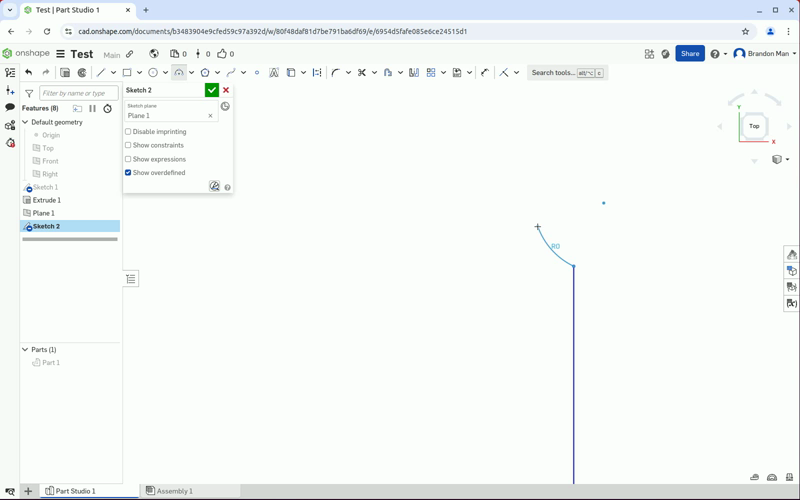
scroll(-6)
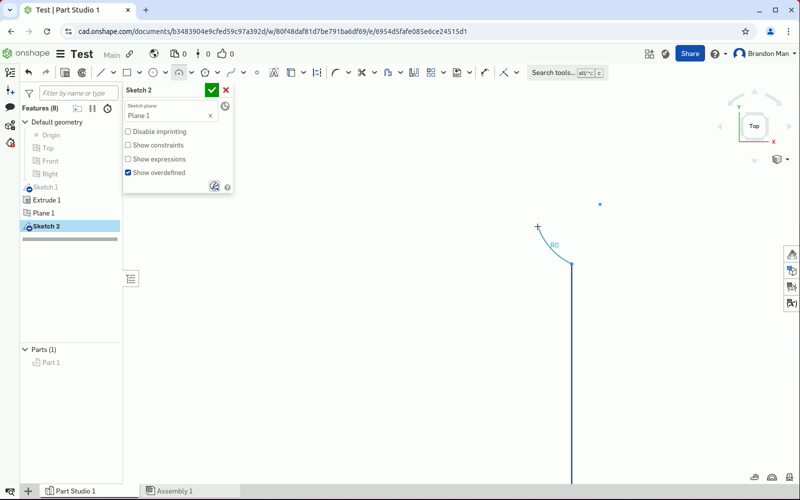
scroll(-6)
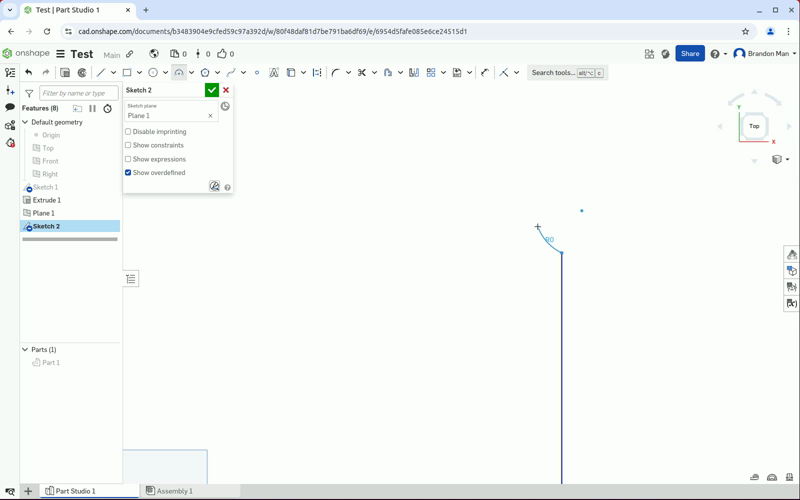
scroll(-6)
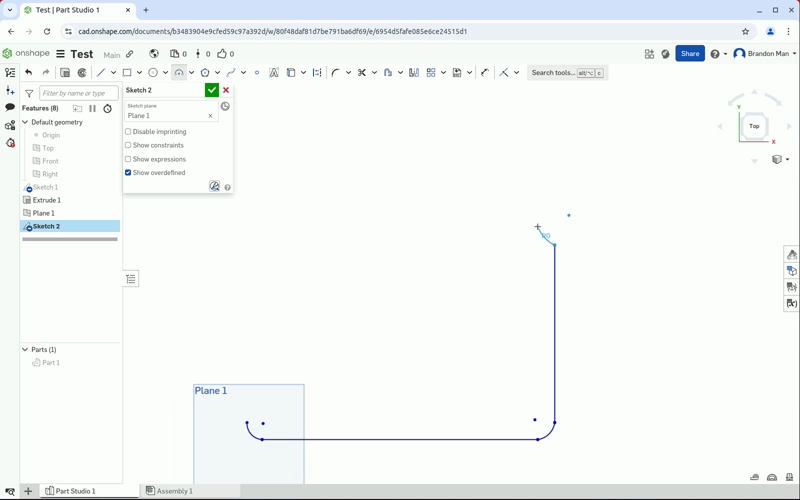
scroll(-6)
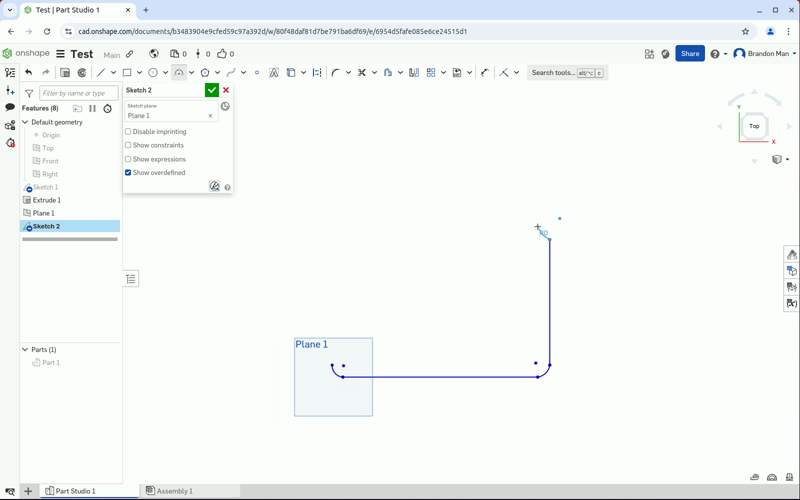
scroll(-6)
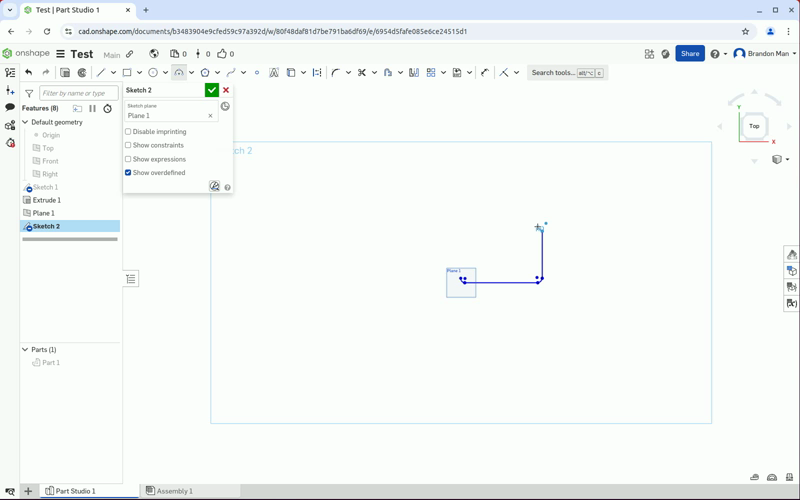
mouse_move(540, 227)
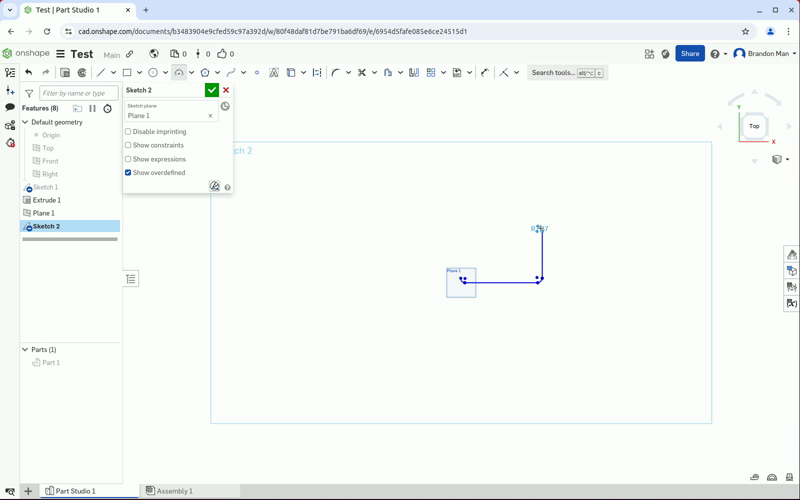
scroll(6)
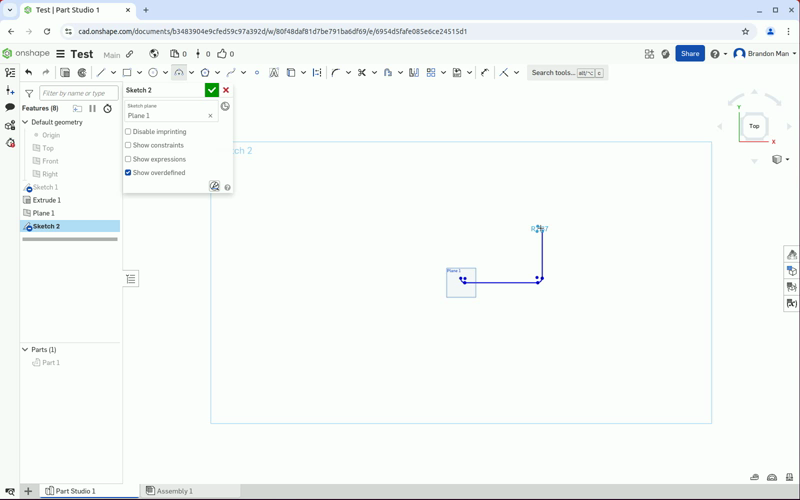
scroll(6)
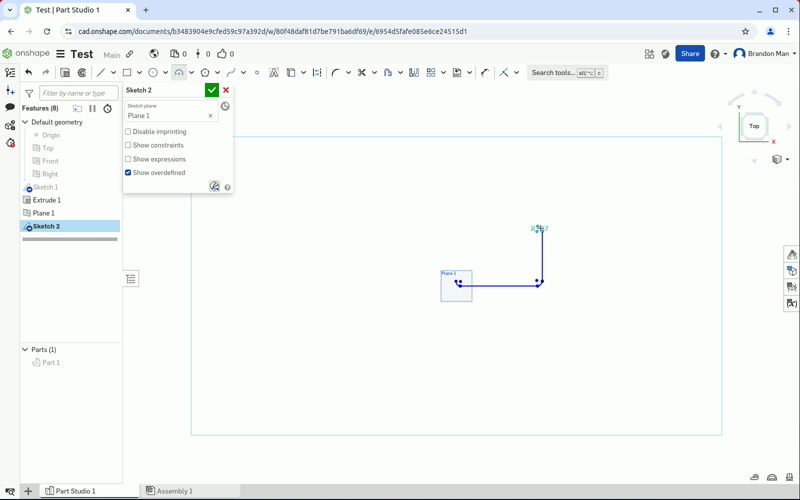
scroll(6)
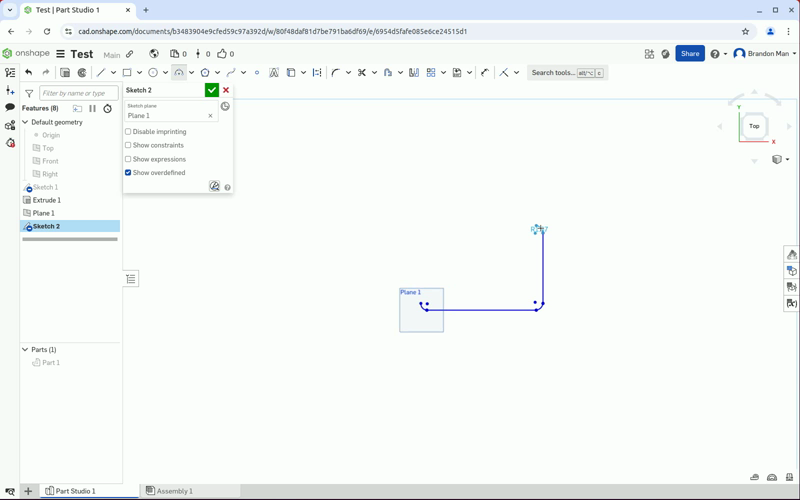
scroll(6)
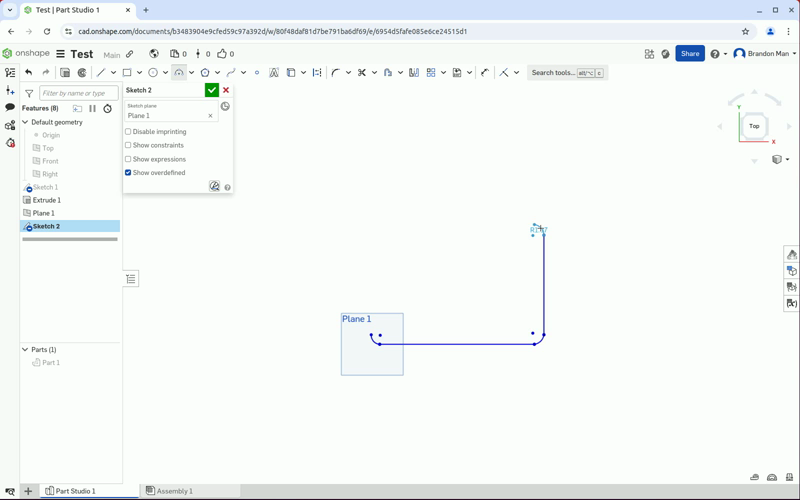
scroll(6)
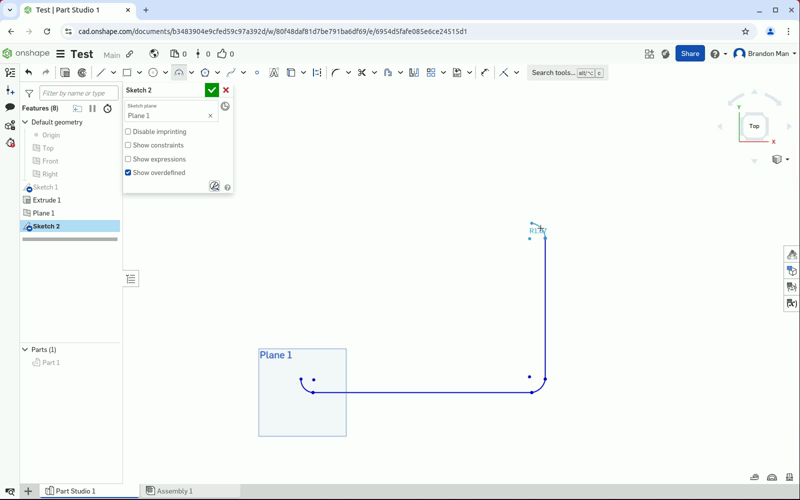
scroll(6)
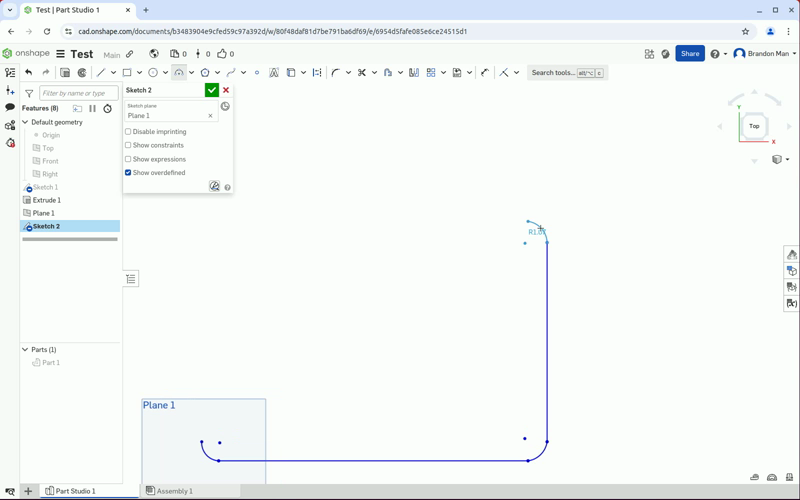
scroll(6)
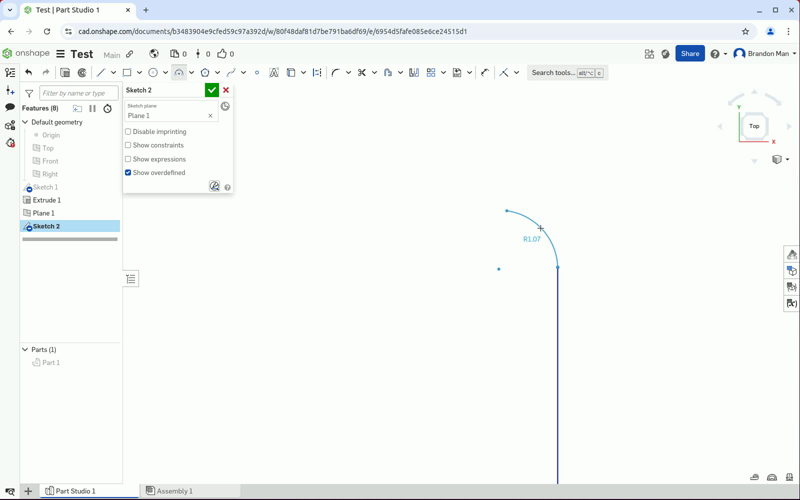
click(540, 227)
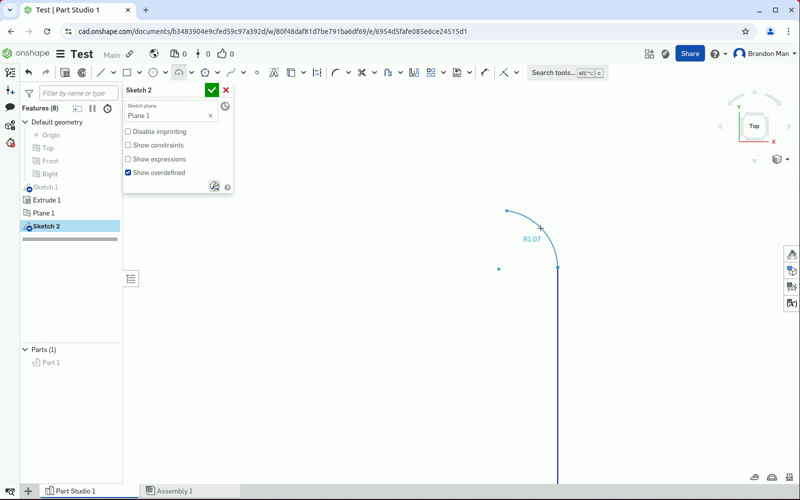
scroll(-6)
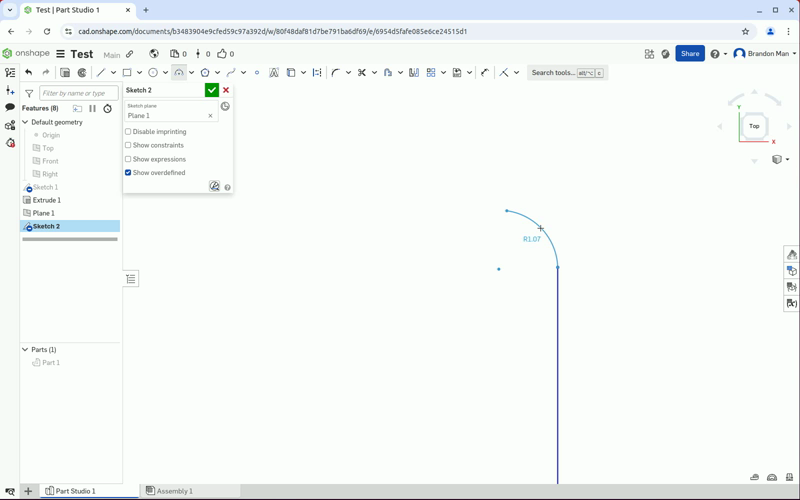
scroll(-6)
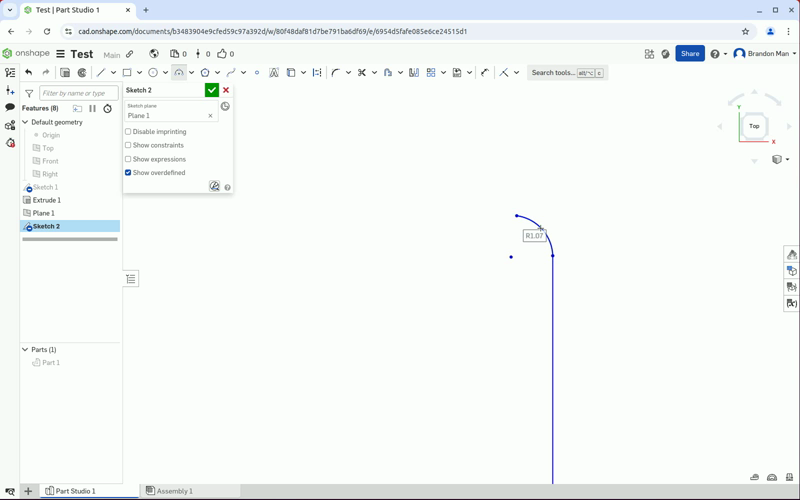
scroll(-6)
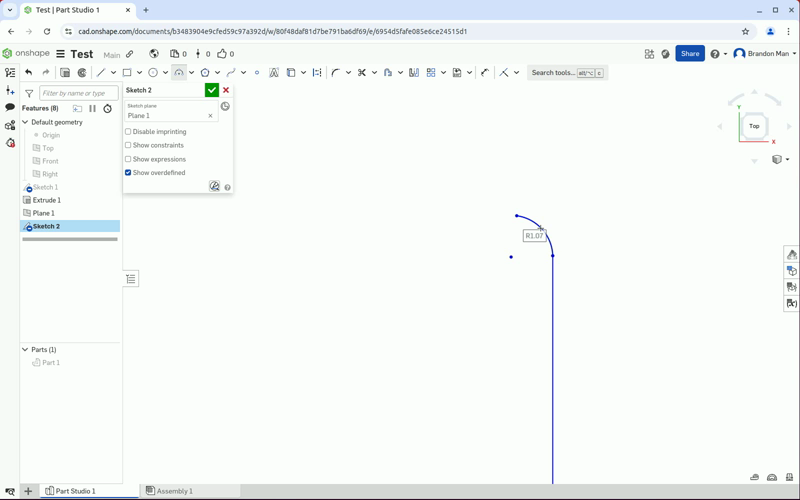
scroll(-6)
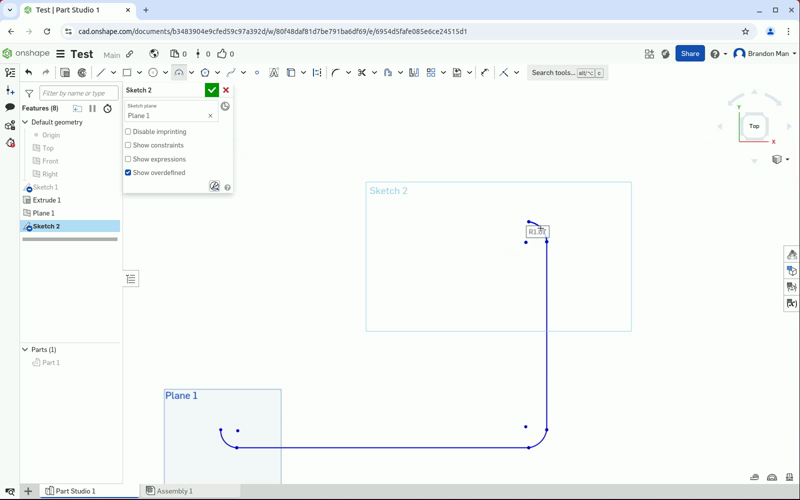
scroll(-6)
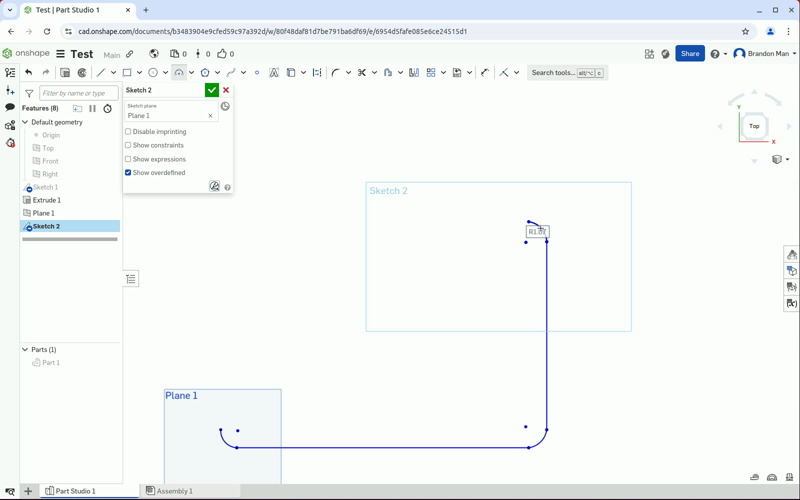
scroll(-6)
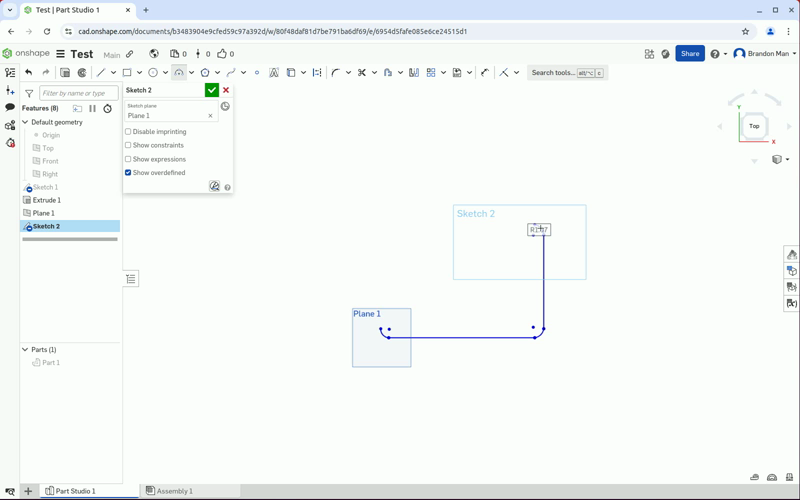
scroll(-6)
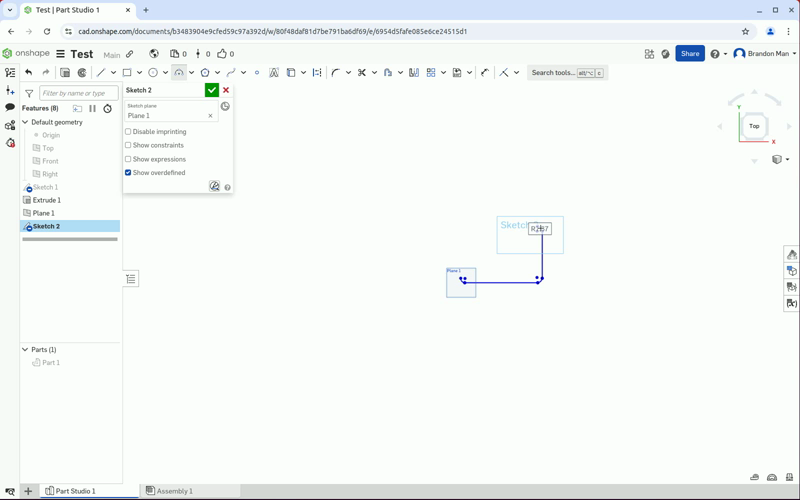
key_up(shift)
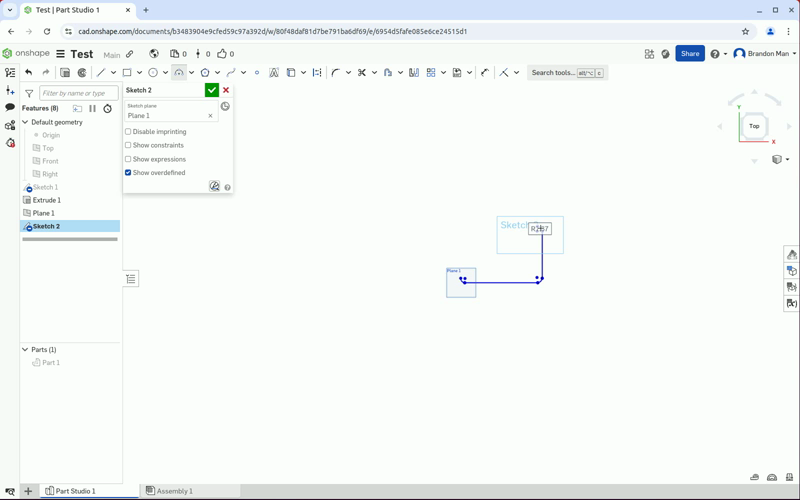
key(esc)
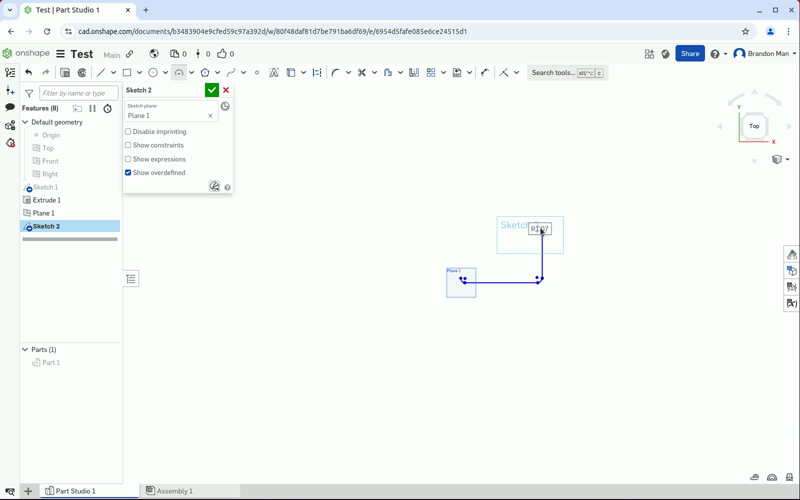
key(l)
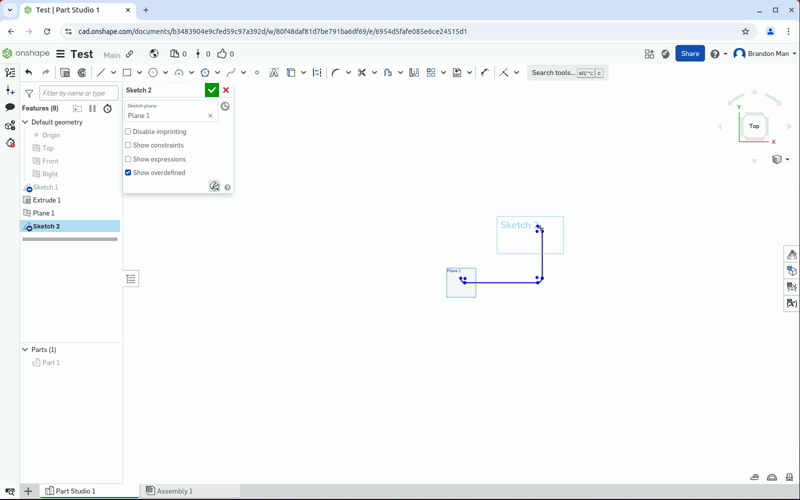
mouse_move(537, 226)
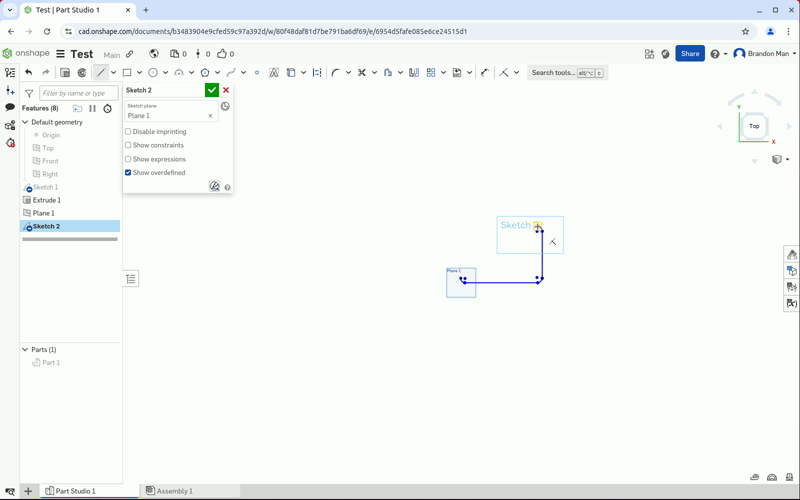
scroll(6)
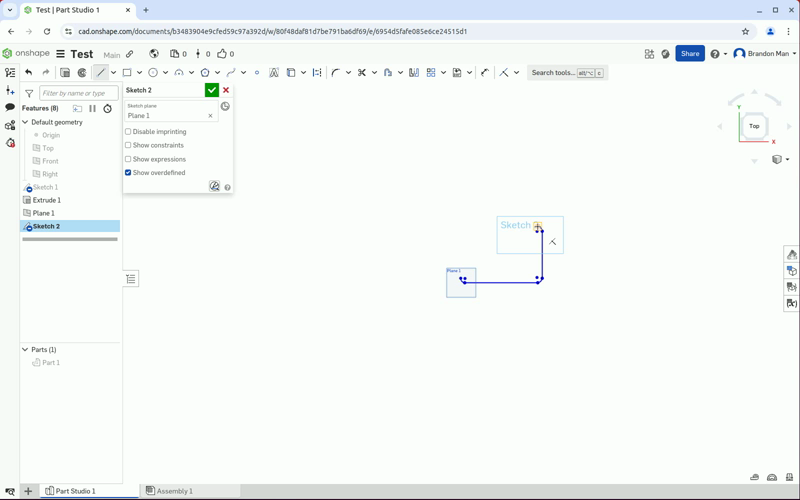
scroll(6)
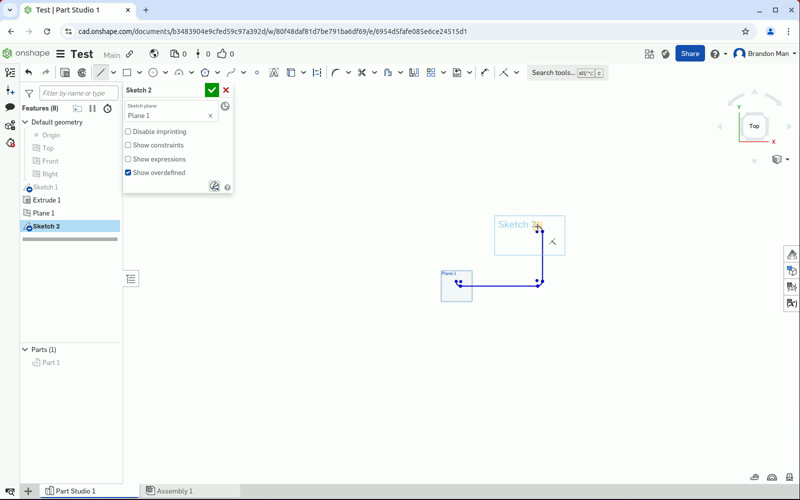
scroll(6)
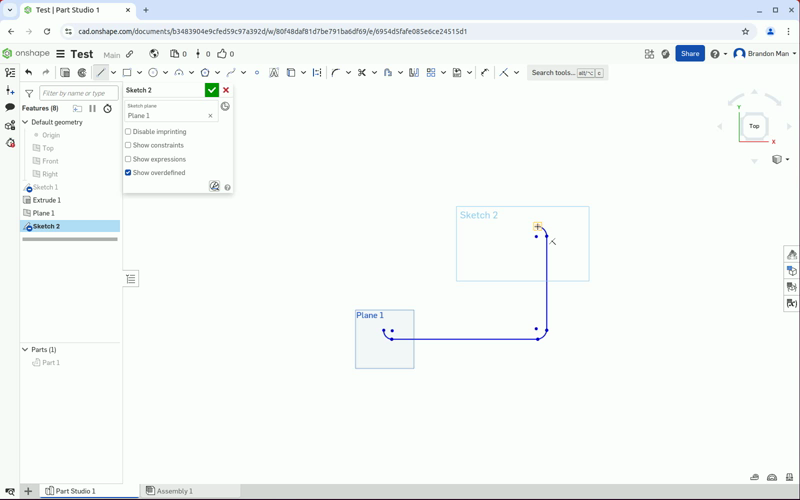
scroll(6)
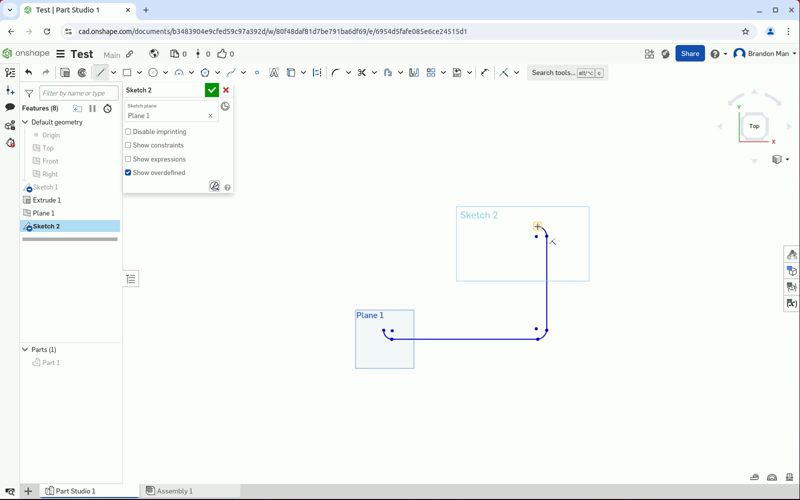
scroll(6)
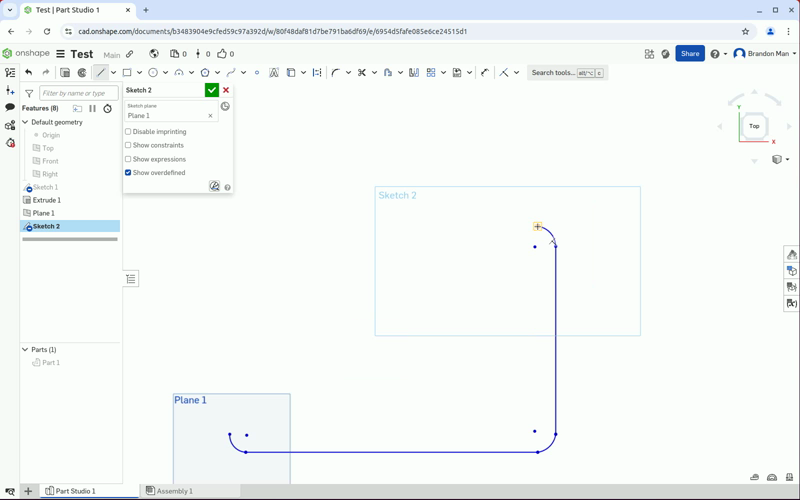
scroll(6)
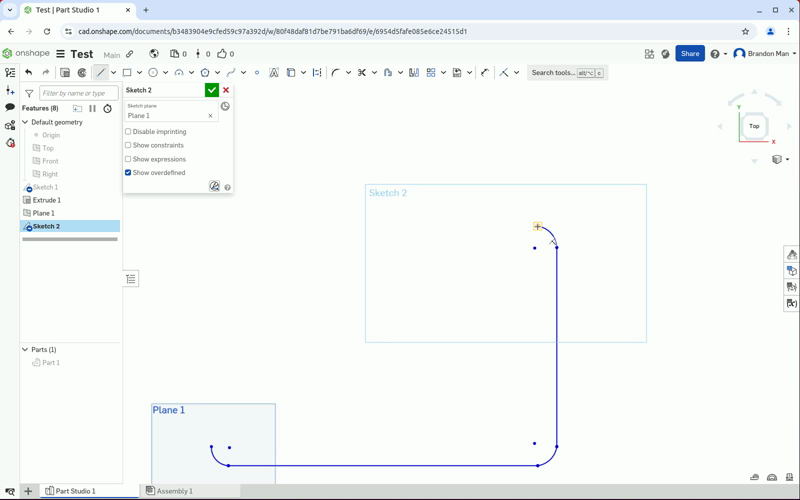
scroll(6)
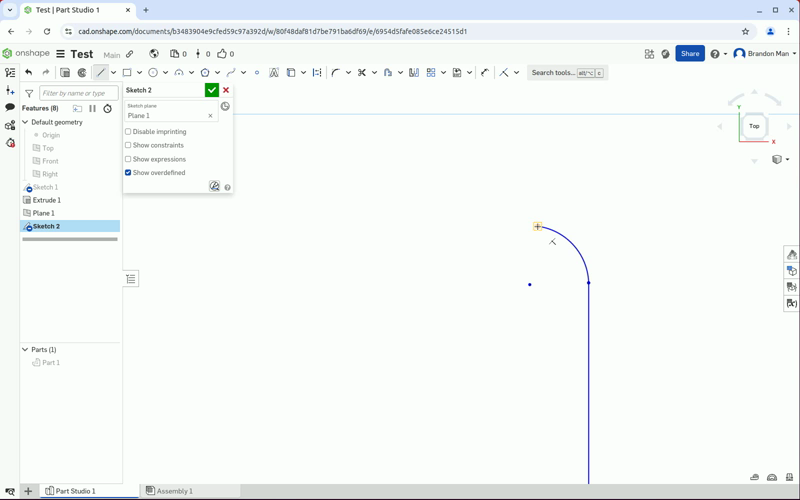
click(537, 226)
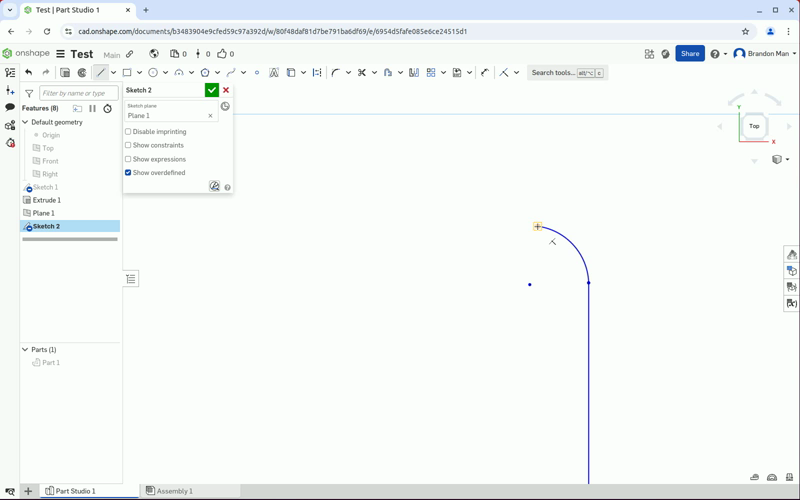
scroll(-6)
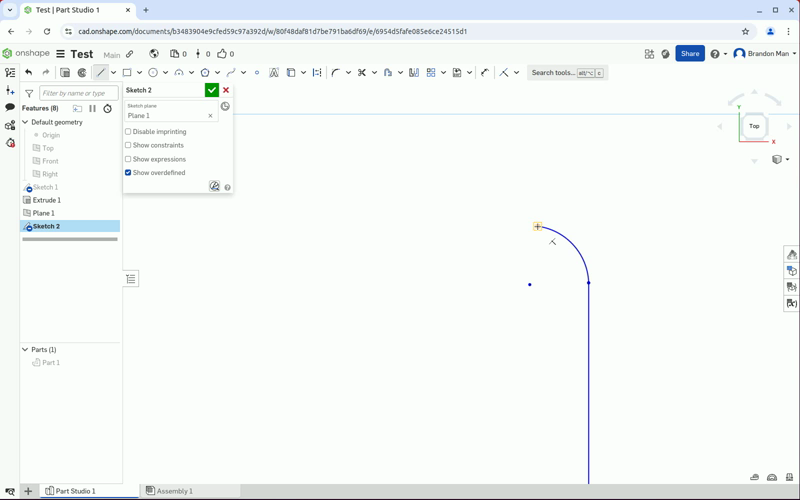
scroll(-6)
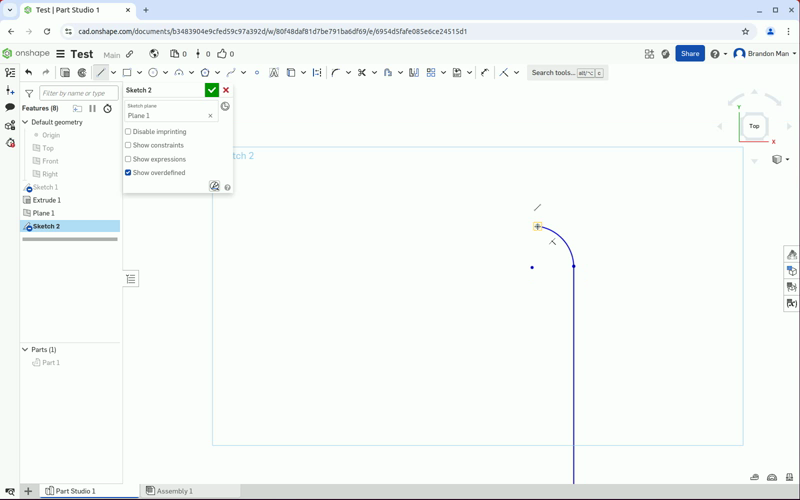
scroll(-6)
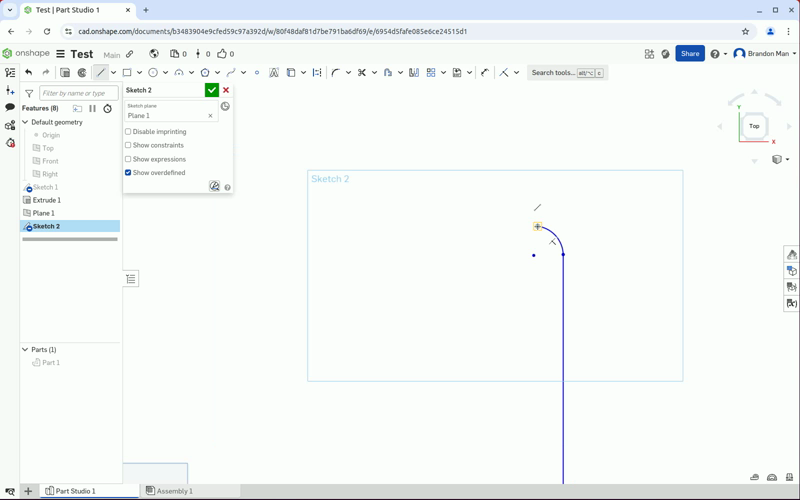
scroll(-6)
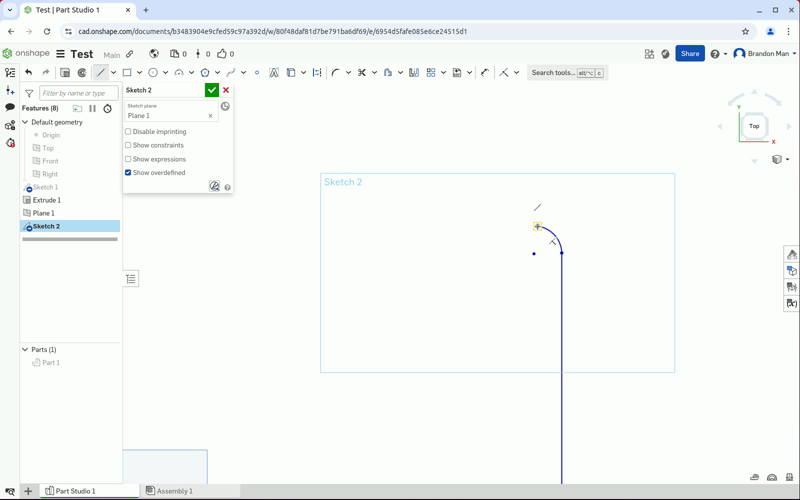
scroll(-6)
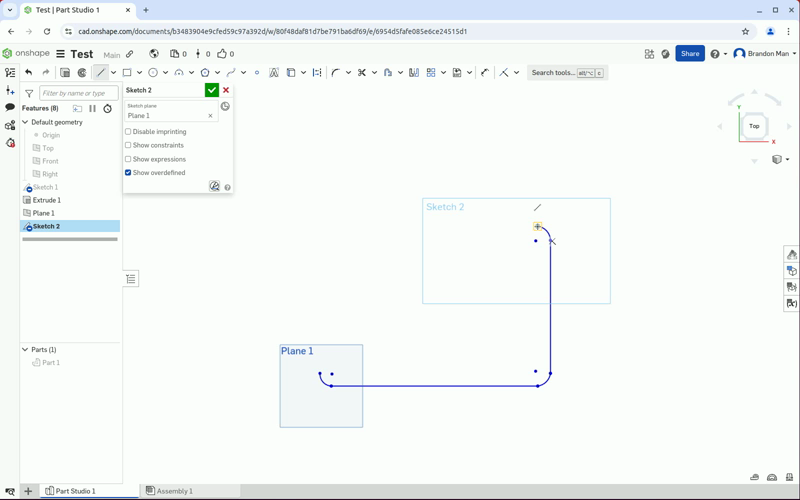
scroll(-6)
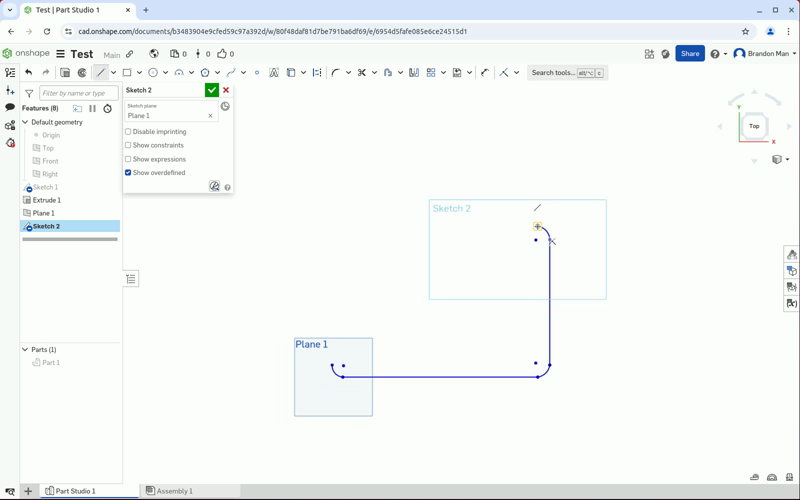
scroll(-6)
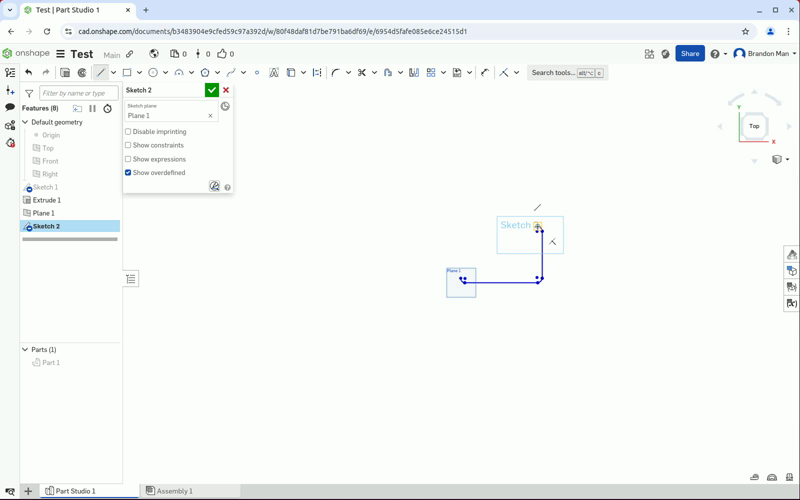
key_down(shift)
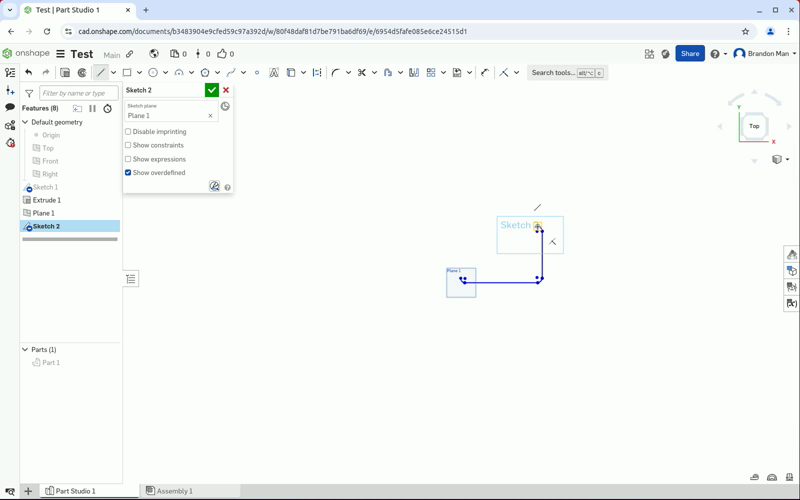
mouse_move(464, 226)
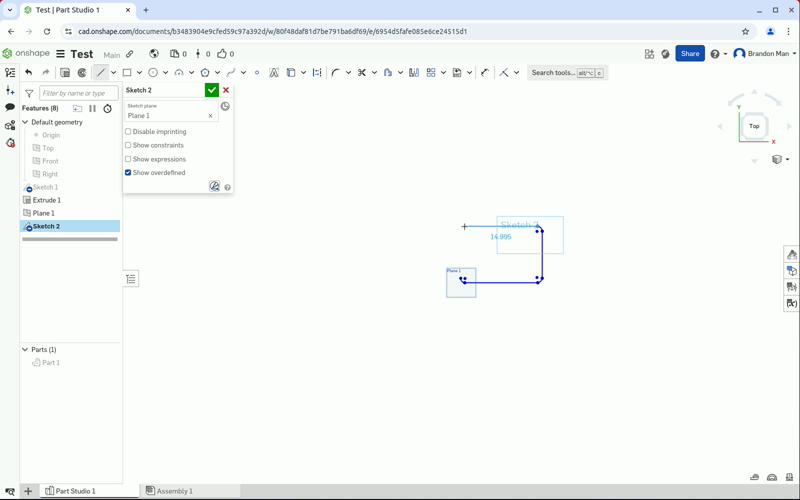
click(464, 226)
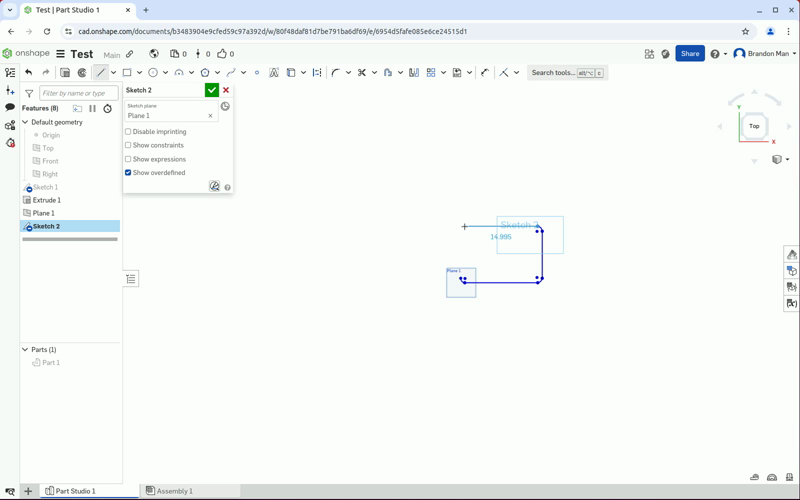
key_up(shift)
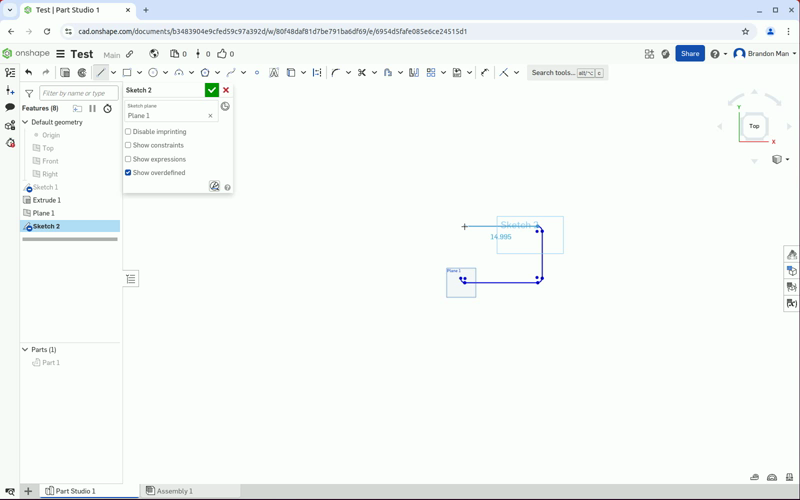
key(esc)
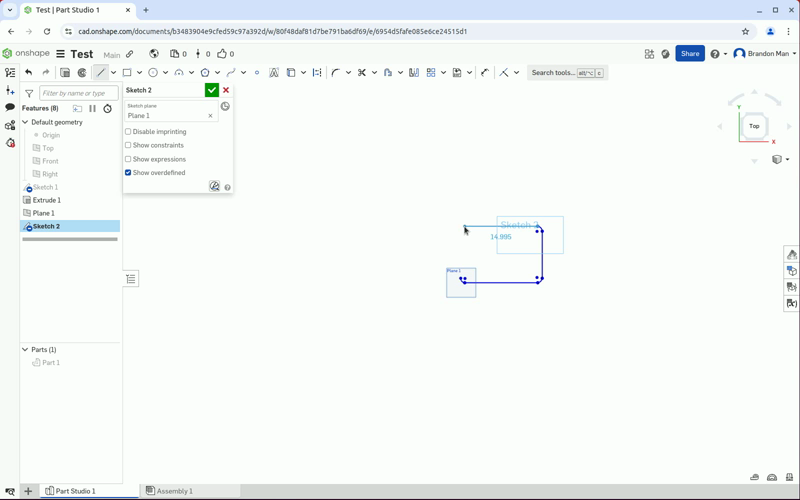
key(a)
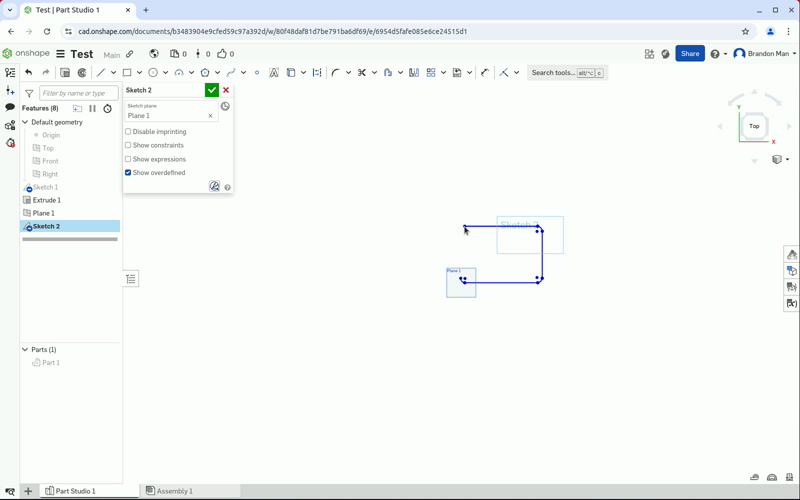
mouse_move(464, 226)
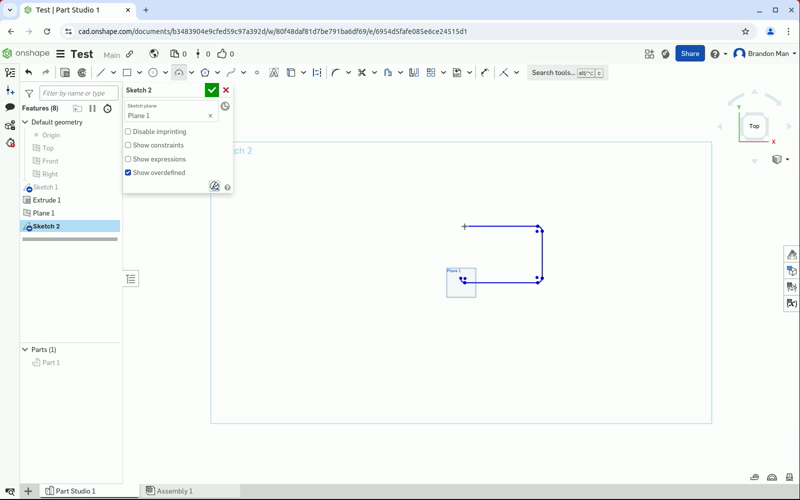
click(464, 226)
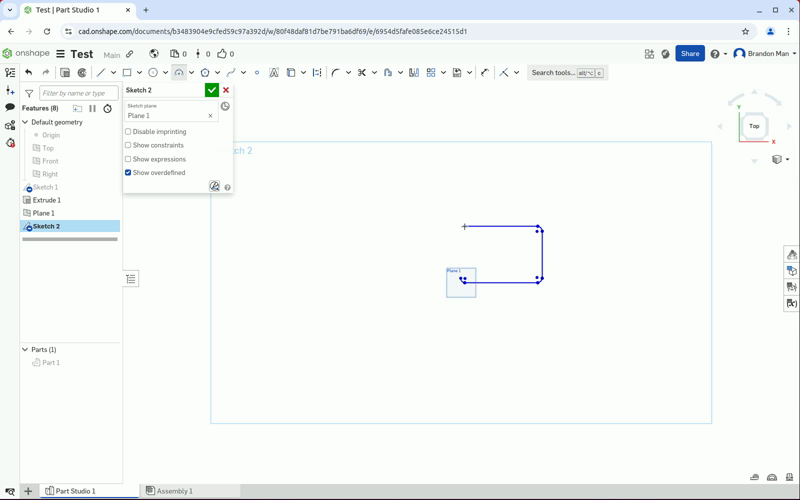
key_down(shift)
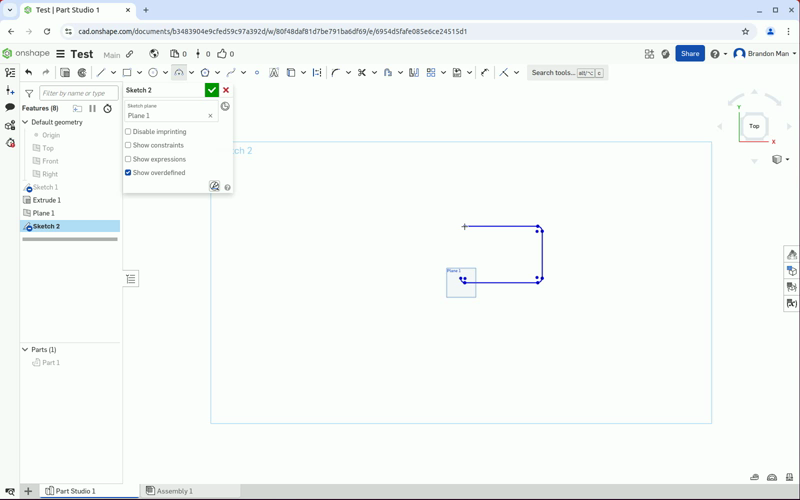
mouse_move(460, 231)
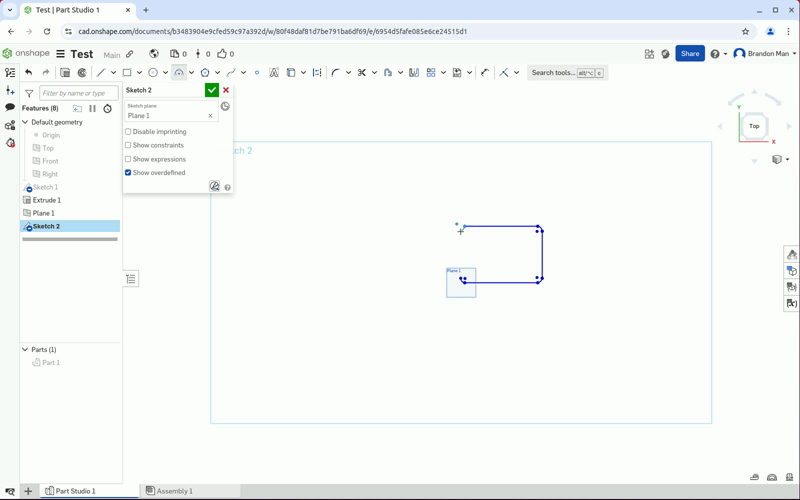
scroll(6)
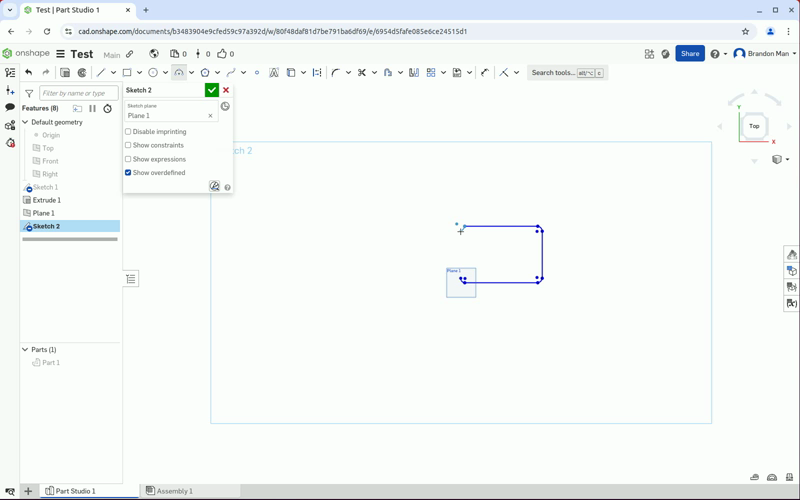
scroll(6)
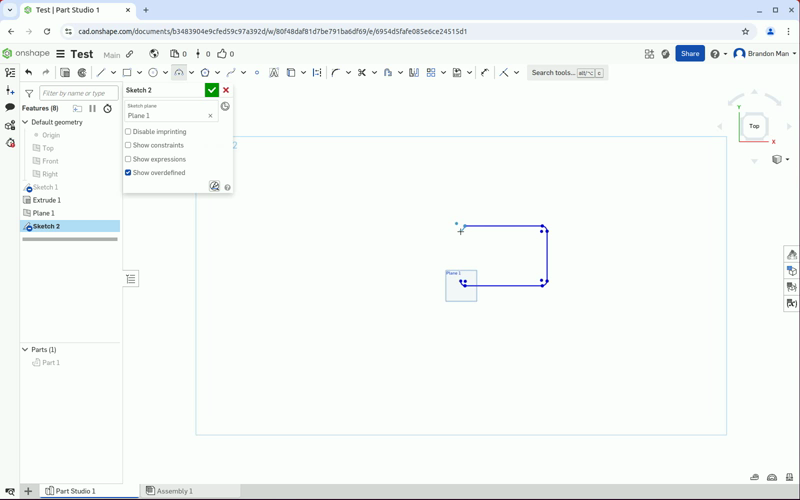
scroll(6)
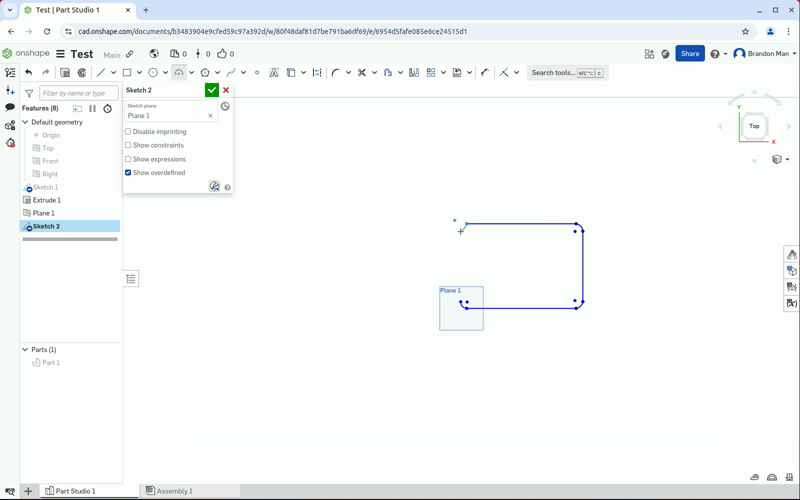
scroll(6)
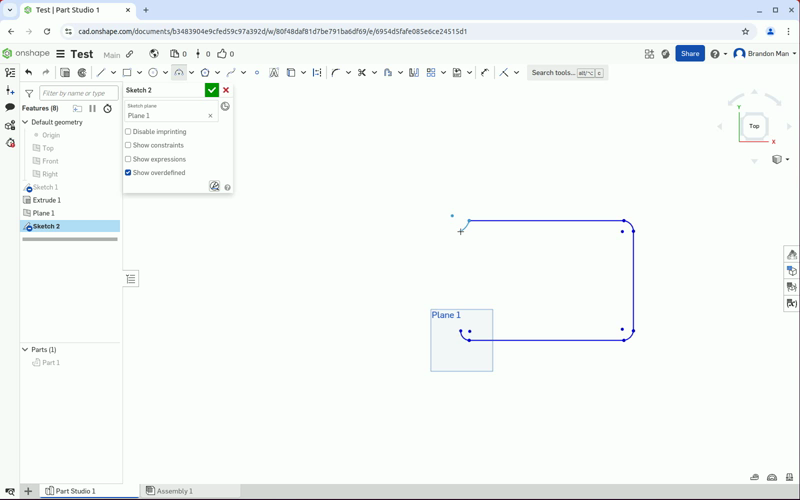
scroll(6)
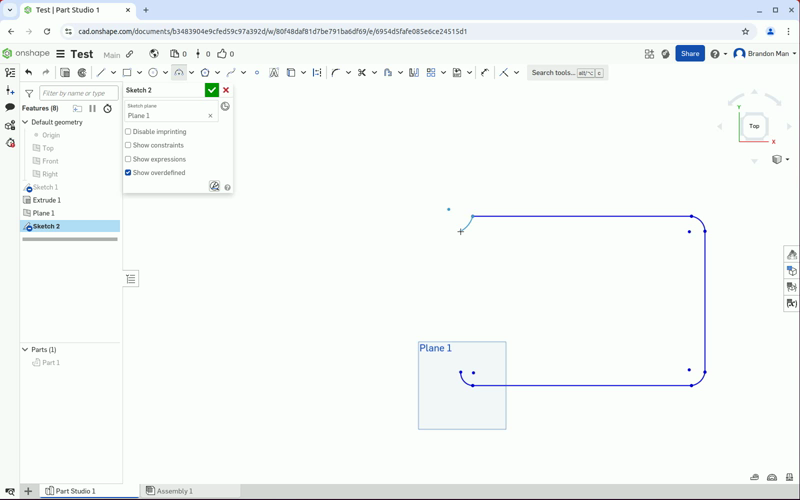
scroll(6)
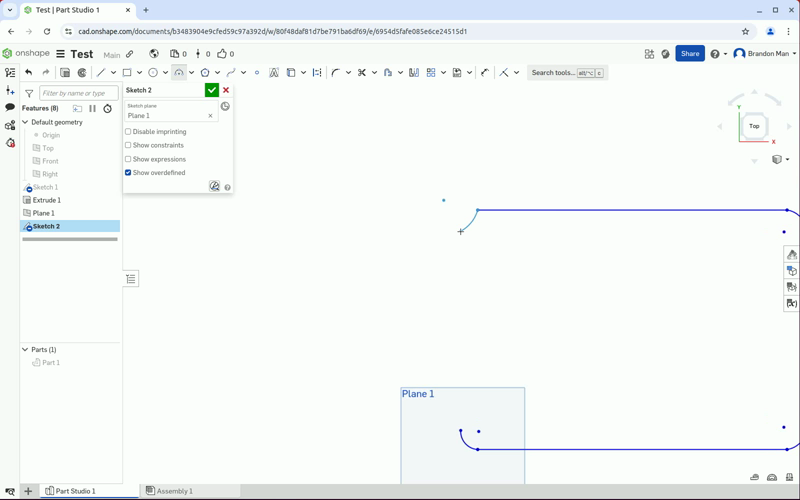
scroll(6)
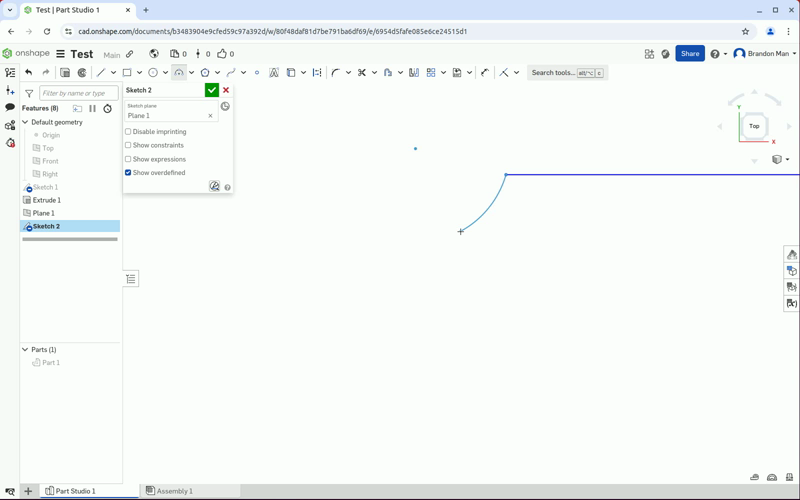
click(460, 231)
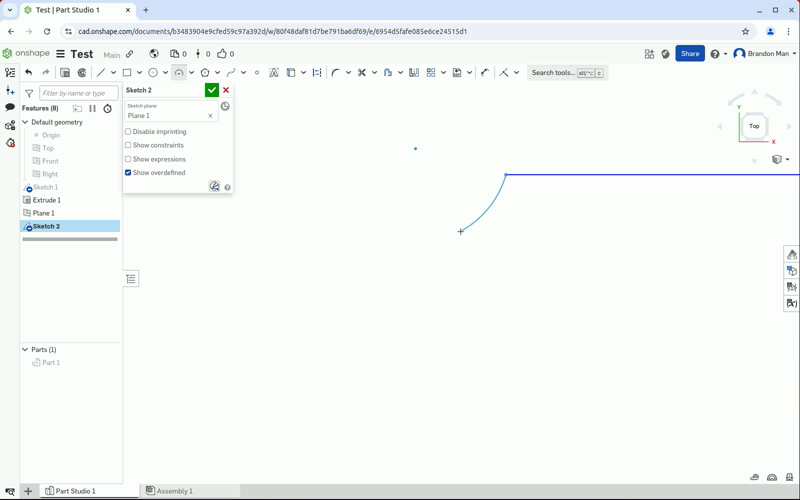
scroll(-6)
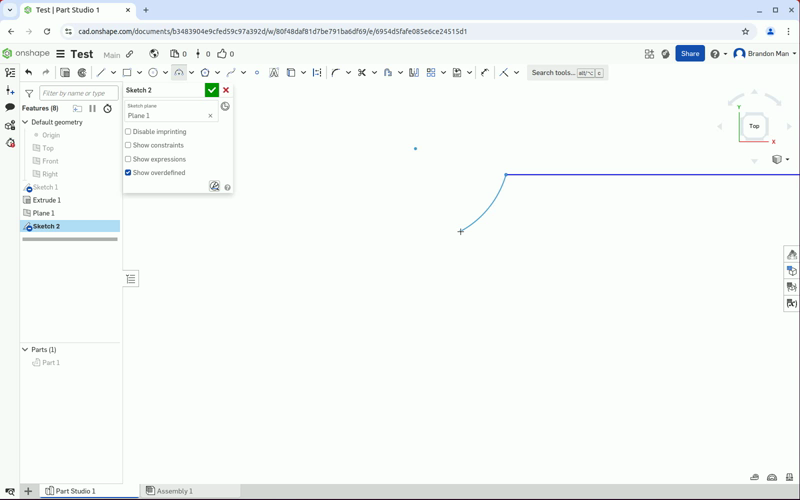
scroll(-6)
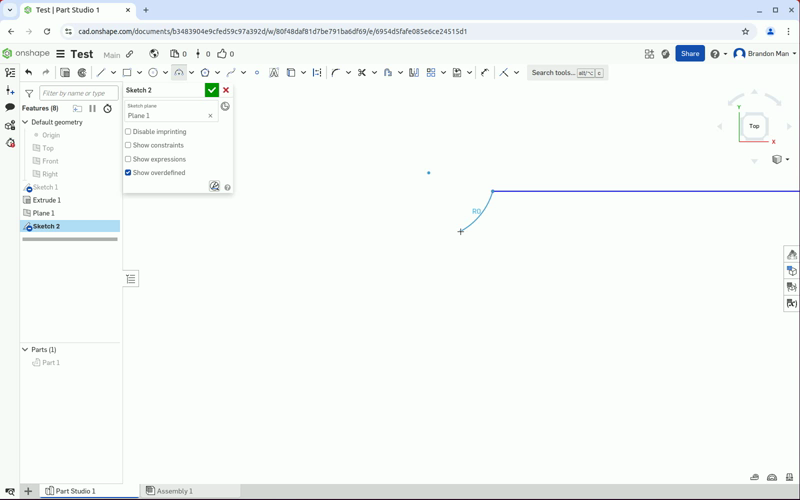
scroll(-6)
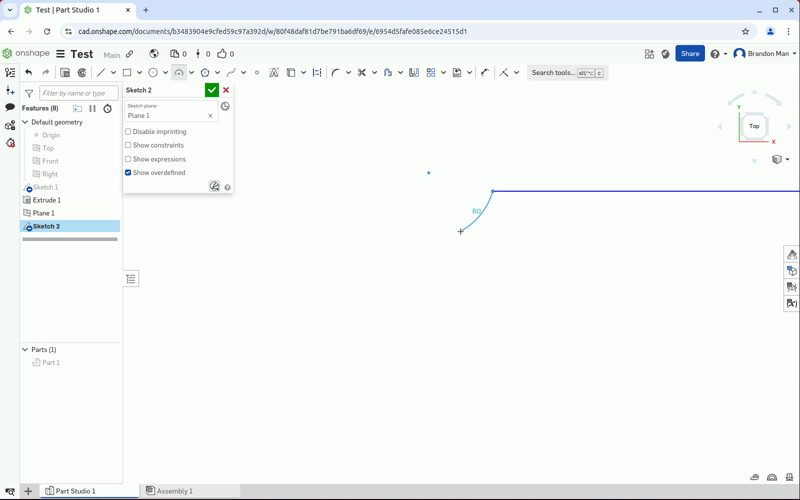
scroll(-6)
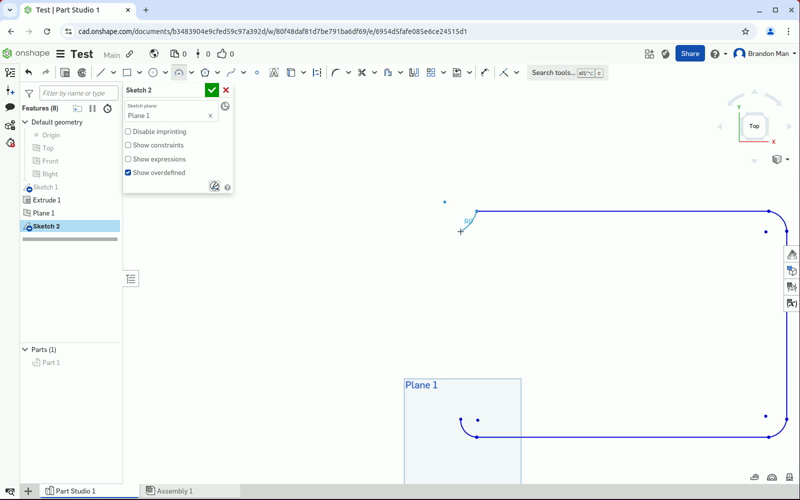
scroll(-6)
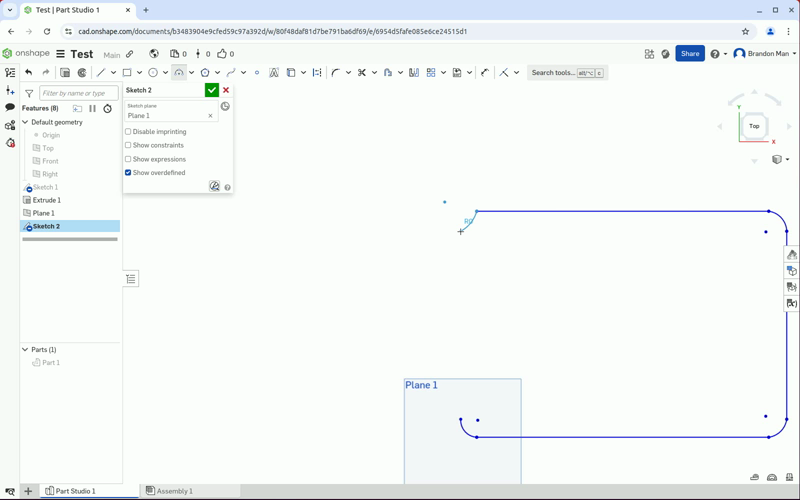
scroll(-6)
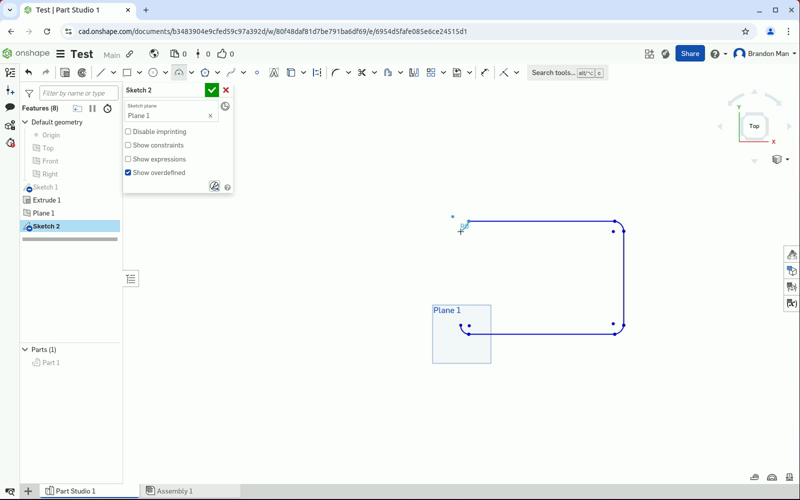
scroll(-6)
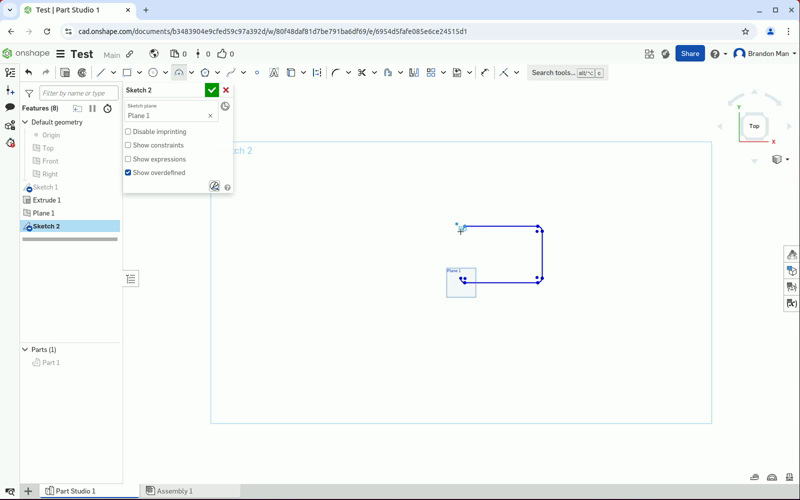
mouse_move(461, 227)
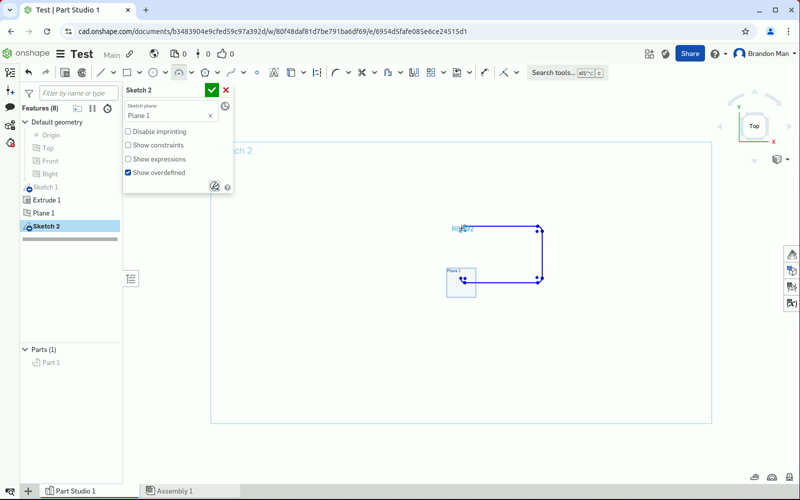
scroll(6)
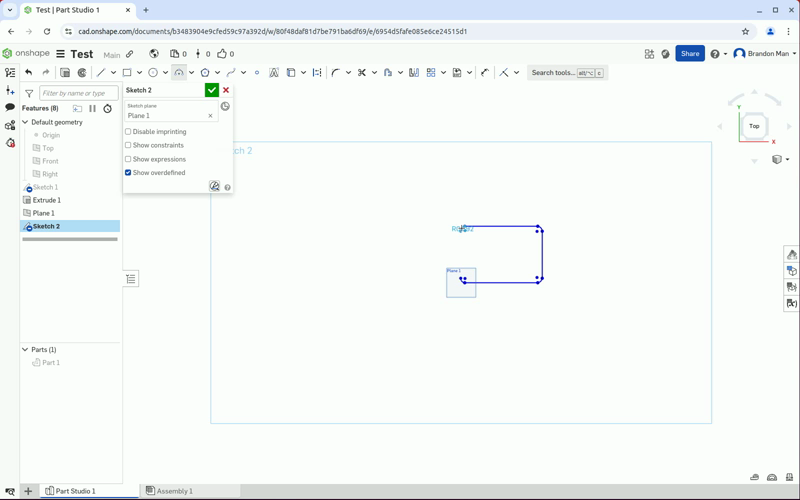
scroll(6)
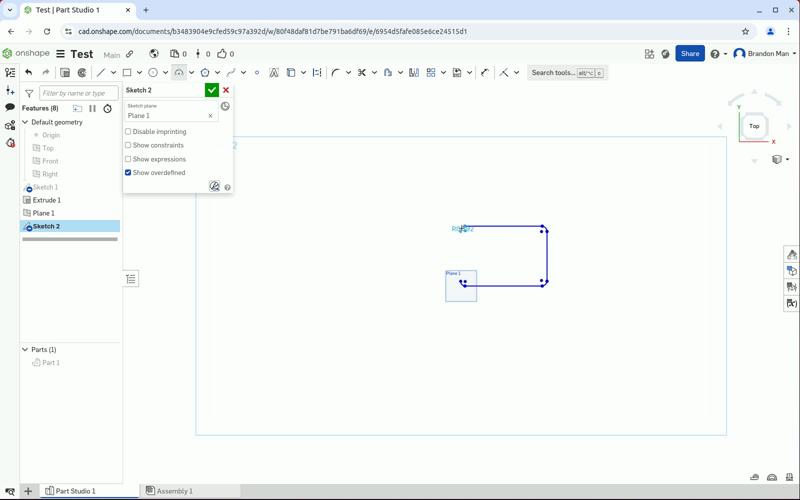
scroll(6)
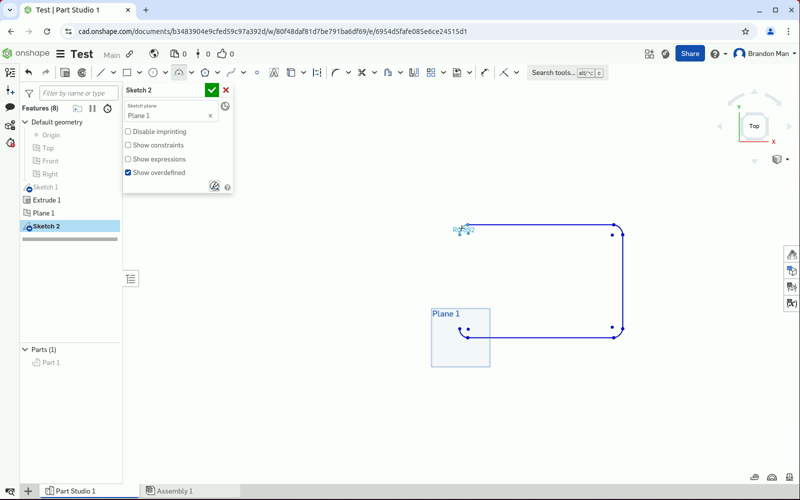
scroll(6)
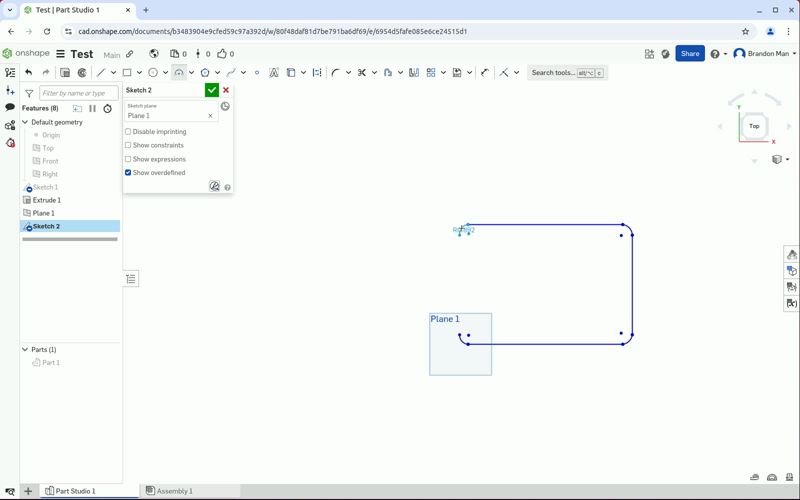
scroll(6)
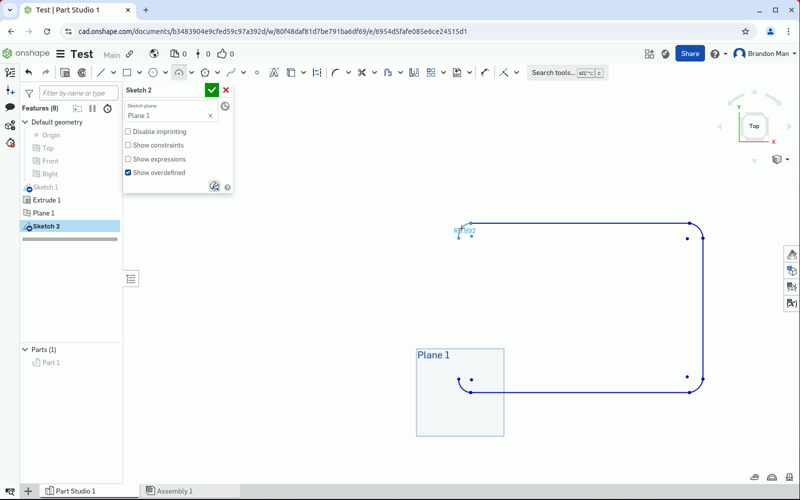
scroll(6)
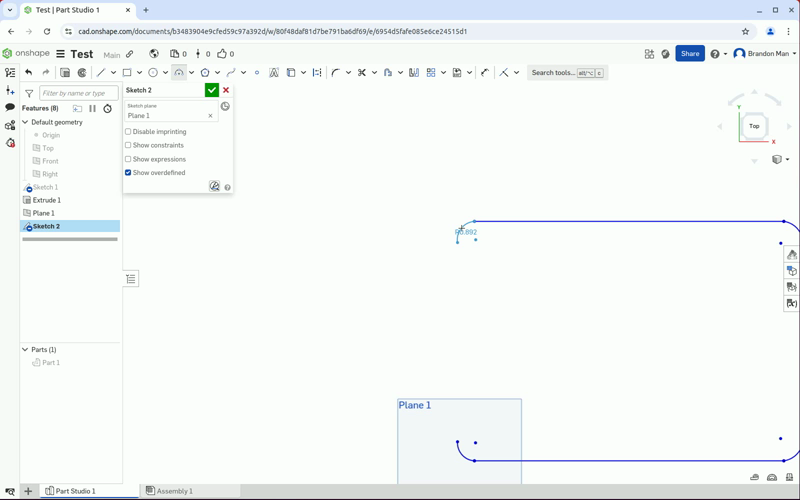
scroll(6)
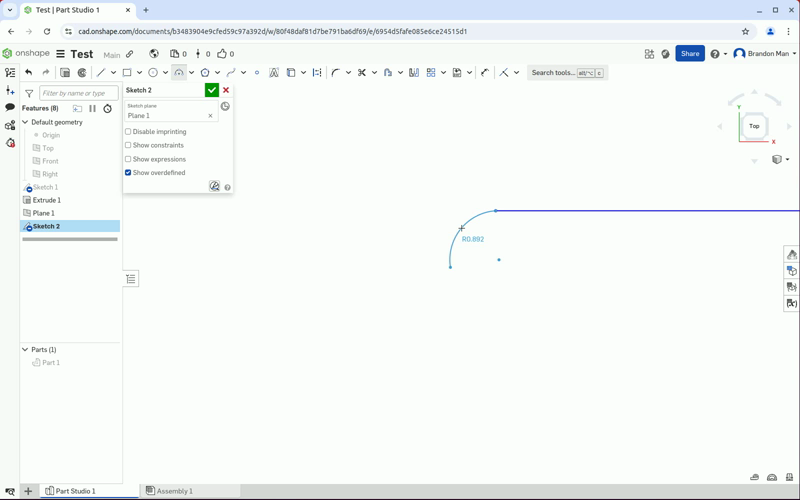
click(461, 227)
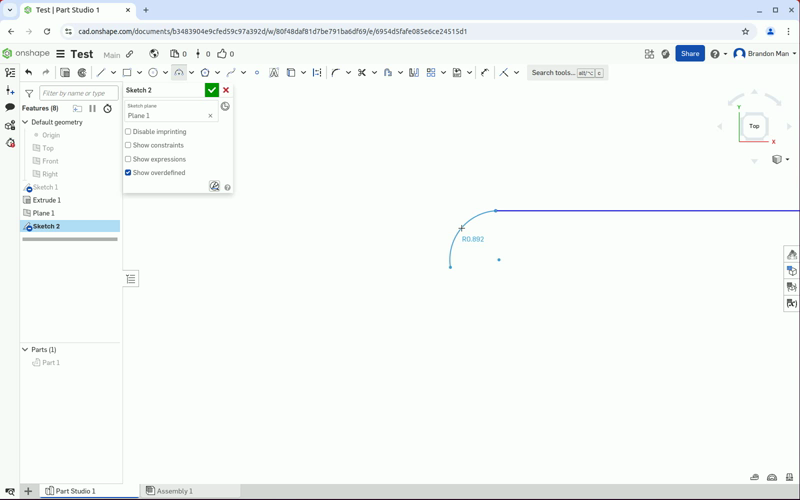
scroll(-6)
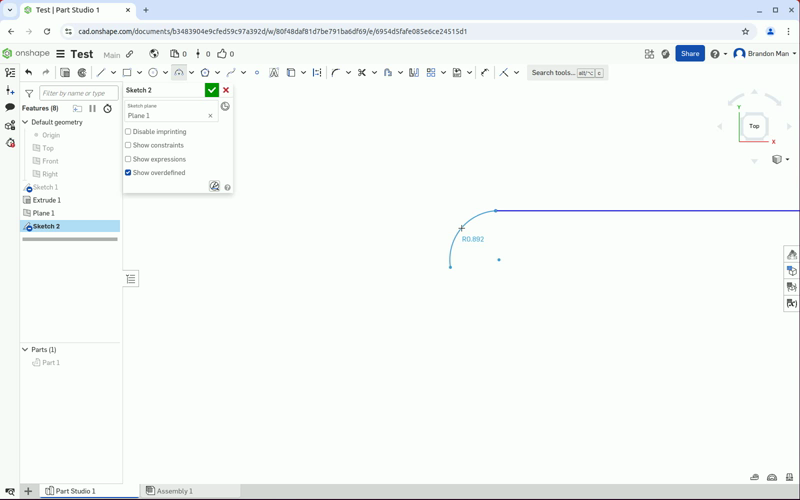
scroll(-6)
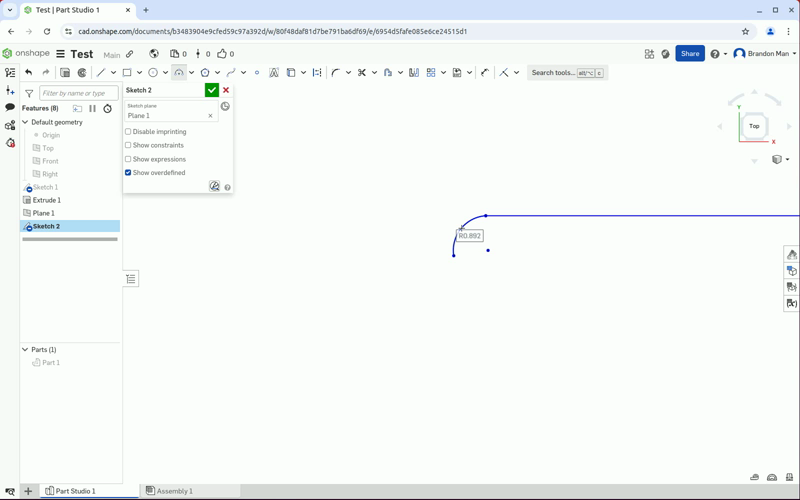
scroll(-6)
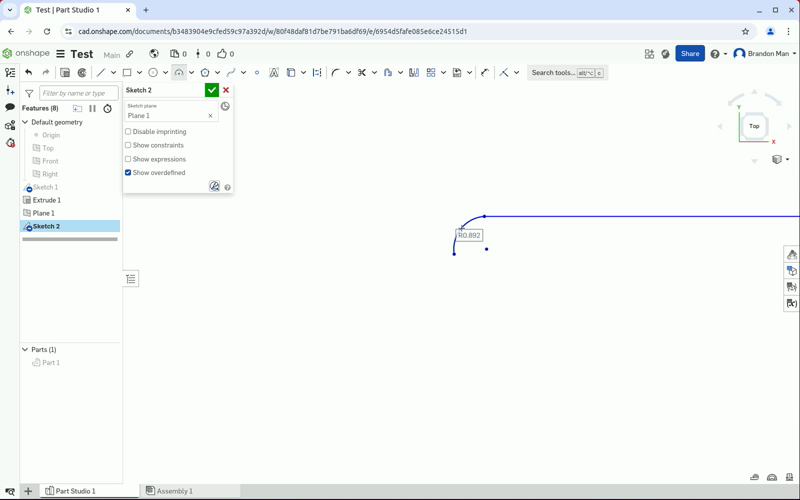
scroll(-6)
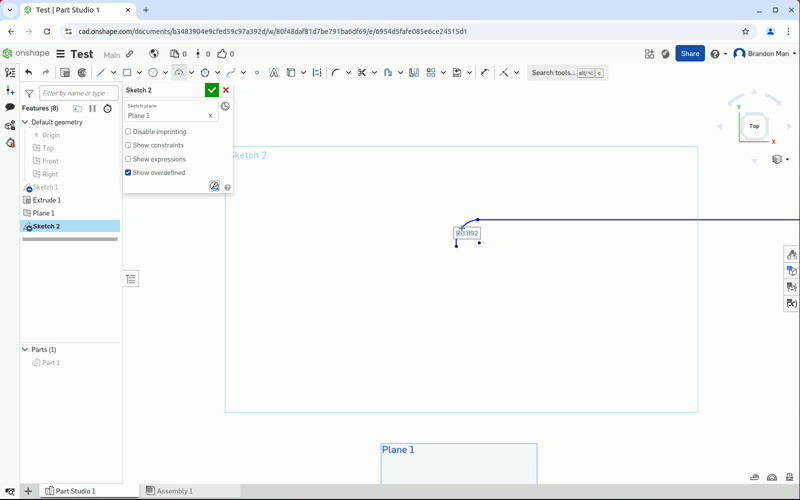
scroll(-6)
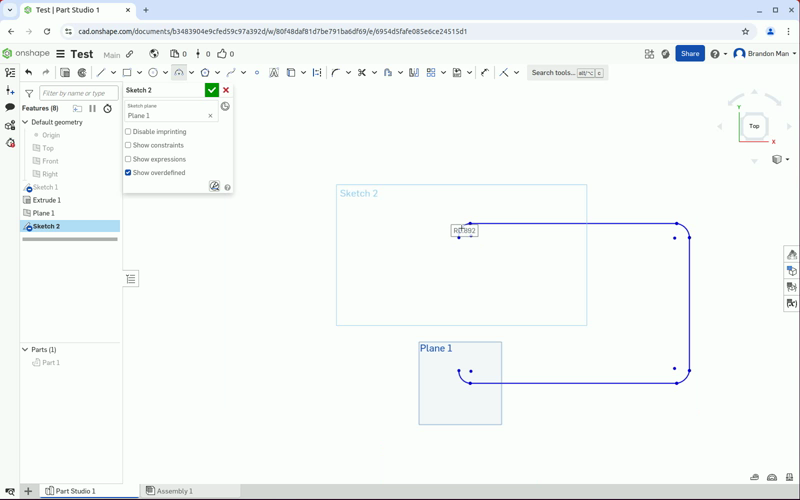
scroll(-6)
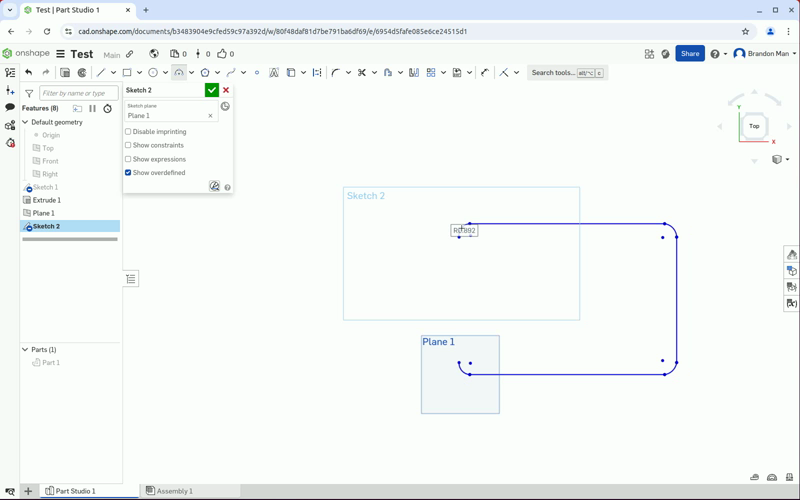
scroll(-6)
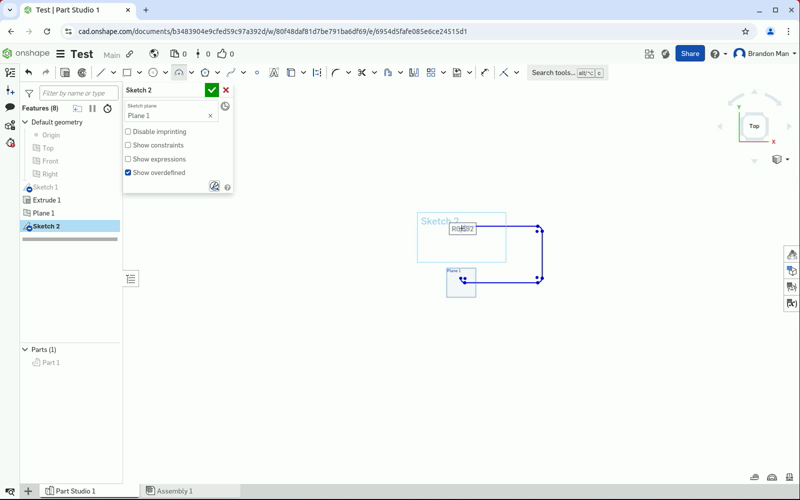
key_up(shift)
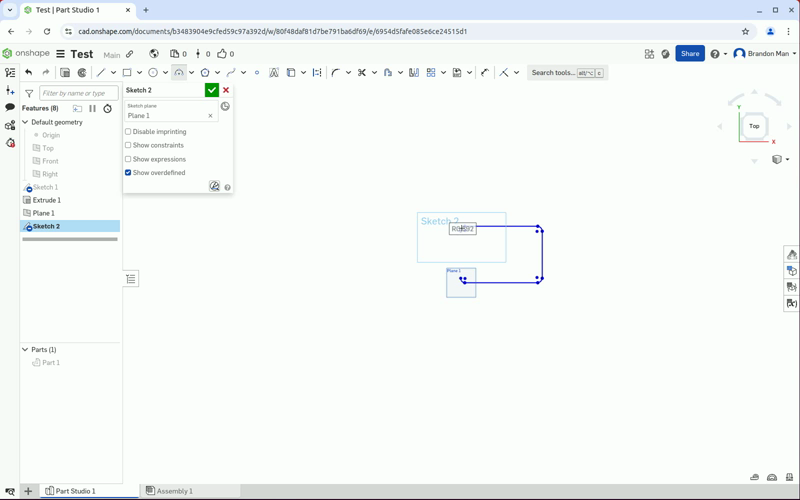
key(esc)
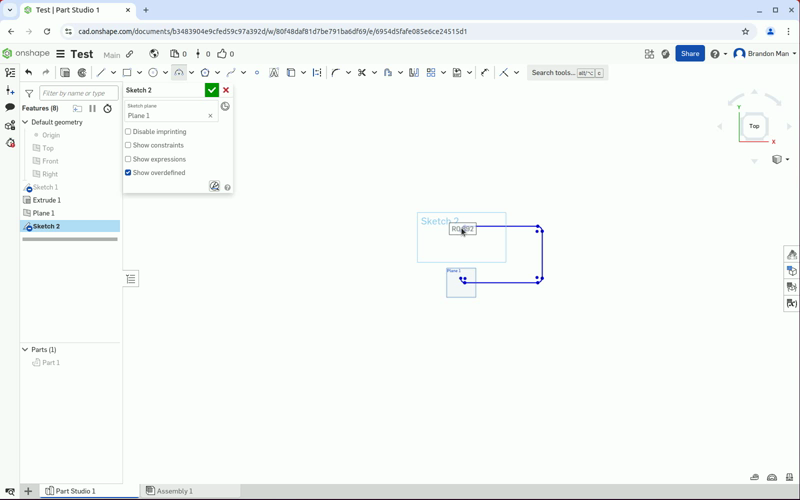
key(l)
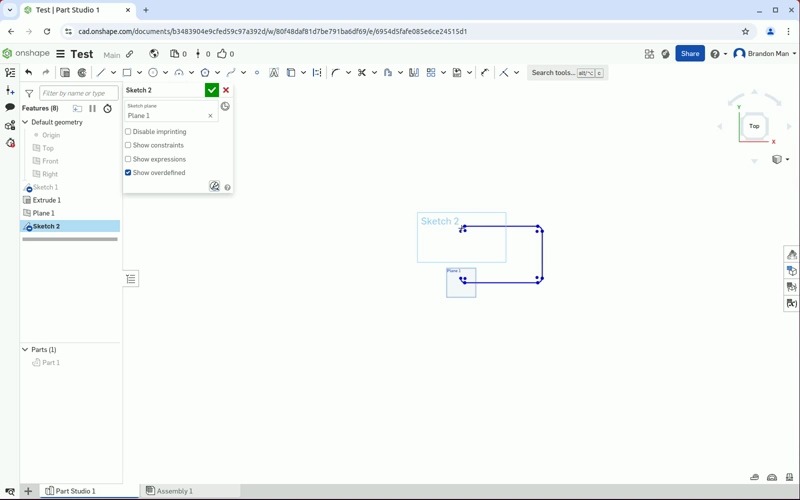
mouse_move(460, 231)
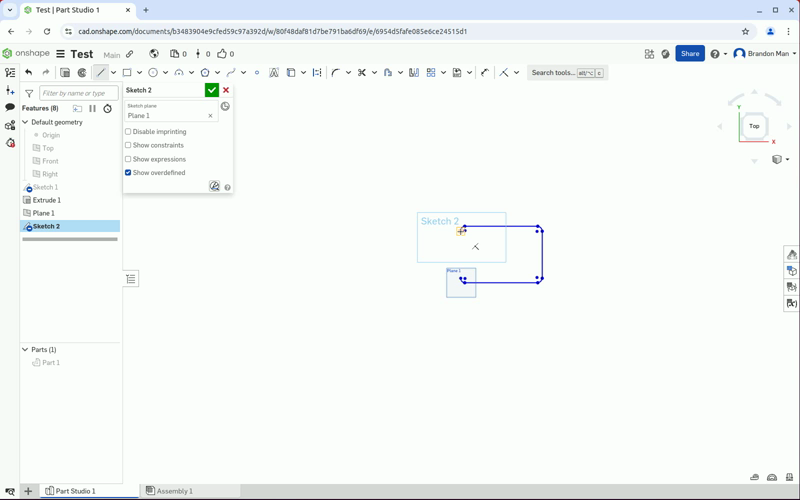
scroll(6)
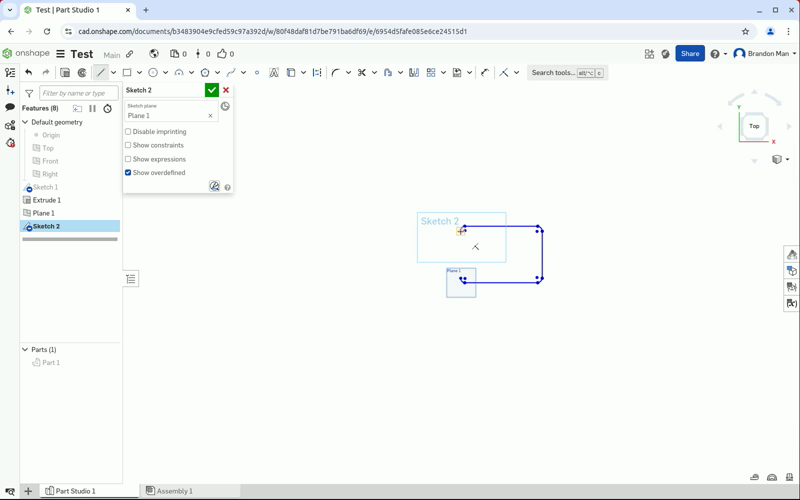
scroll(6)
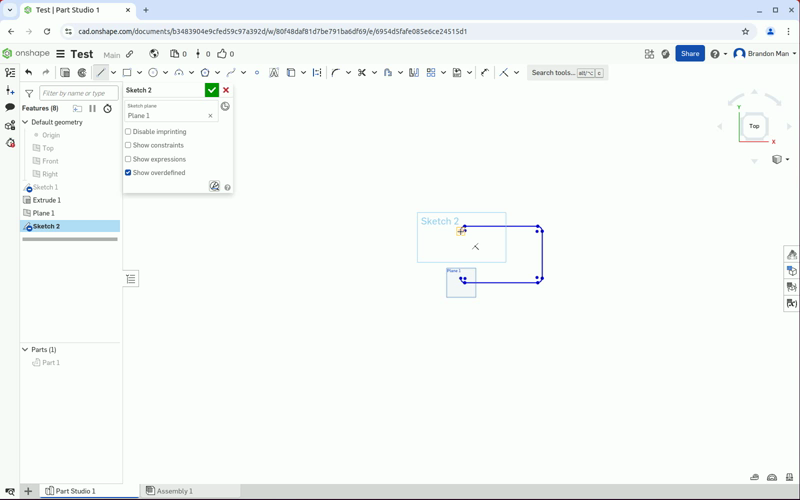
scroll(6)
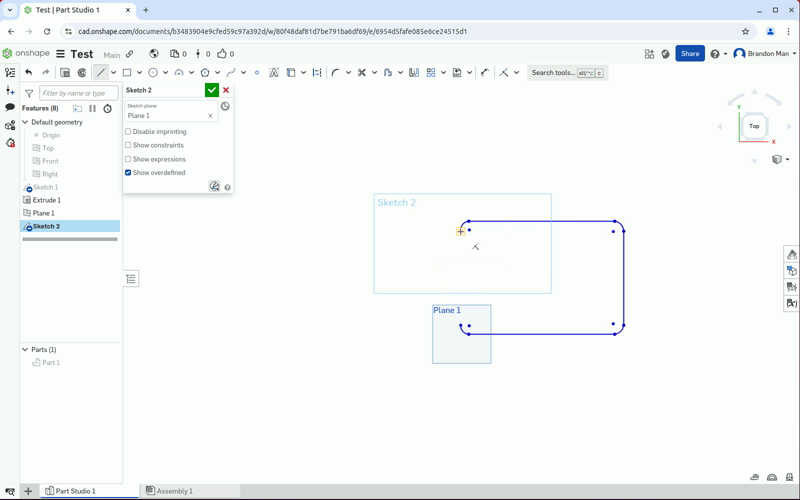
scroll(6)
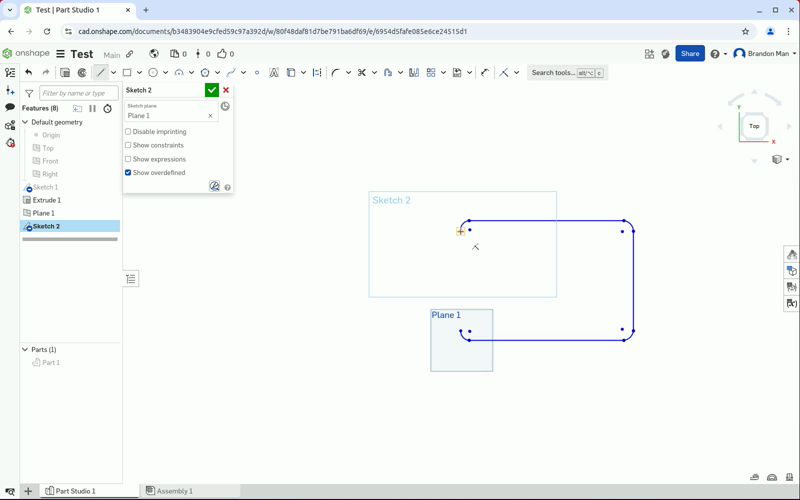
scroll(6)
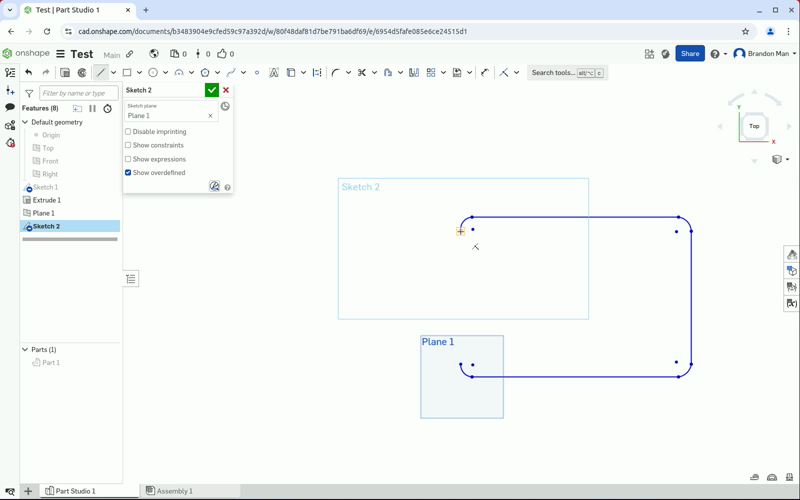
scroll(6)
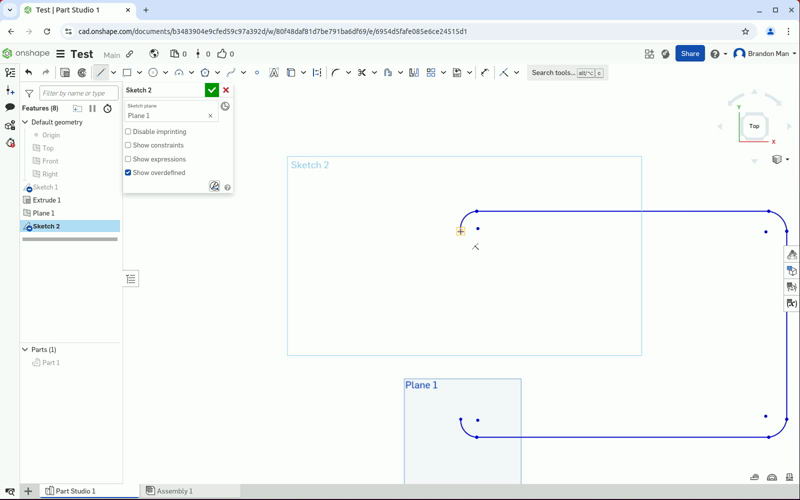
scroll(6)
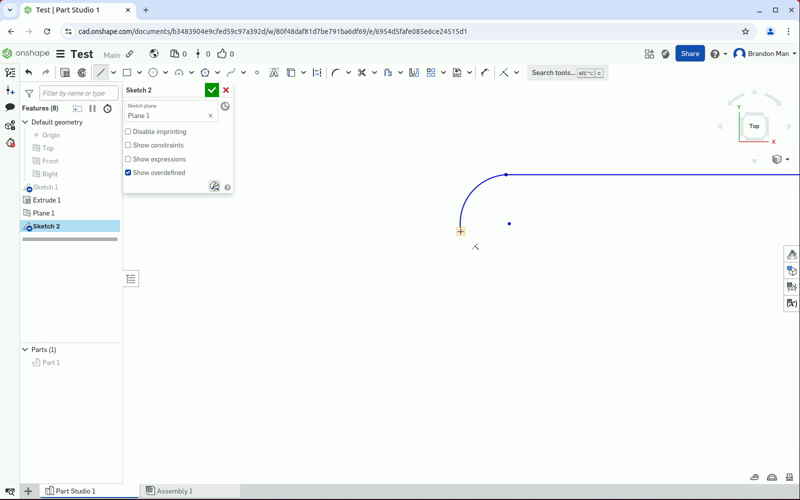
click(460, 231)
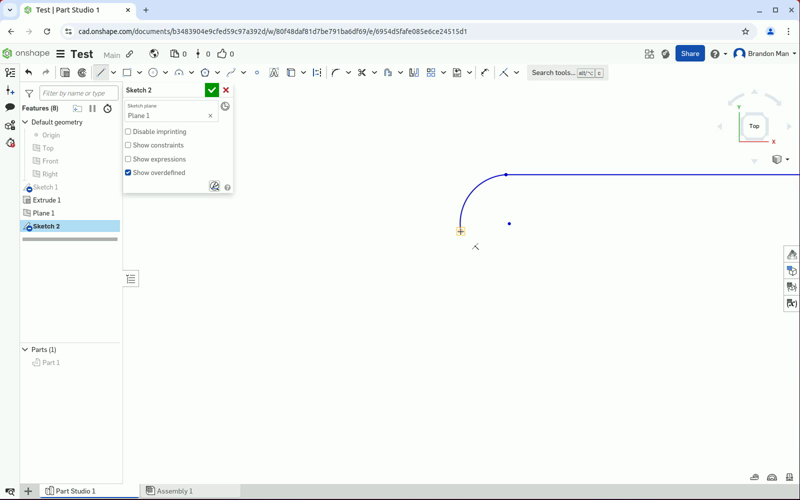
scroll(-6)
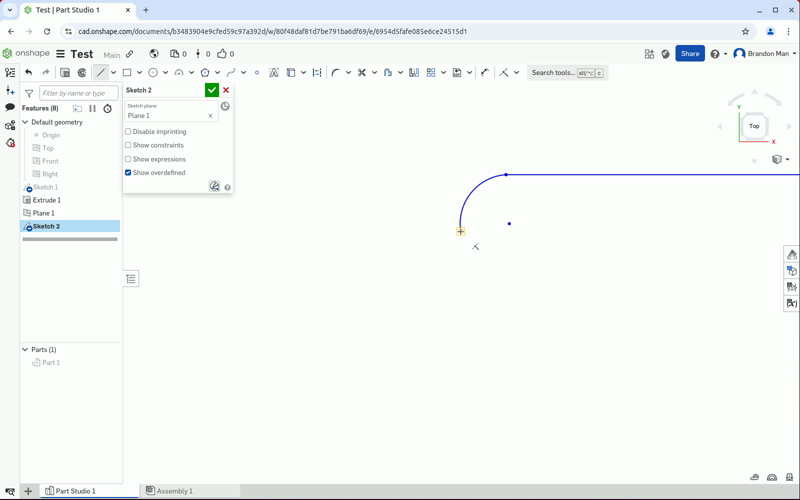
scroll(-6)
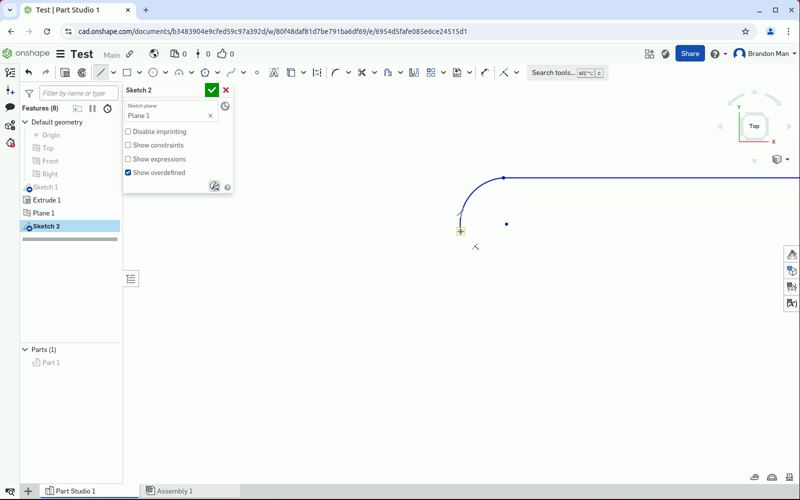
scroll(-6)
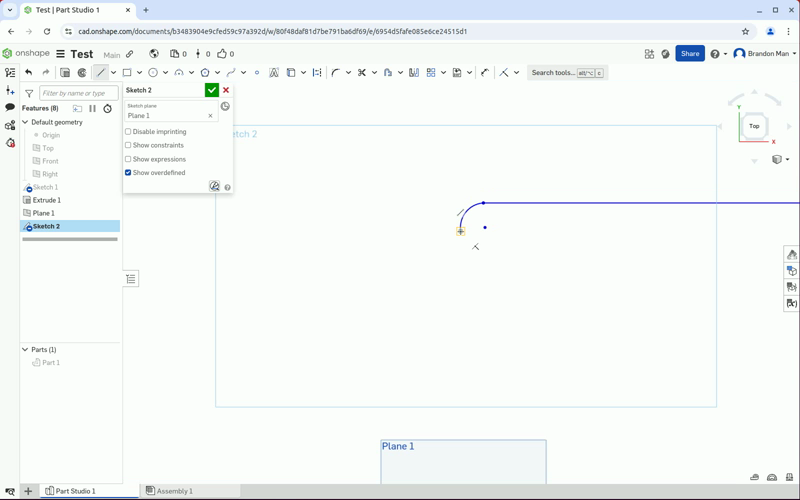
scroll(-6)
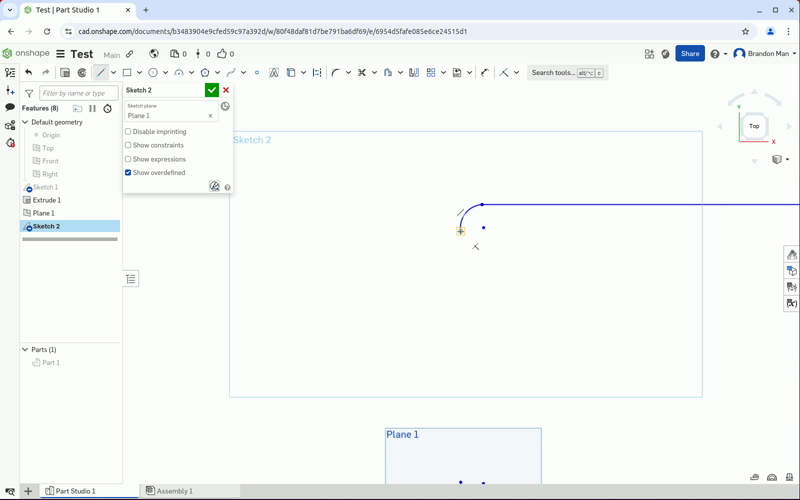
scroll(-6)
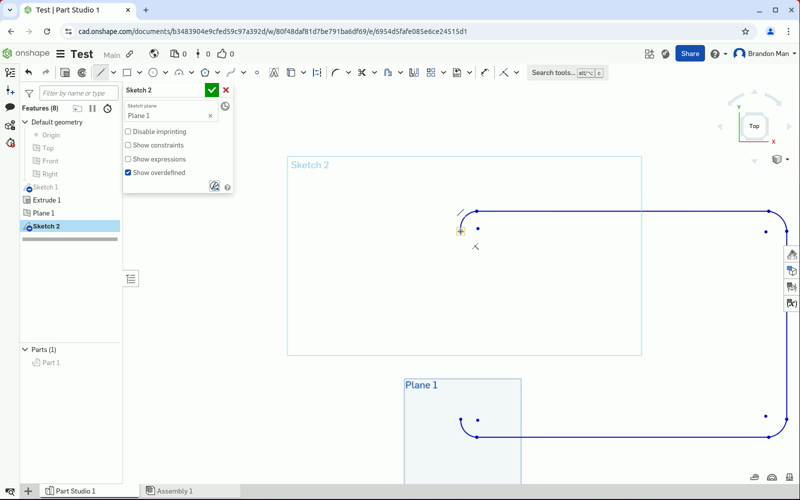
scroll(-6)
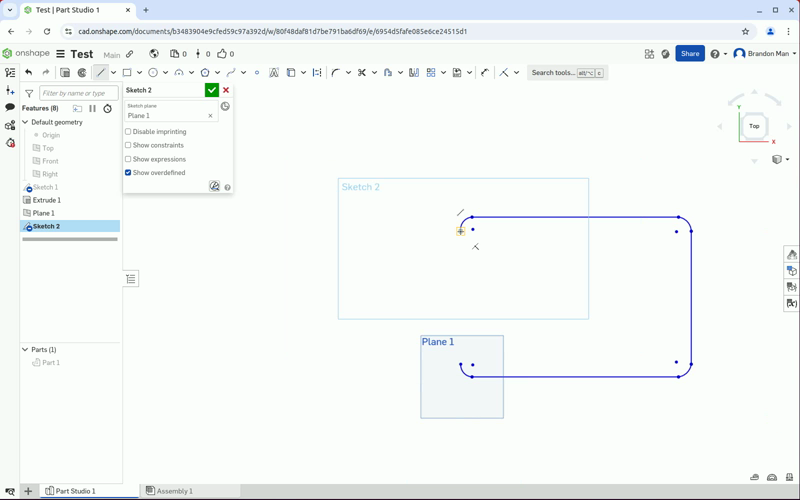
scroll(-6)
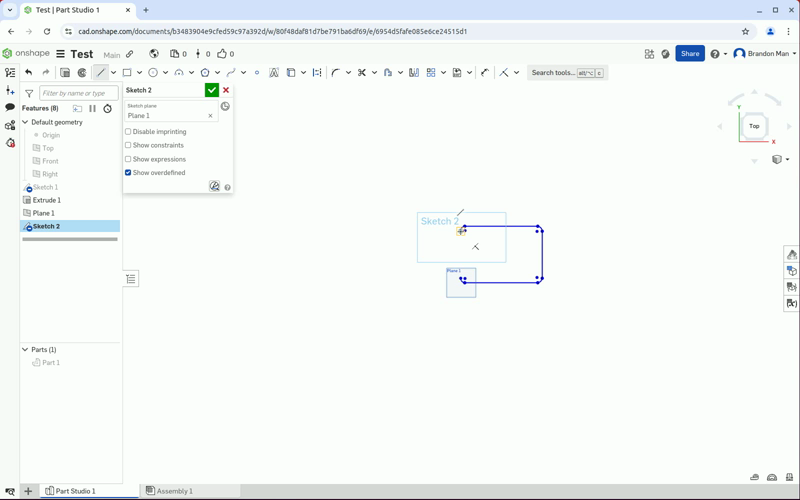
mouse_move(490, 231)
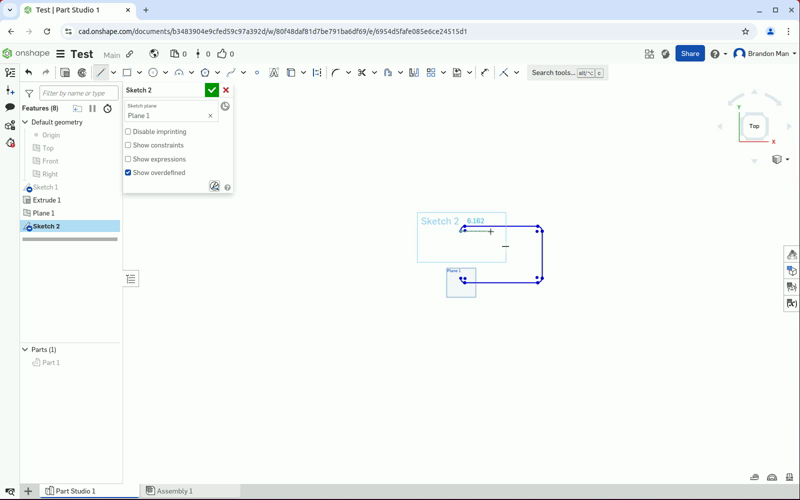
key_down(shift)
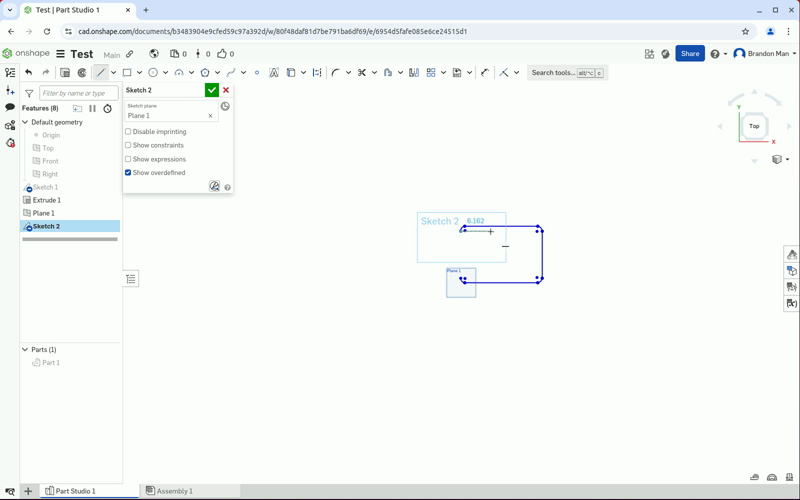
mouse_move(460, 278)
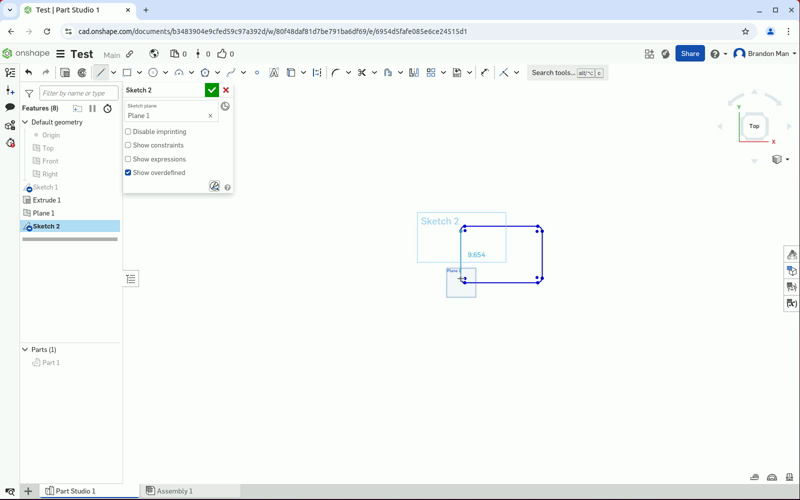
scroll(6)
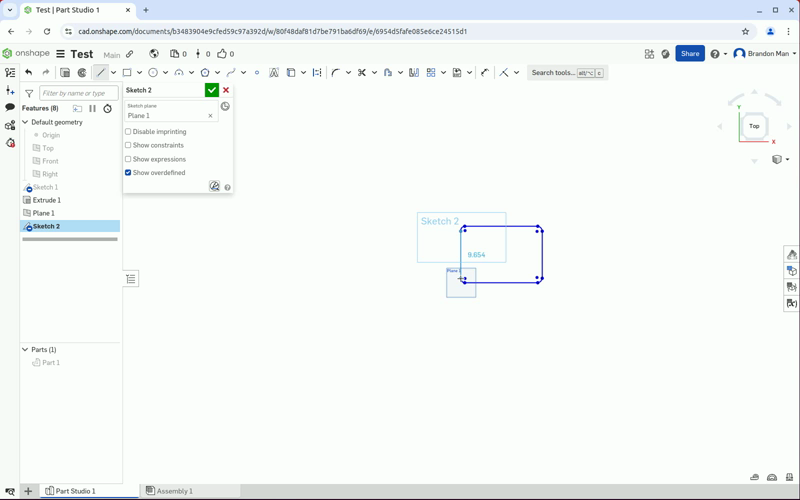
scroll(6)
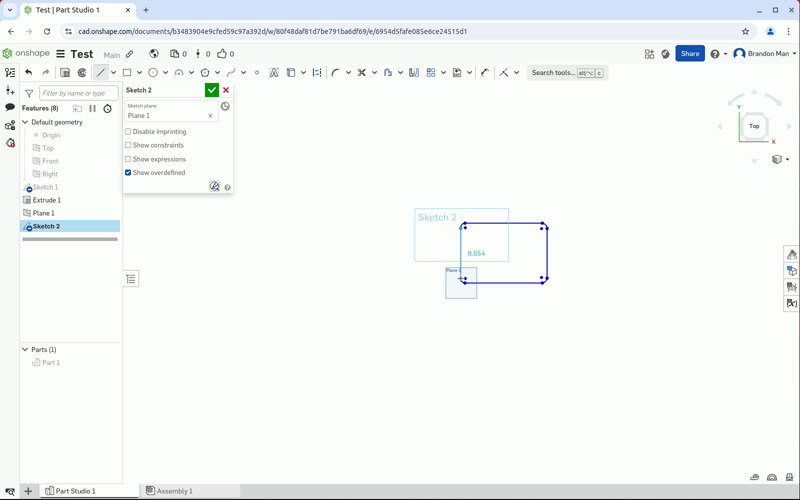
scroll(6)
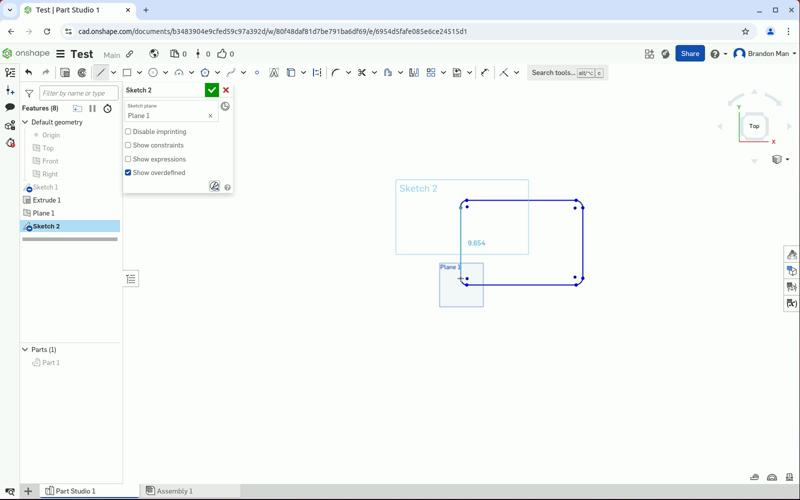
scroll(6)
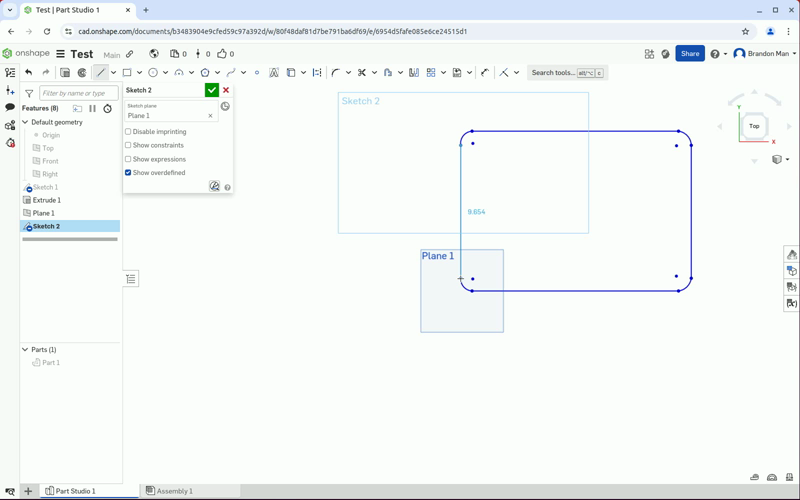
scroll(6)
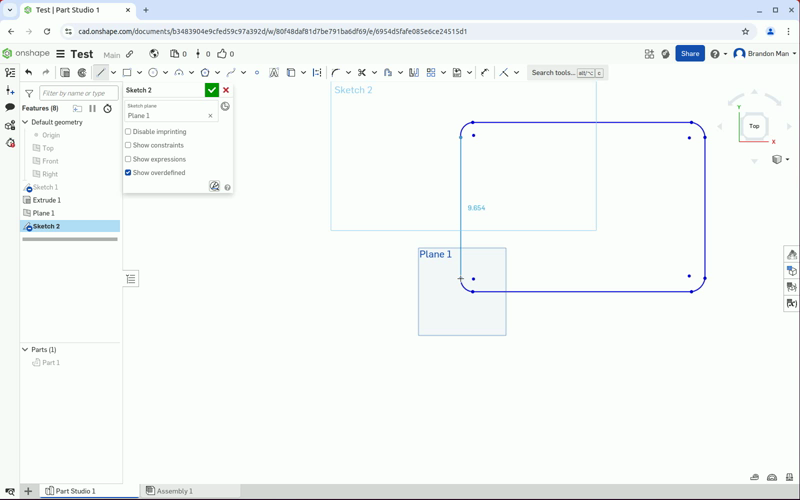
scroll(6)
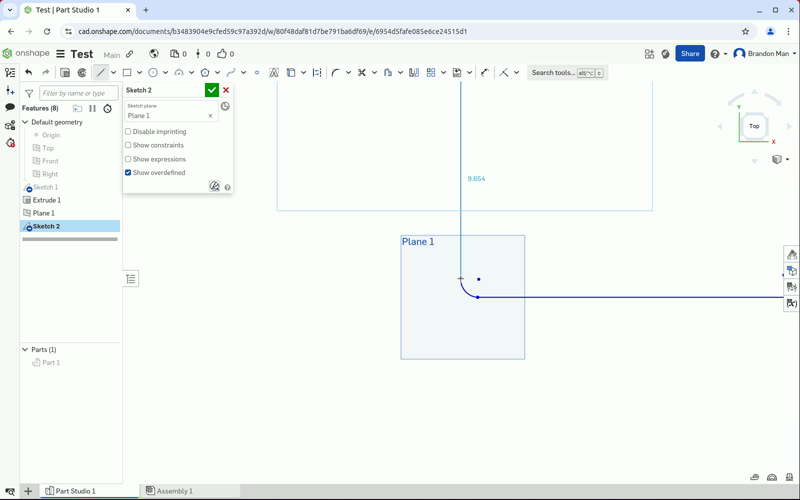
scroll(6)
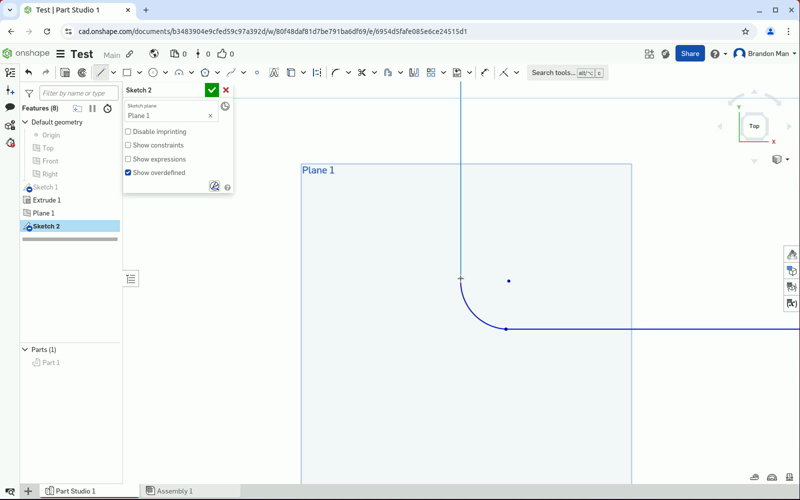
key_up(shift)
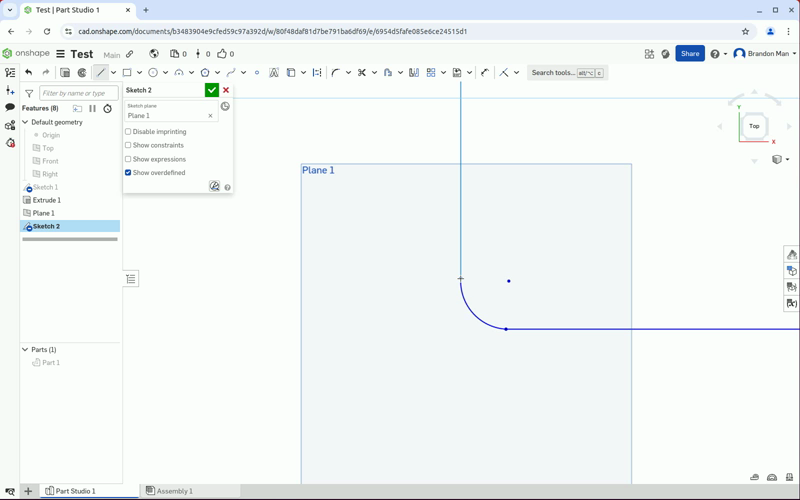
click(460, 278)
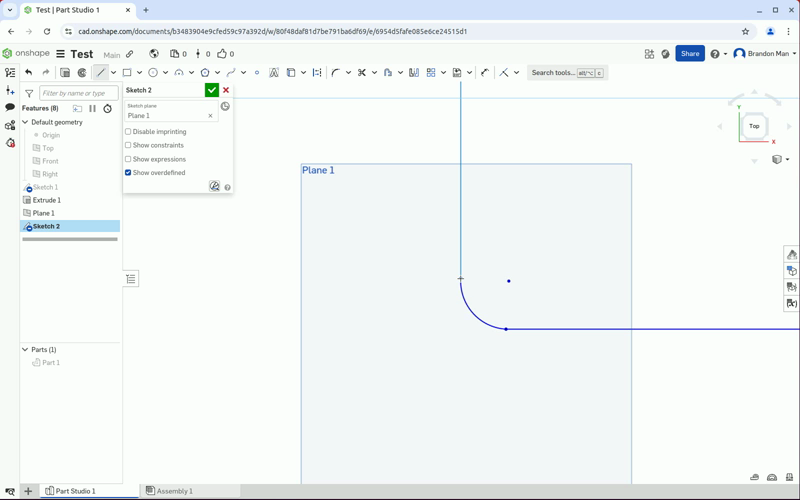
scroll(-6)
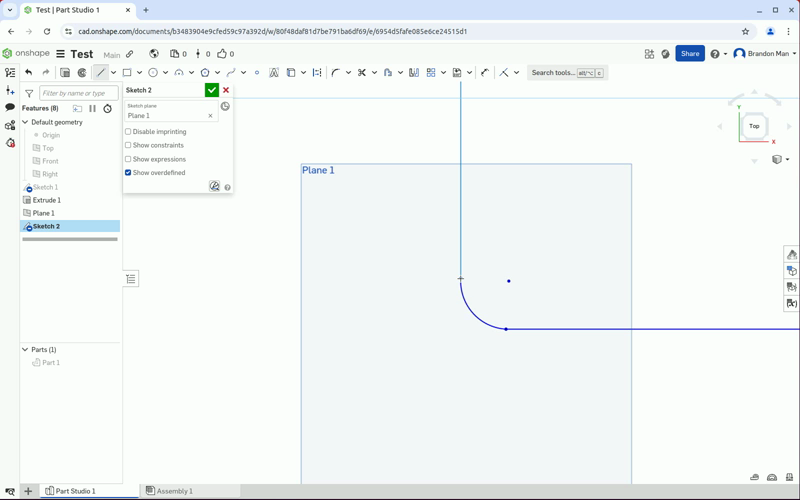
scroll(-6)
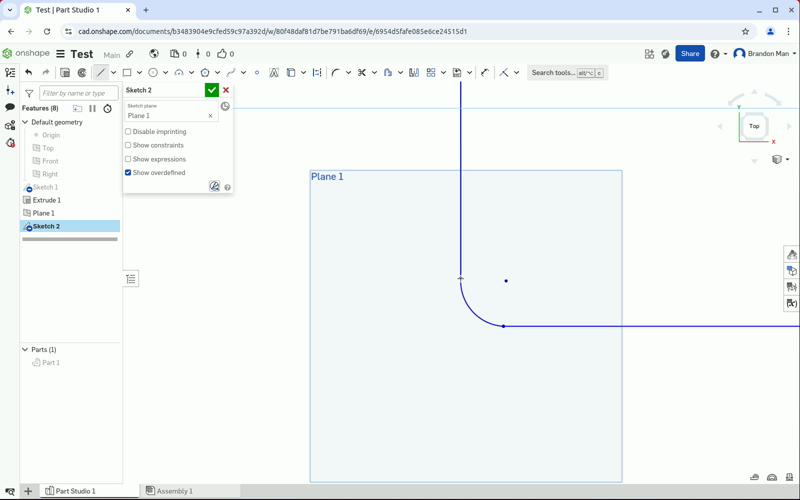
scroll(-6)
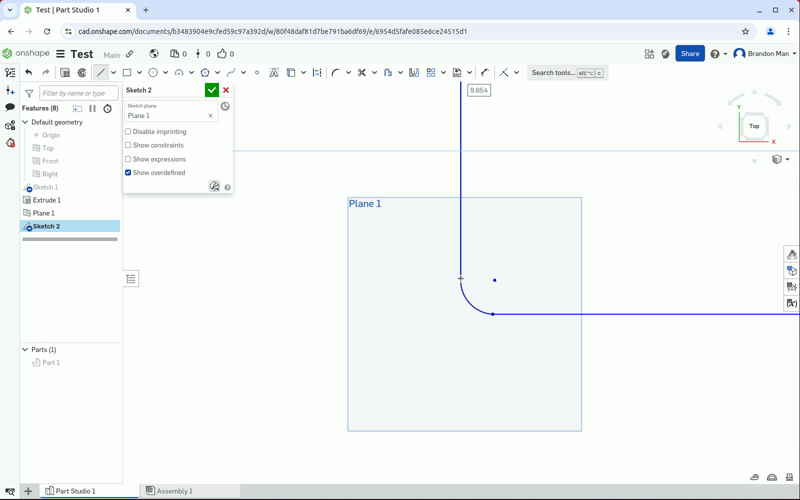
scroll(-6)
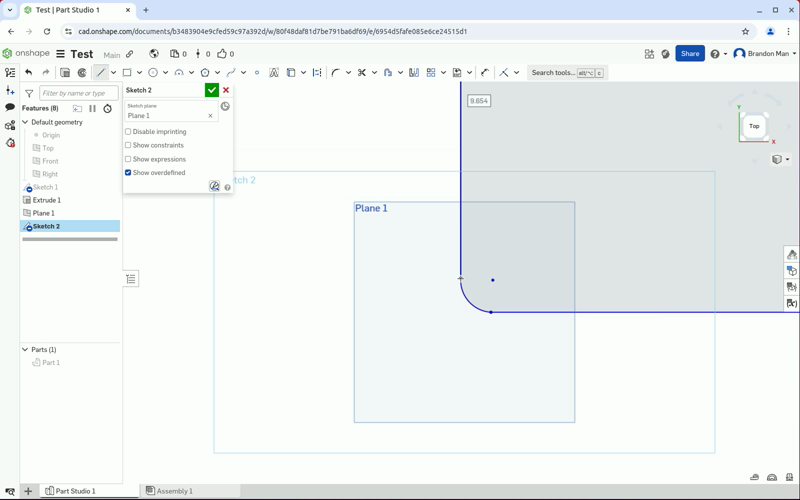
scroll(-6)
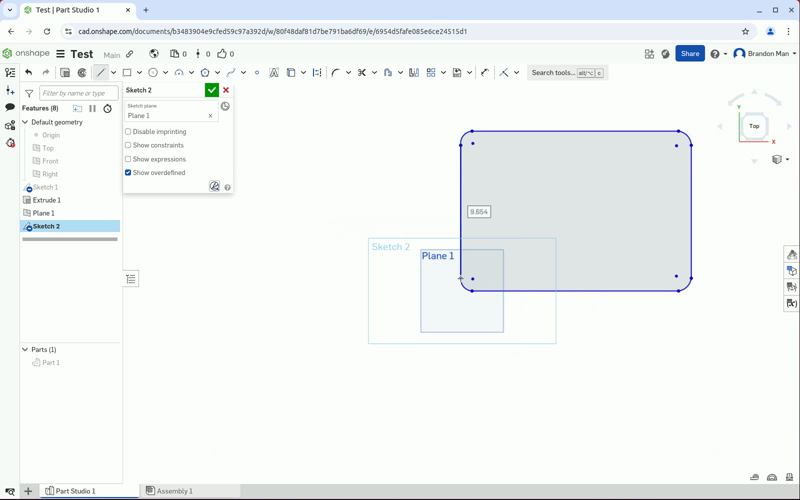
scroll(-6)
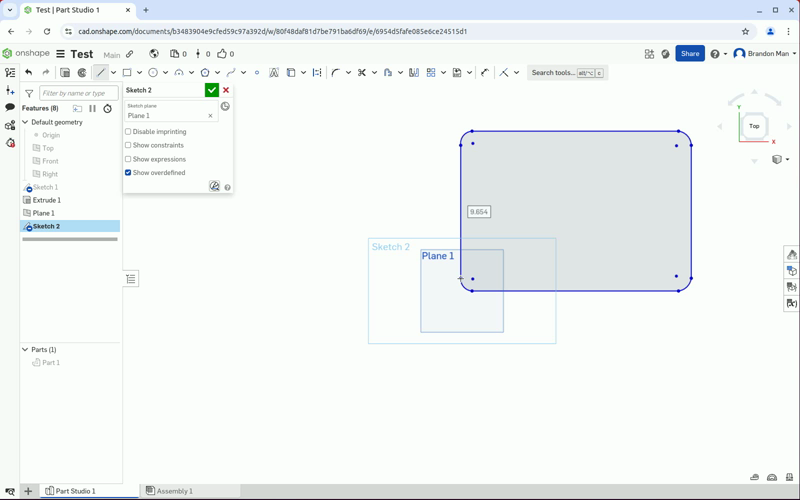
scroll(-6)
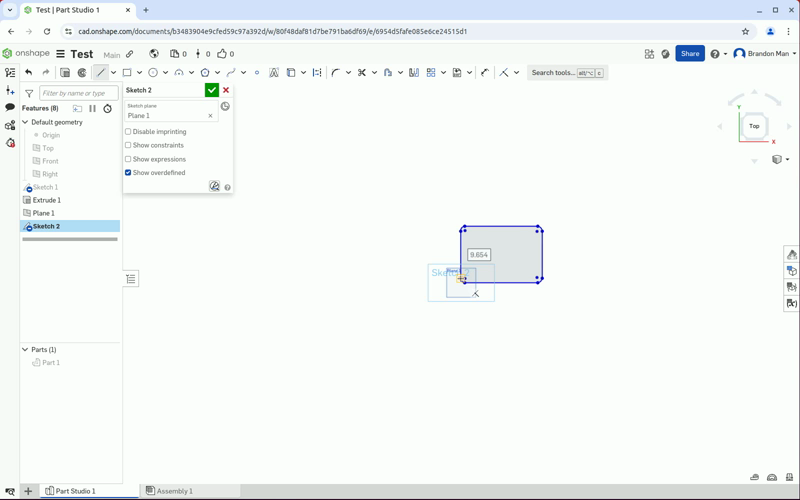
key(esc)
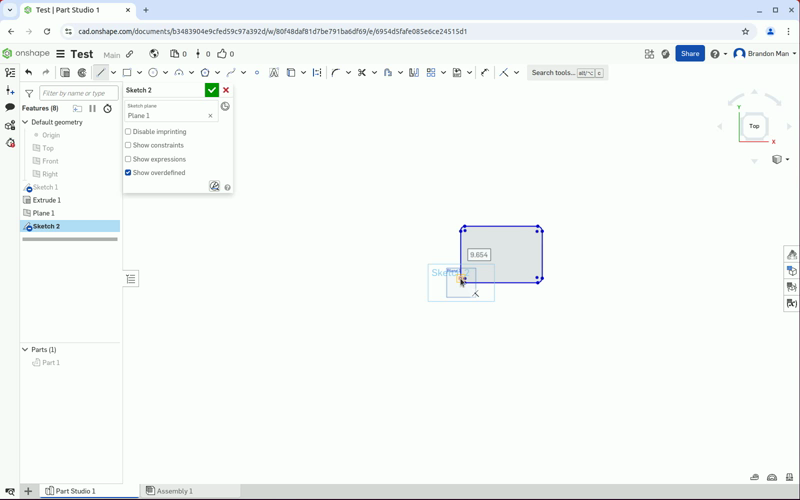
mouse_move(534, 257)
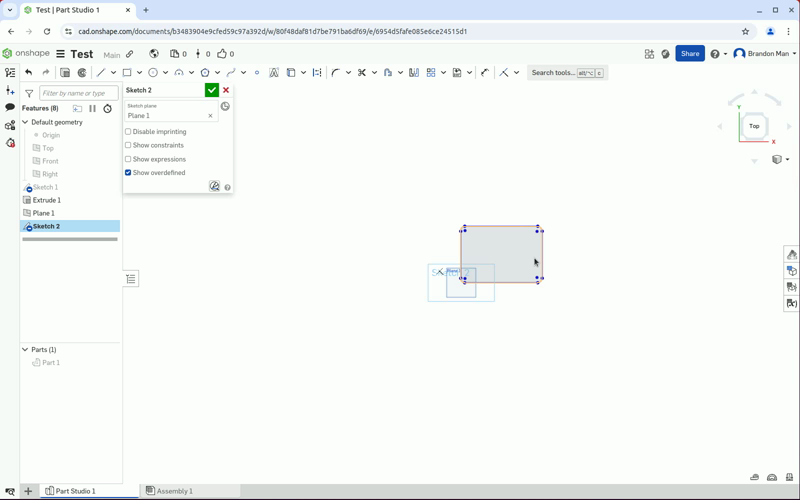
click(534, 257)
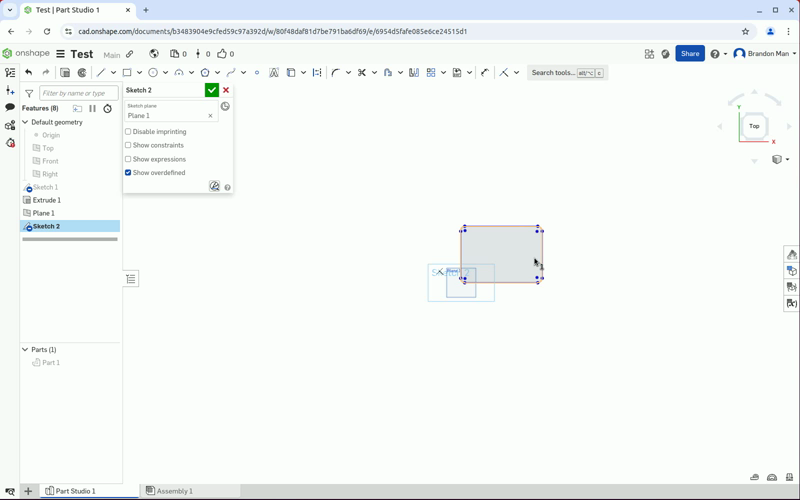
mouse_move(73, 352)
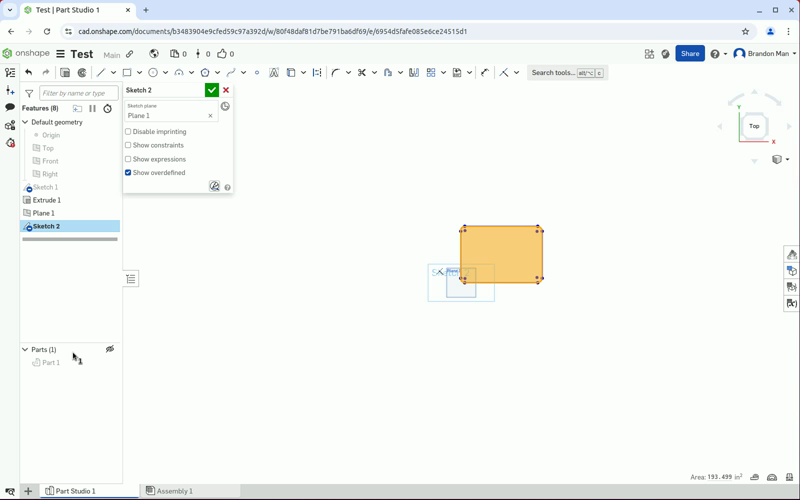
key(shift+y)
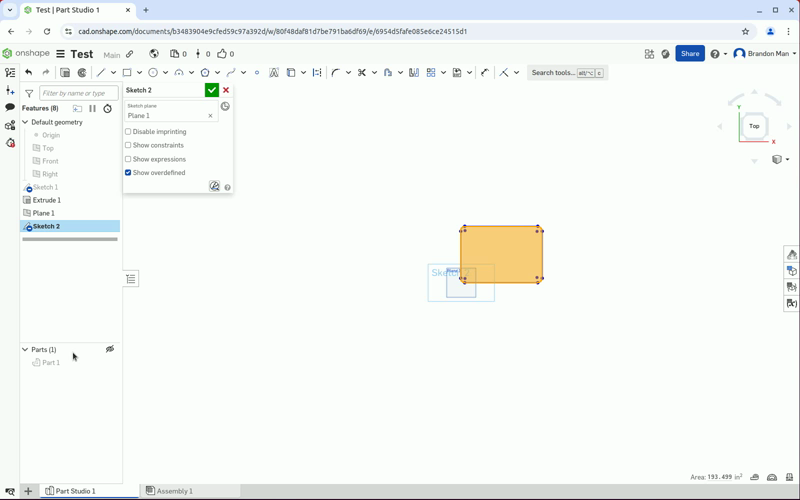
key(shift+e)
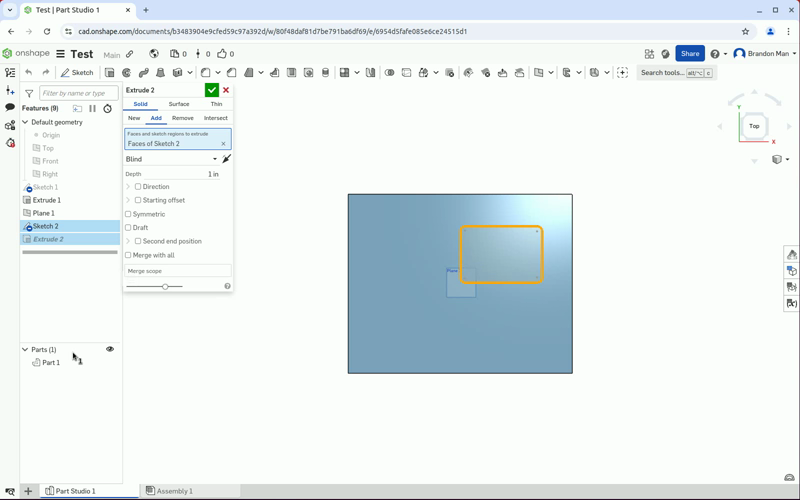
mouse_move(143, 106)
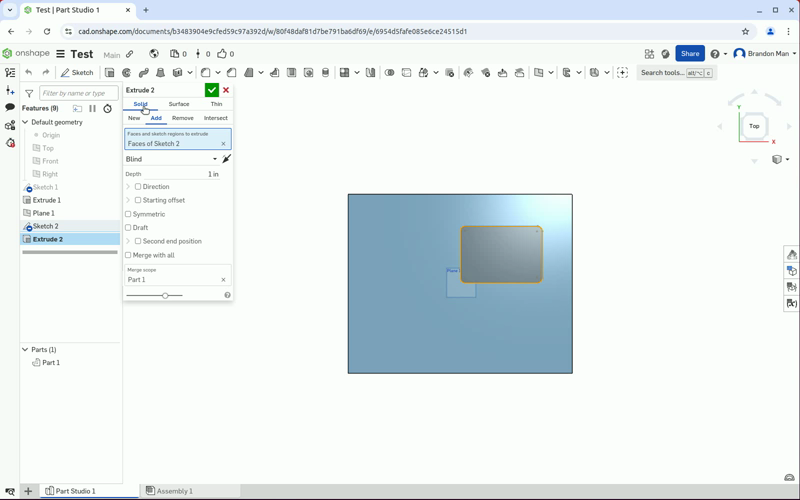
click(143, 106)
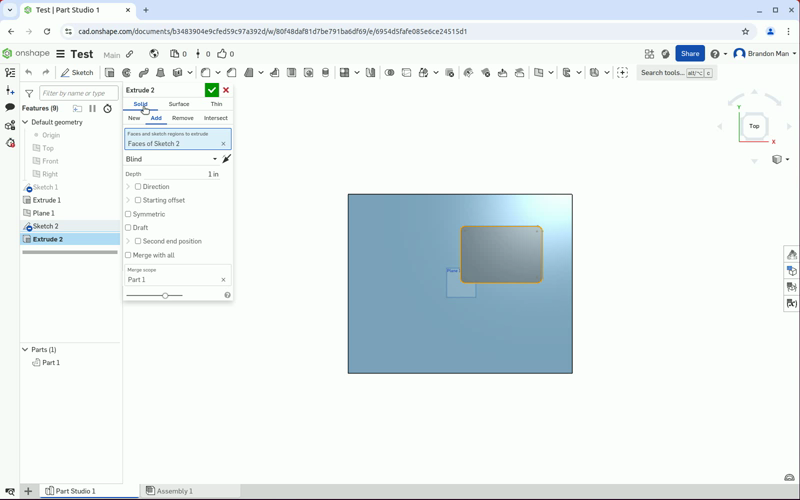
mouse_move(186, 120)
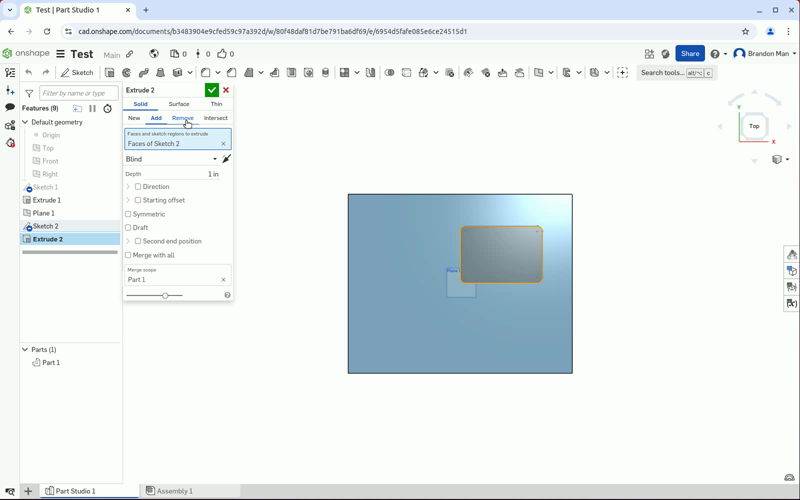
click(186, 120)
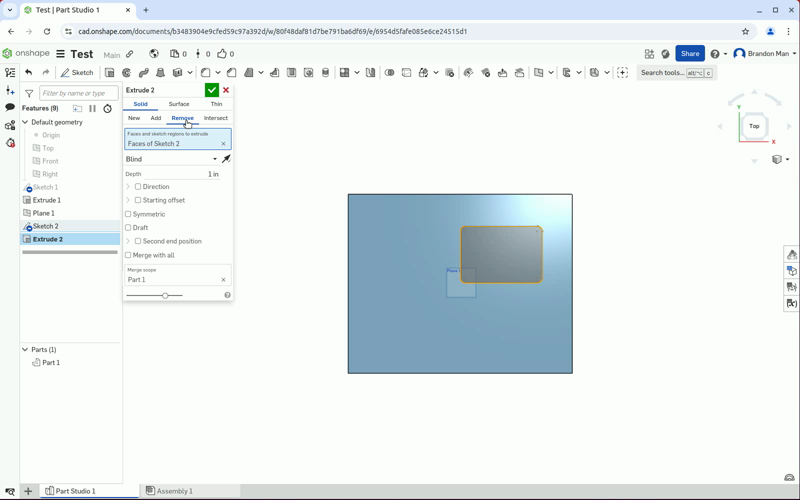
key(tab, 4)
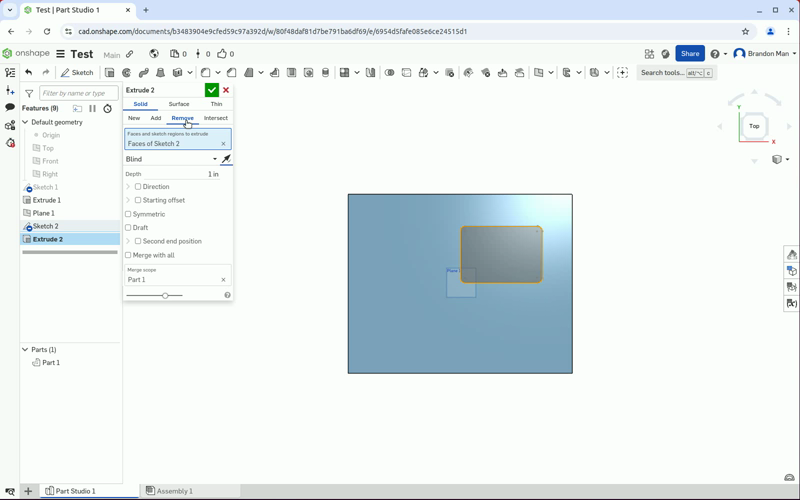
text(29.126)
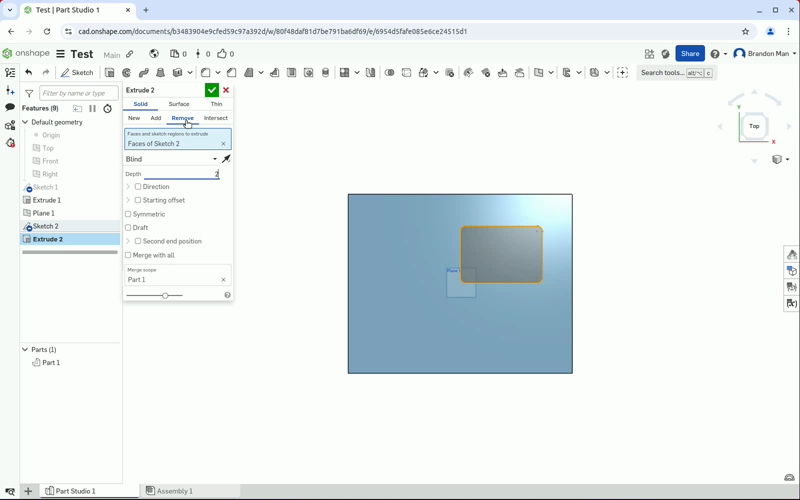
key(tab, 6)
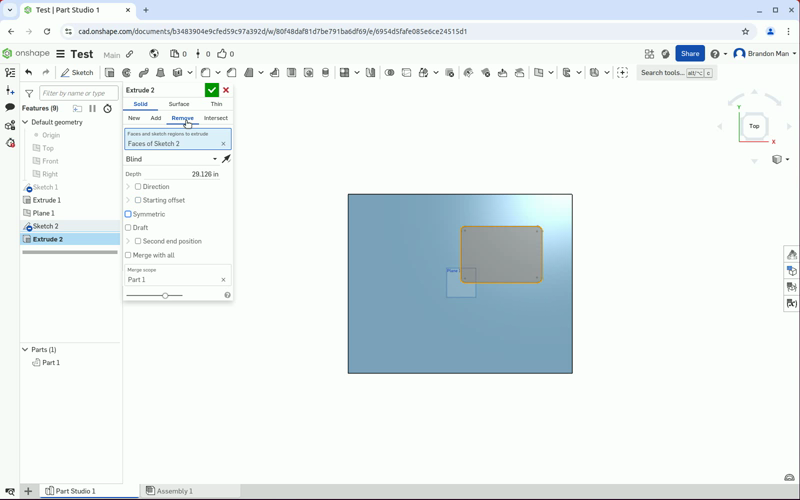
key(space)
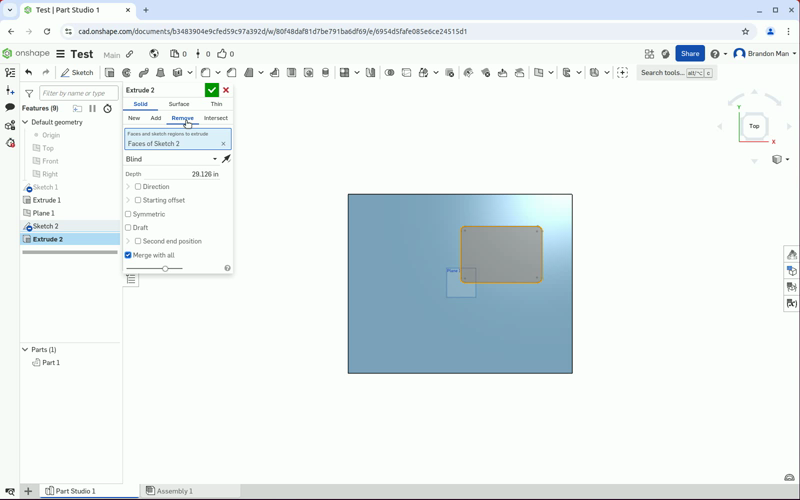
key(enter)
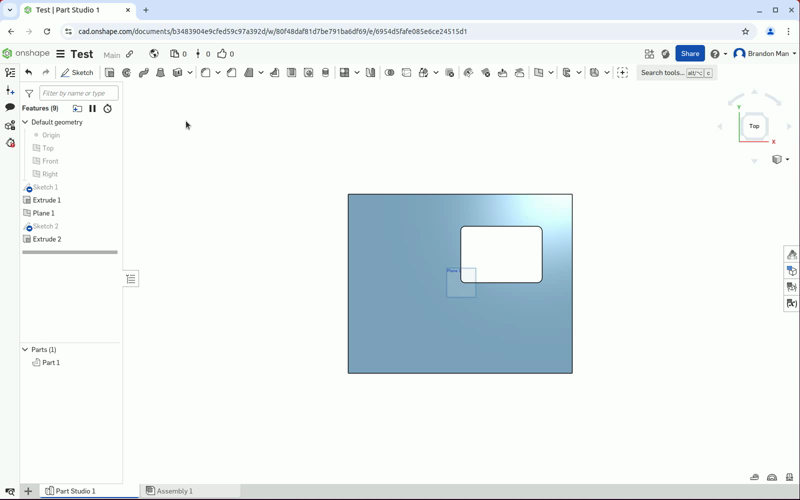
key(shift+h)
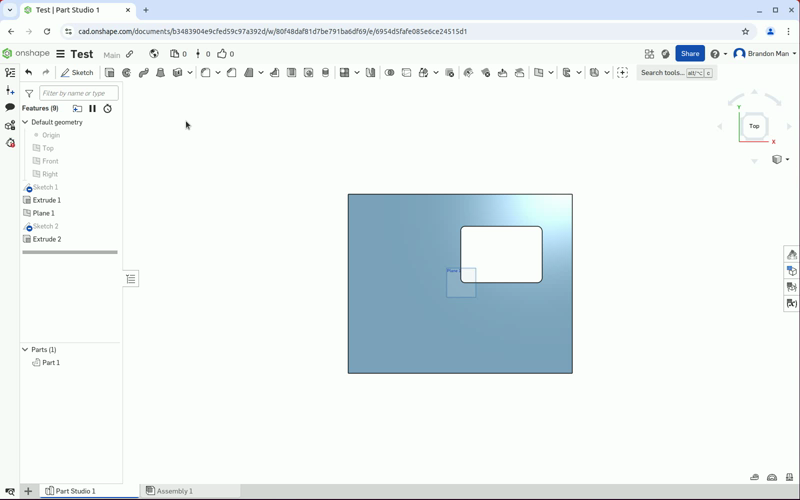
key(shift+h)
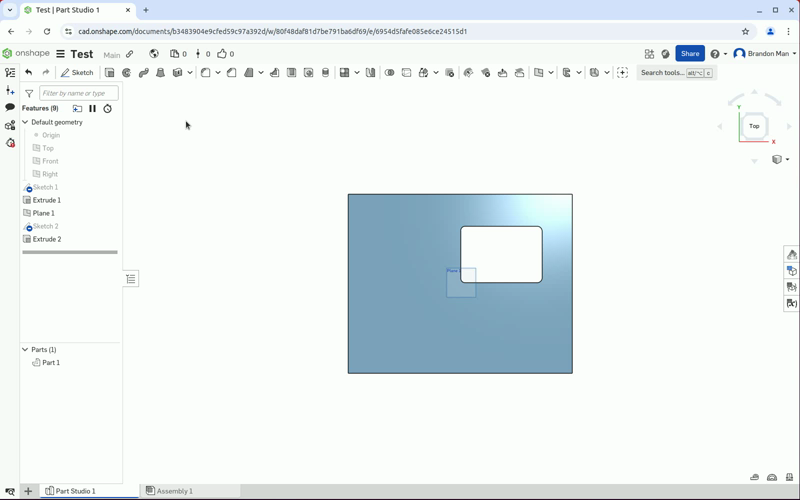
key(shift+7)
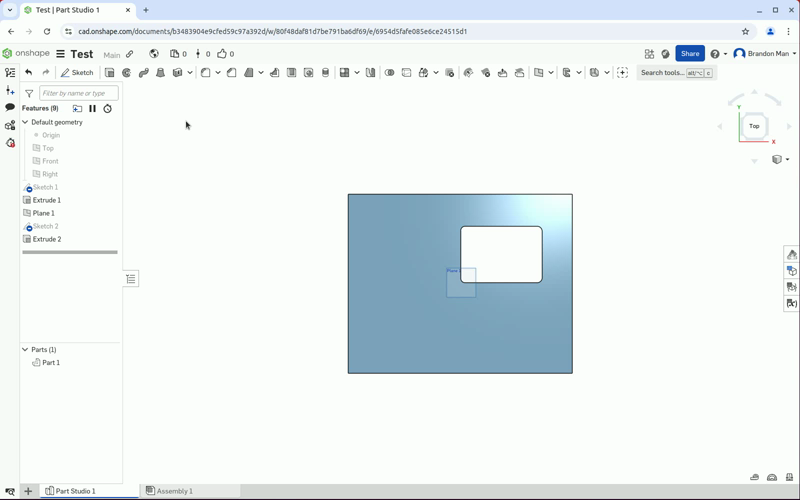
key(up, 3)
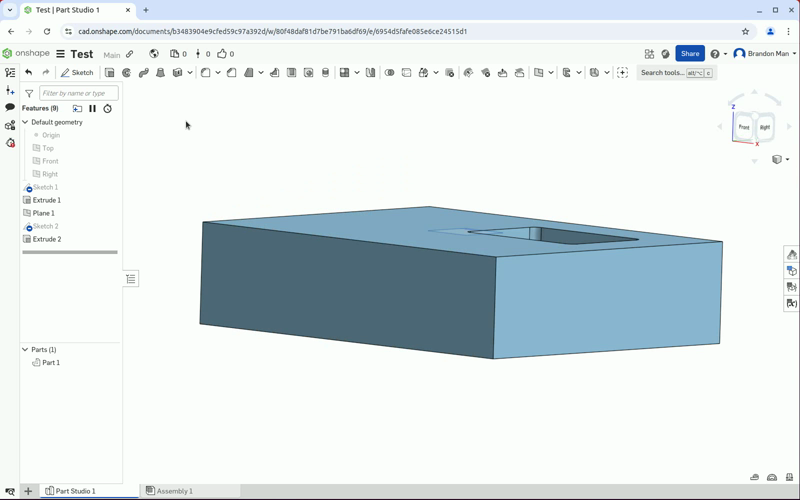
key(left, 3)
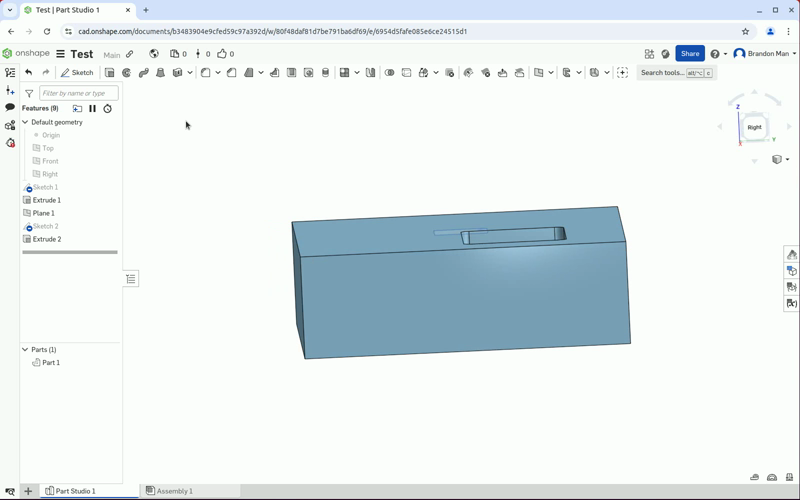
key(right, 3)
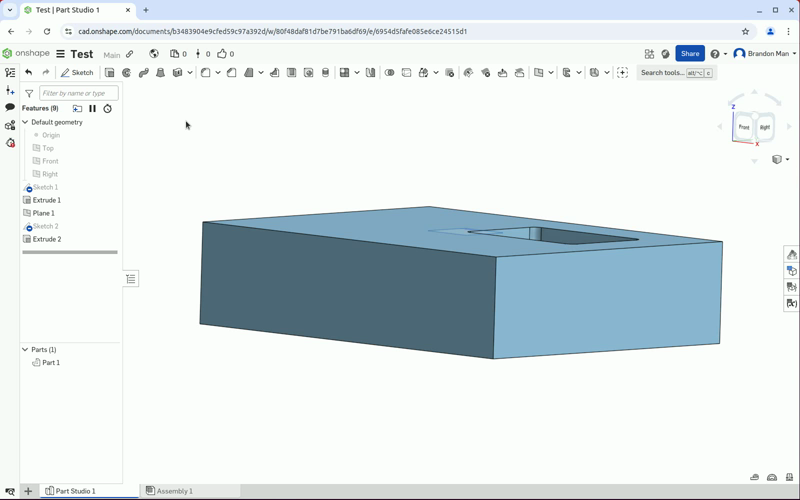
key(down, 3)
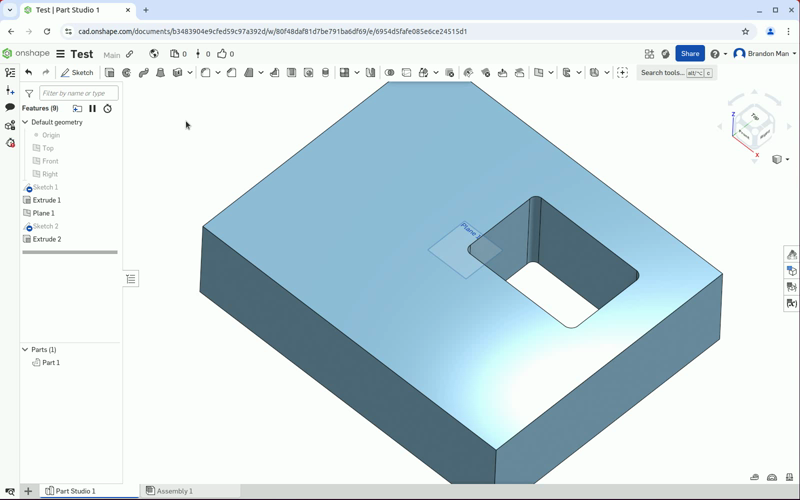
mouse_move(73, 189)
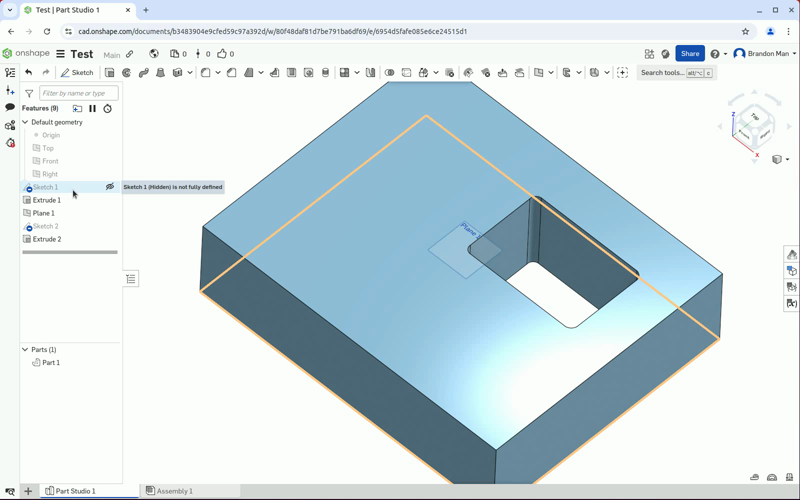
click(73, 189)